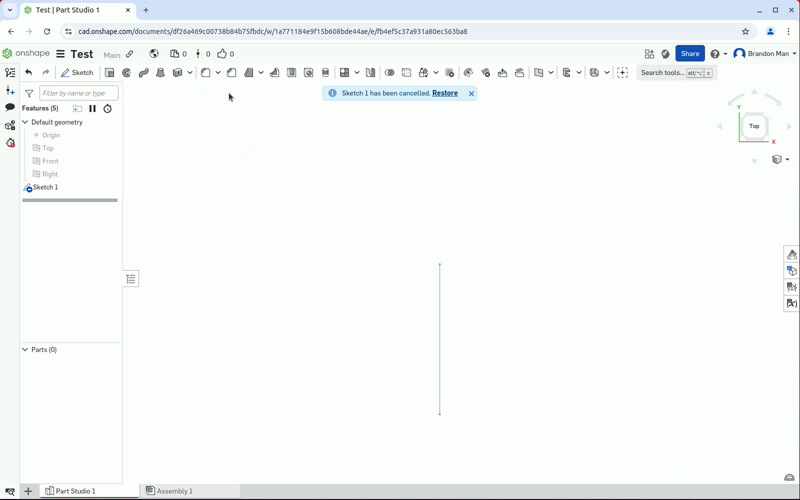
key(shift+h)
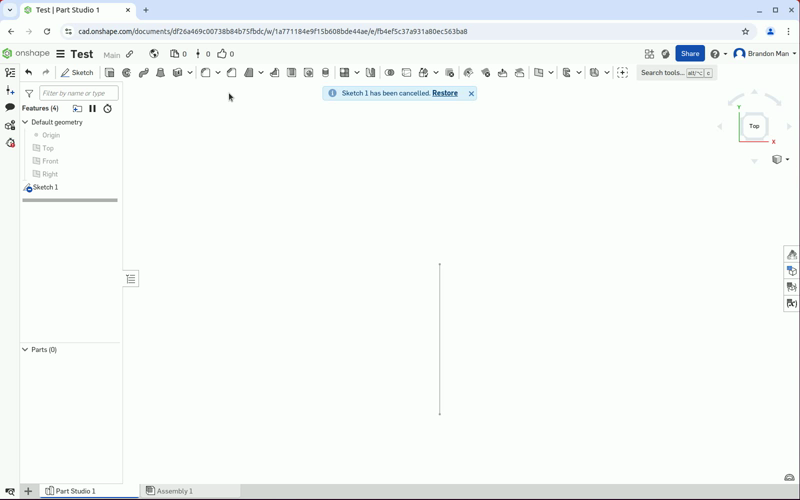
key(shift+s)
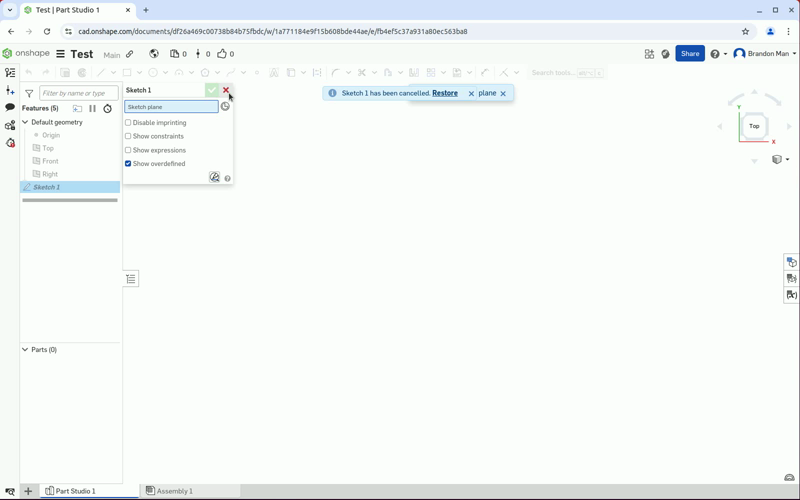
mouse_move(73, 150)
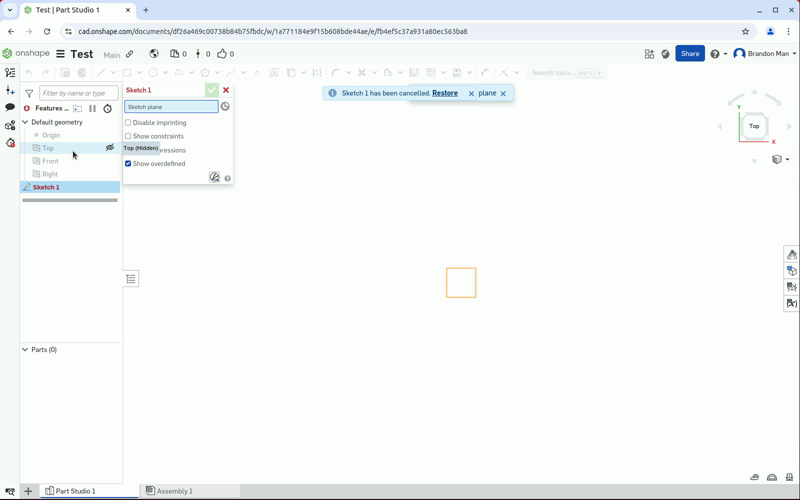
click(73, 150)
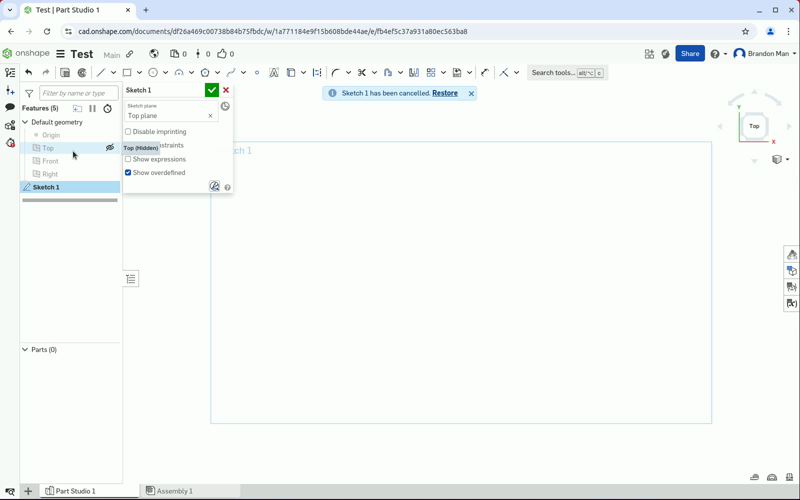
mouse_move(73, 352)
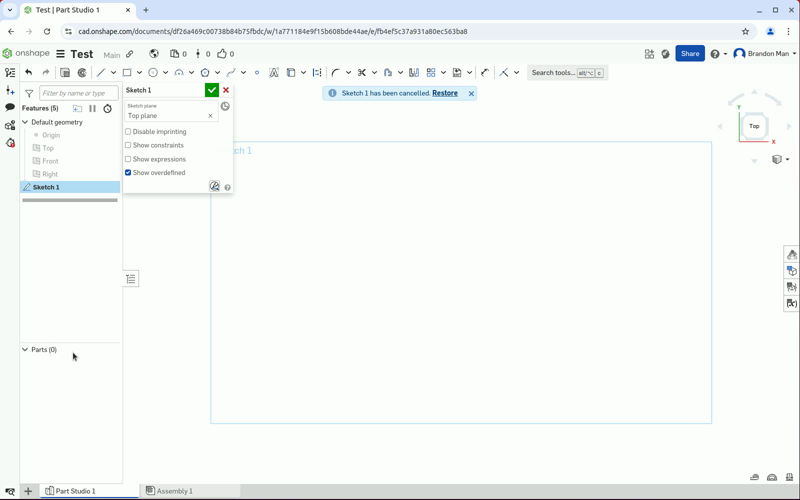
key(y)
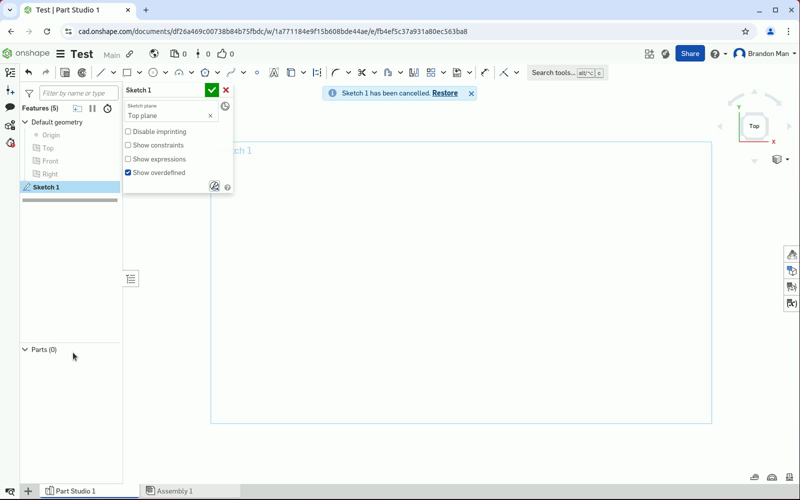
key(l)
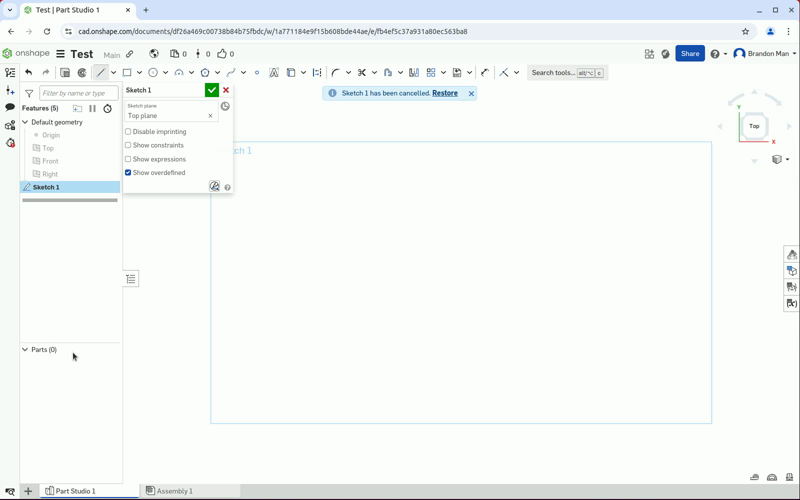
key_down(shift)
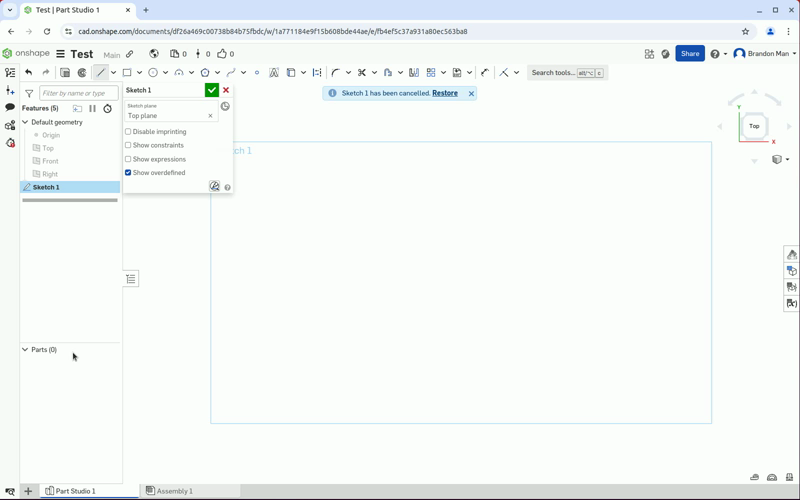
mouse_move(460, 334)
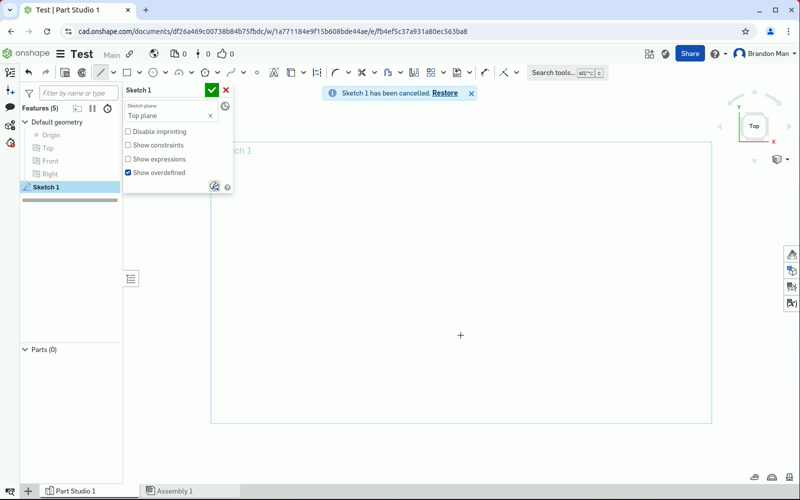
click(460, 334)
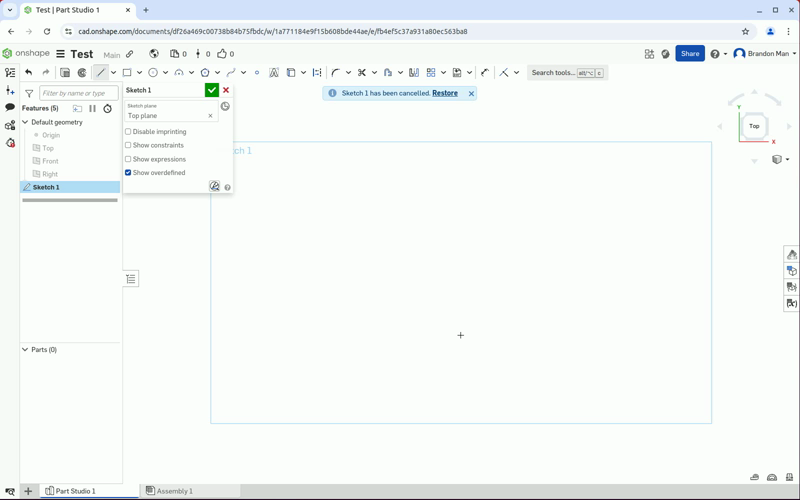
key_up(shift)
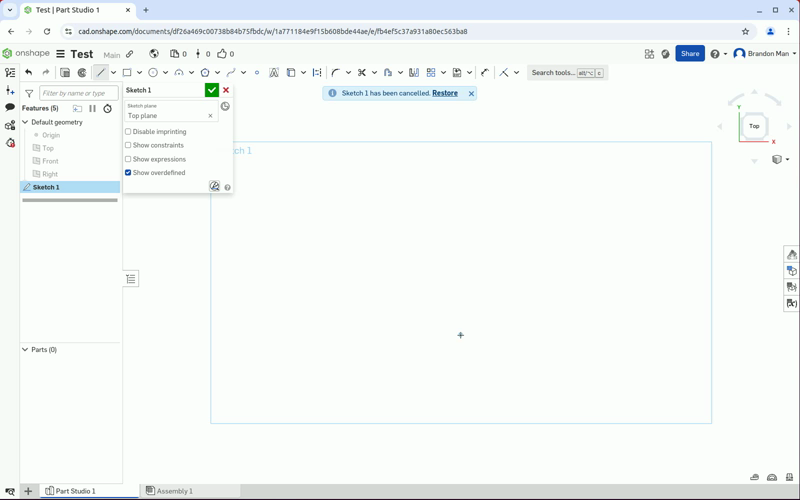
key_down(shift)
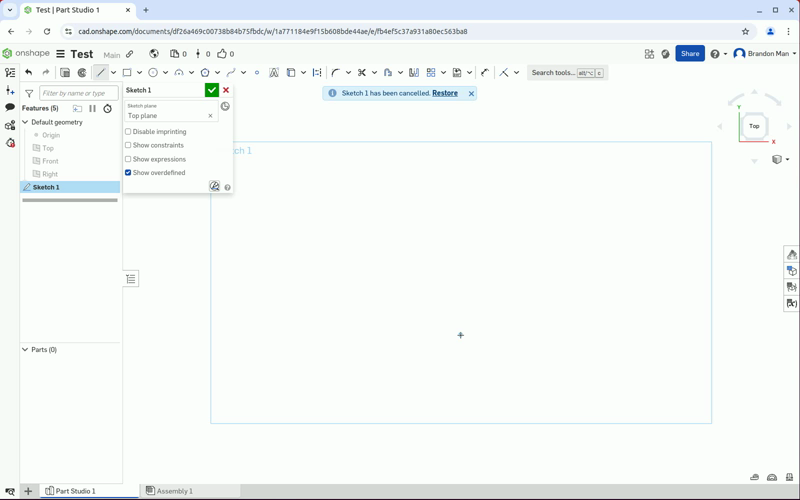
mouse_move(490, 334)
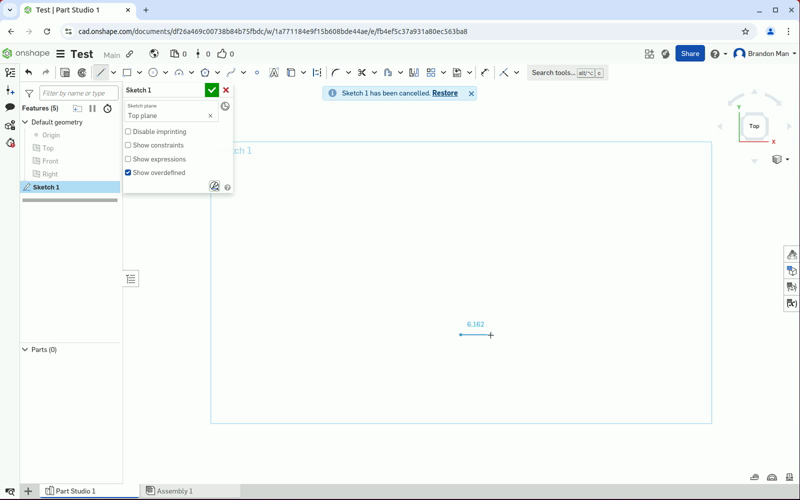
mouse_move(484, 334)
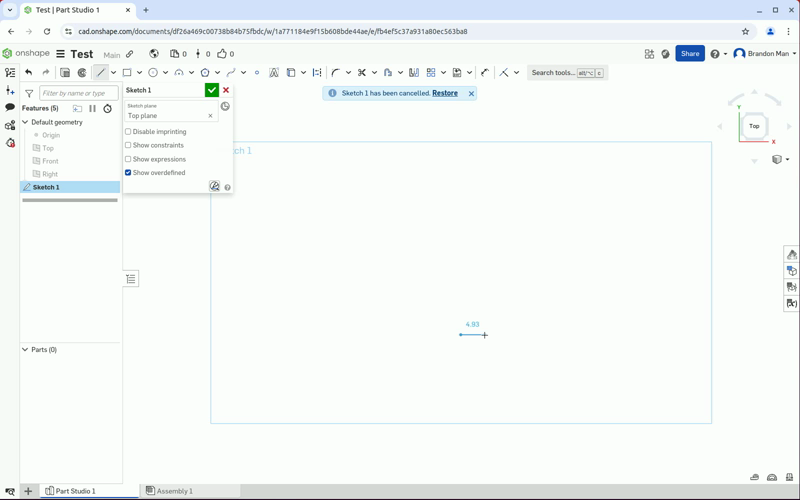
click(484, 334)
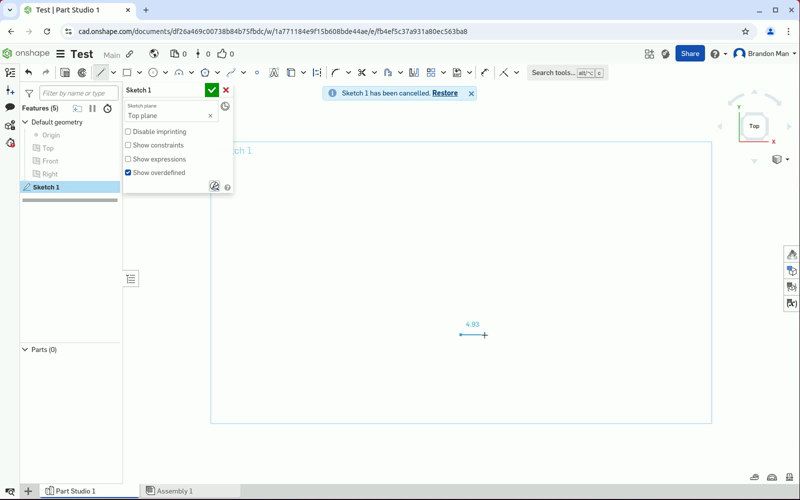
key_up(shift)
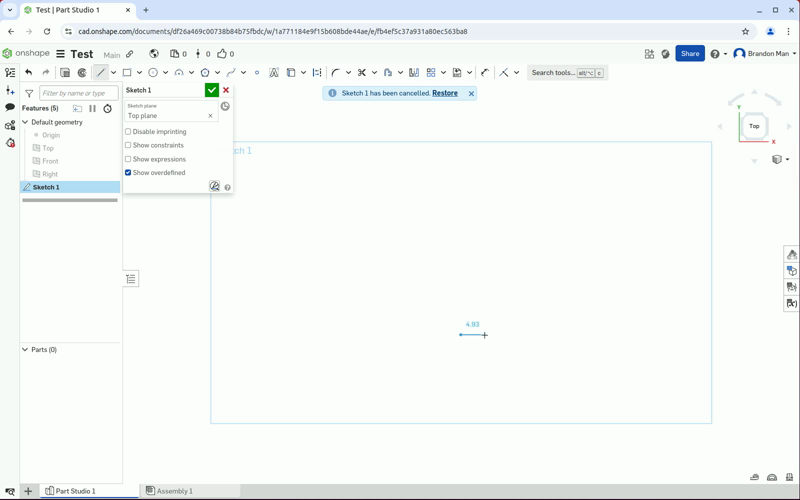
key_down(shift)
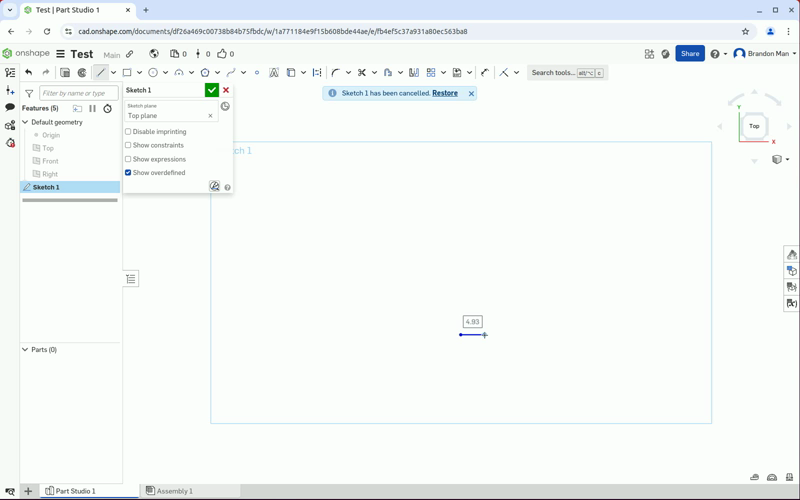
mouse_move(514, 334)
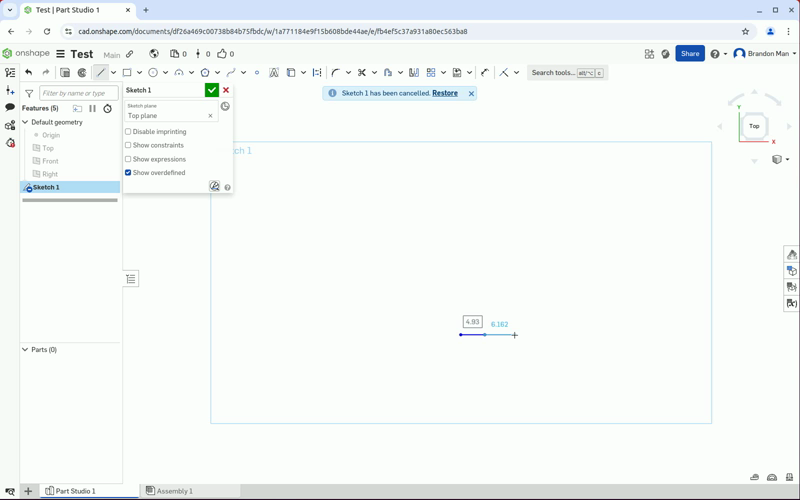
mouse_move(484, 374)
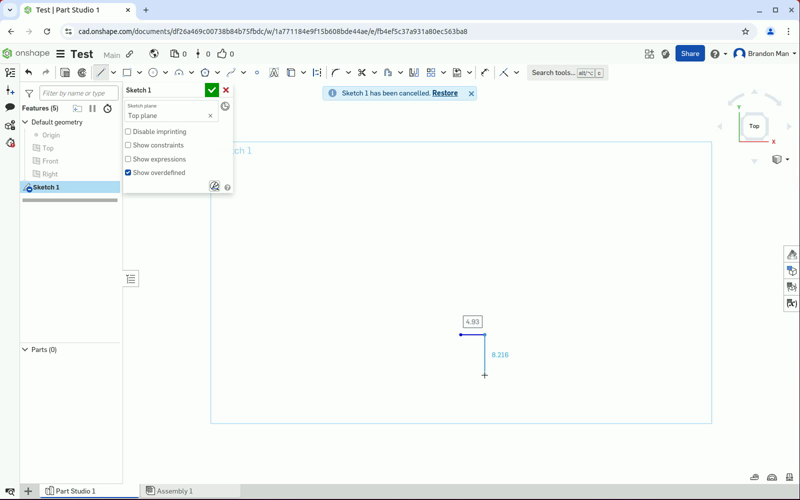
click(484, 374)
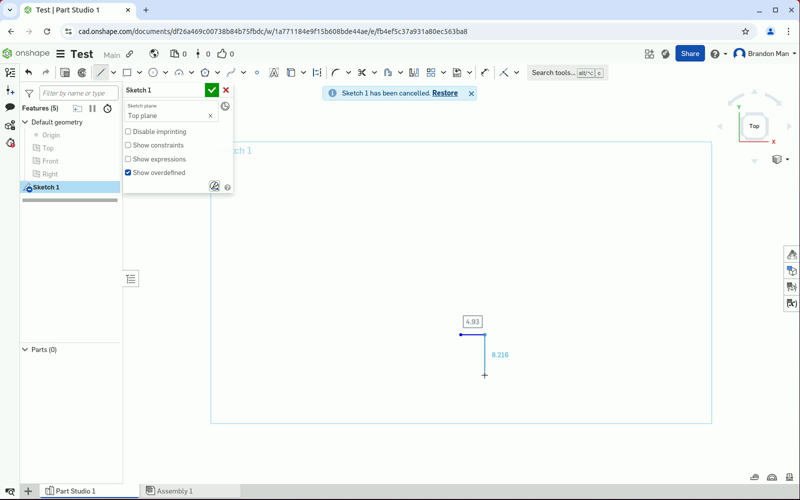
key_up(shift)
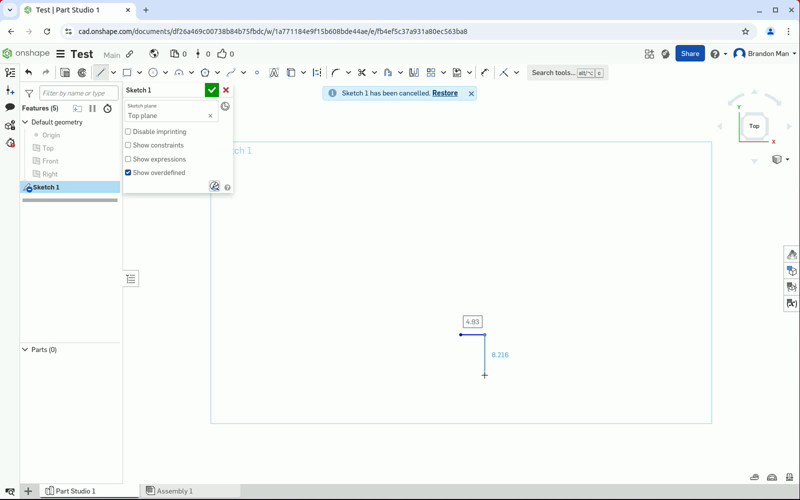
key_down(shift)
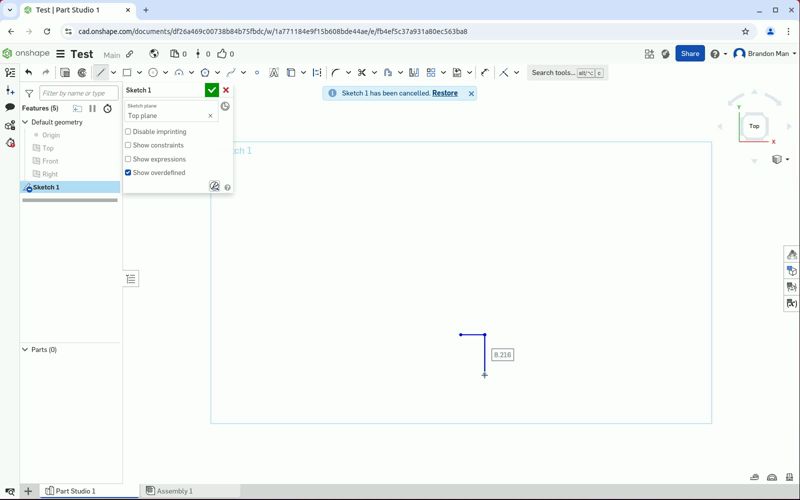
mouse_move(514, 374)
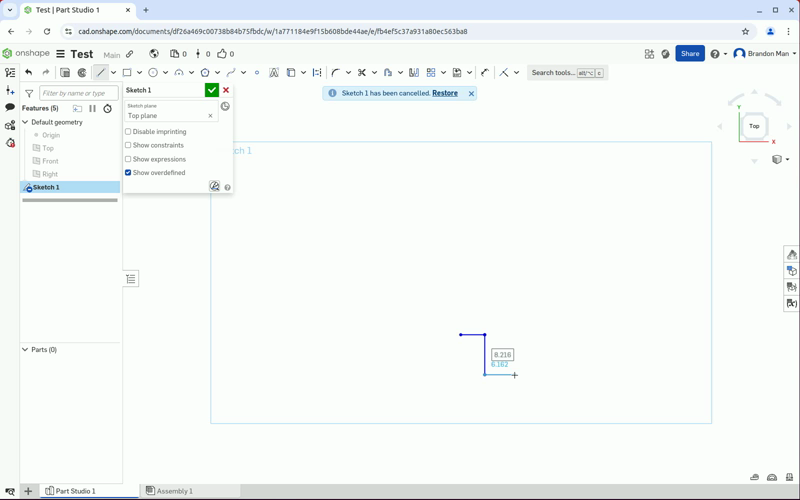
mouse_move(521, 374)
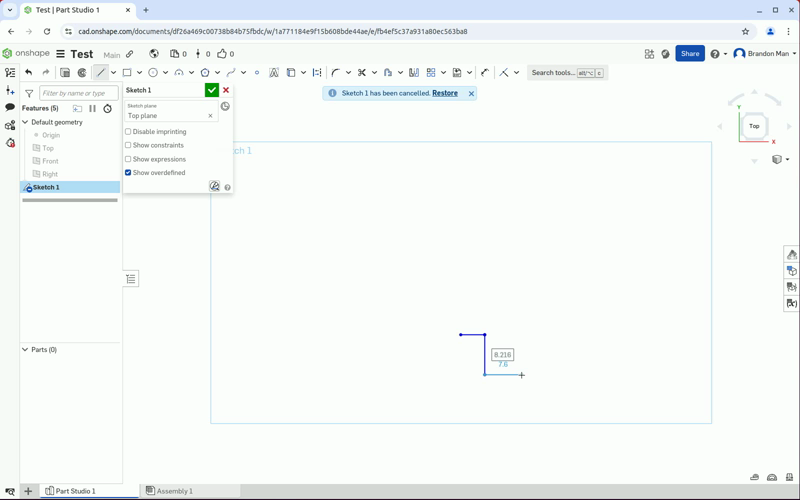
click(521, 374)
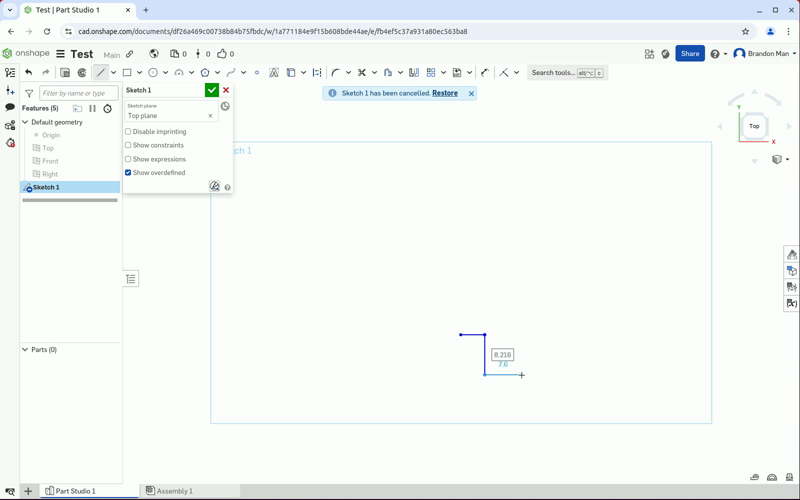
key_up(shift)
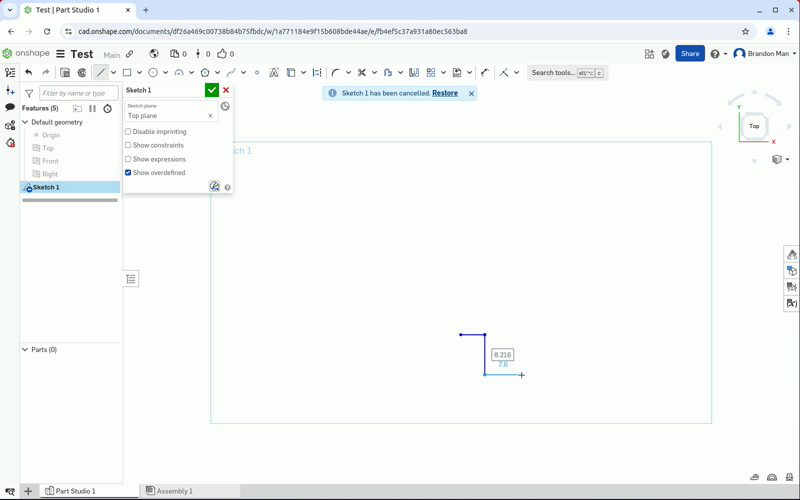
key_down(shift)
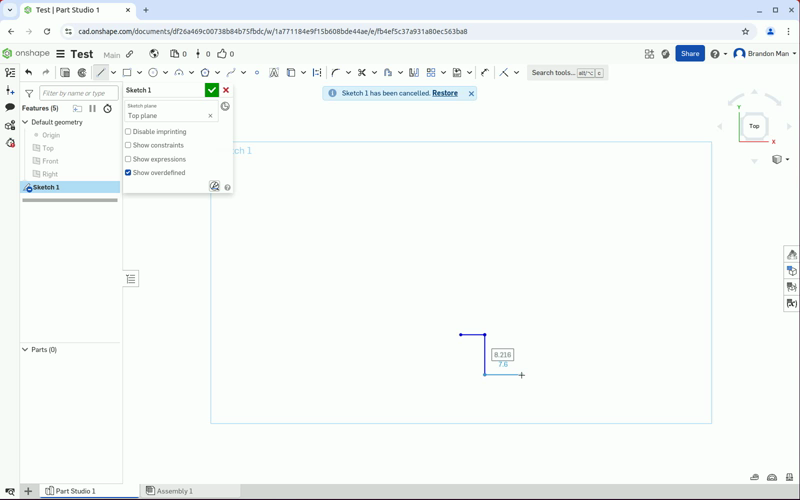
mouse_move(551, 374)
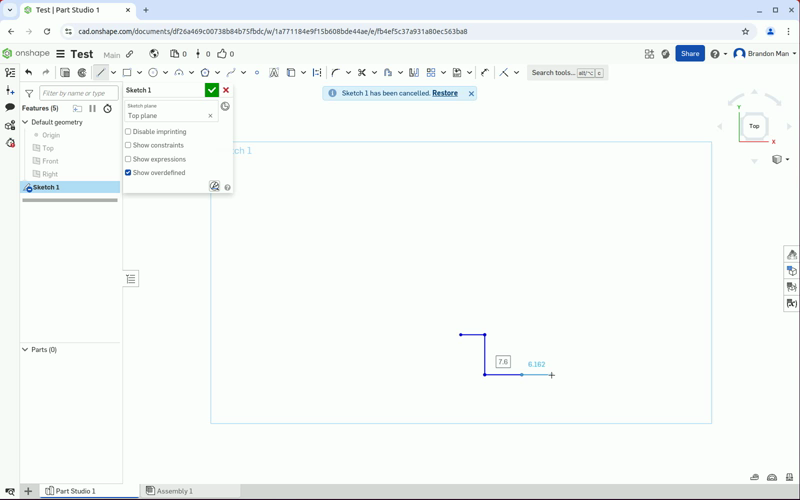
mouse_move(521, 352)
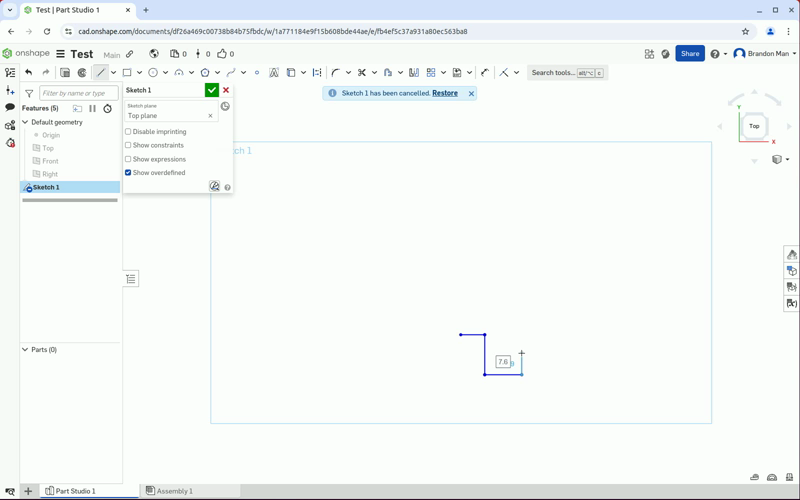
click(521, 352)
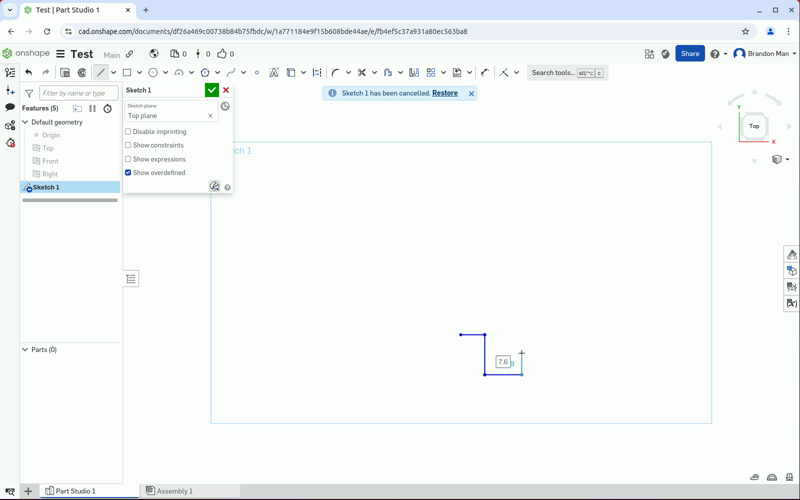
key_up(shift)
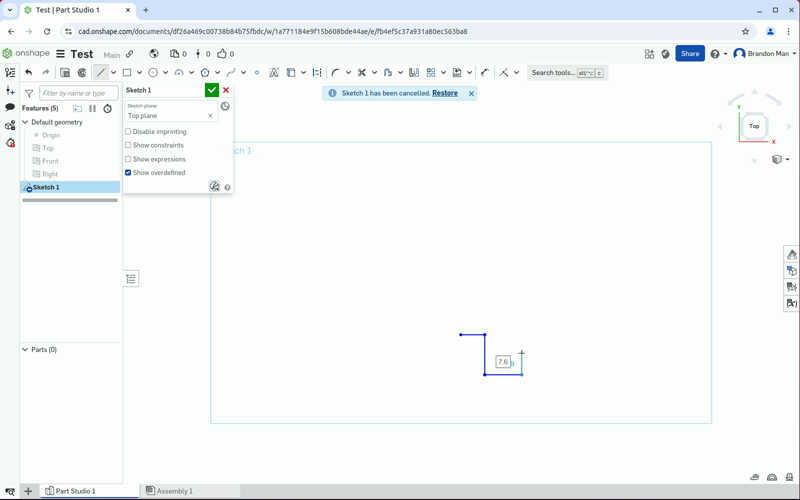
key(esc)
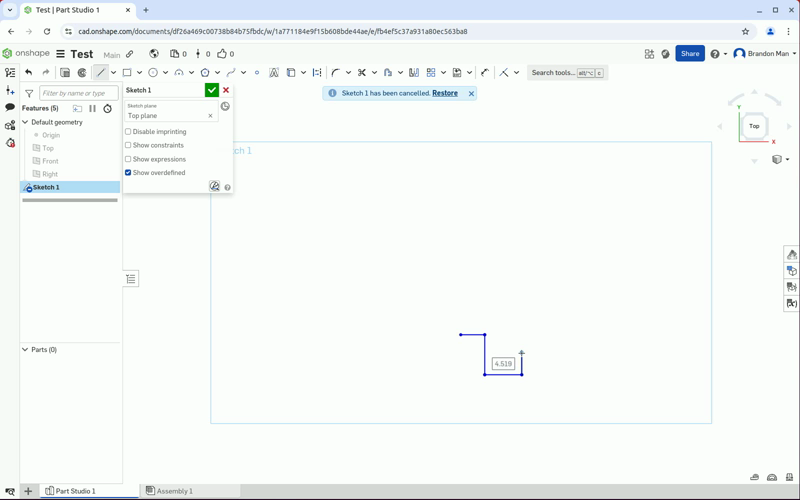
key(a)
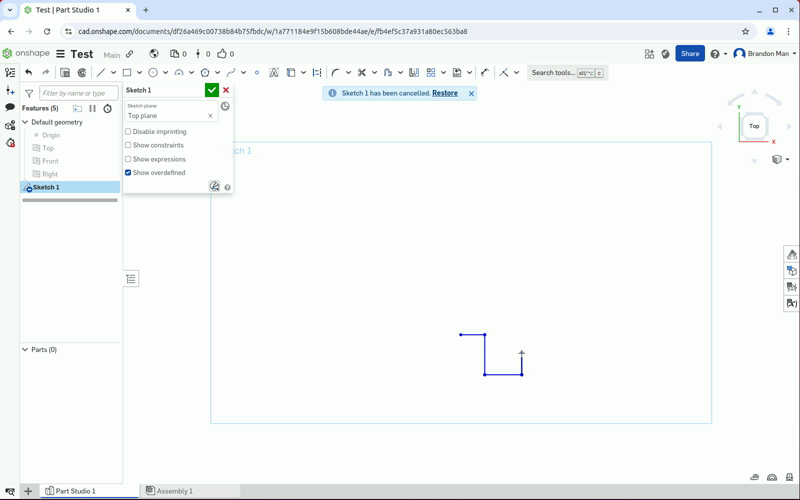
mouse_move(521, 352)
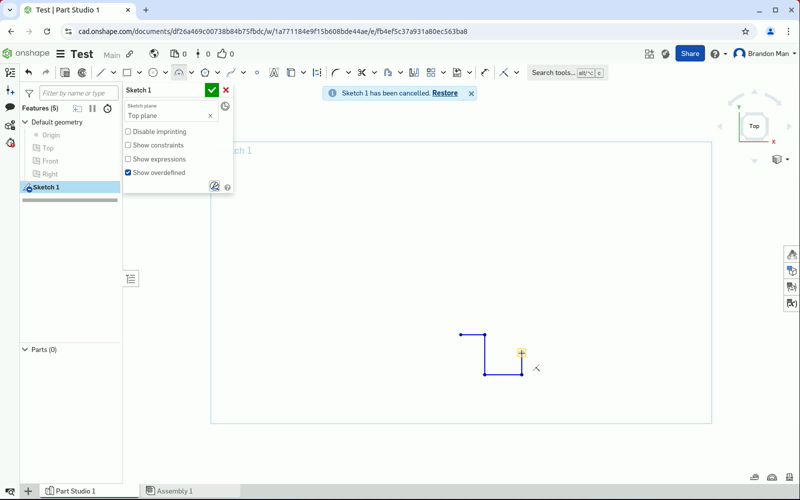
click(521, 352)
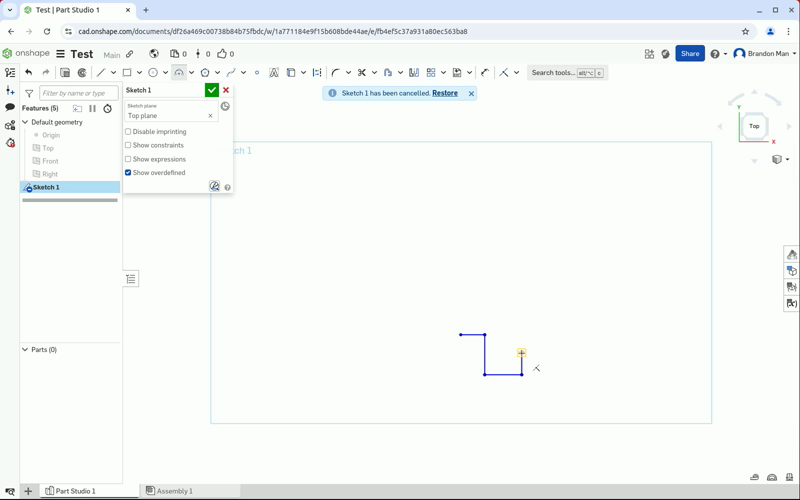
key_down(shift)
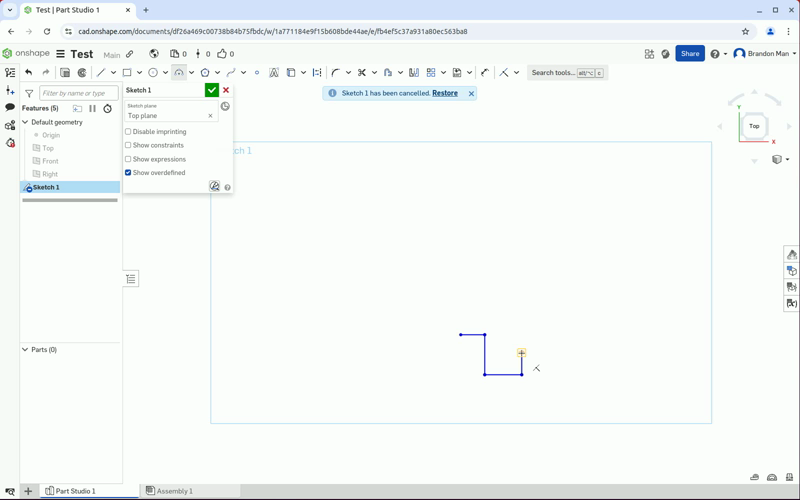
mouse_move(529, 343)
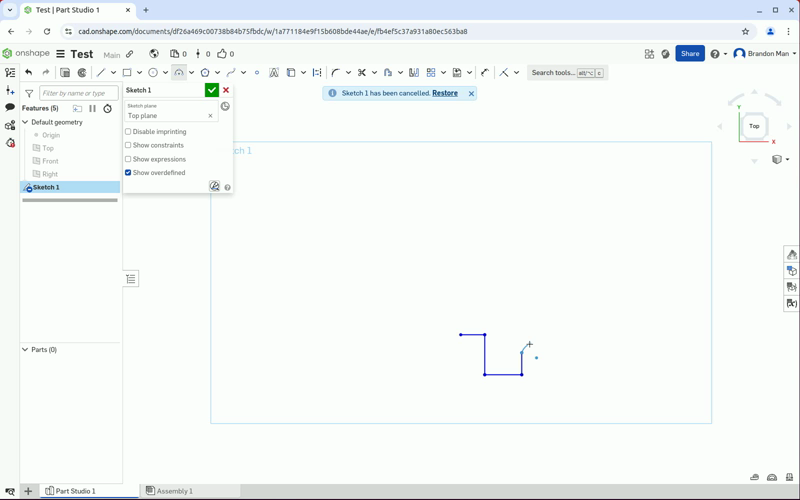
click(529, 343)
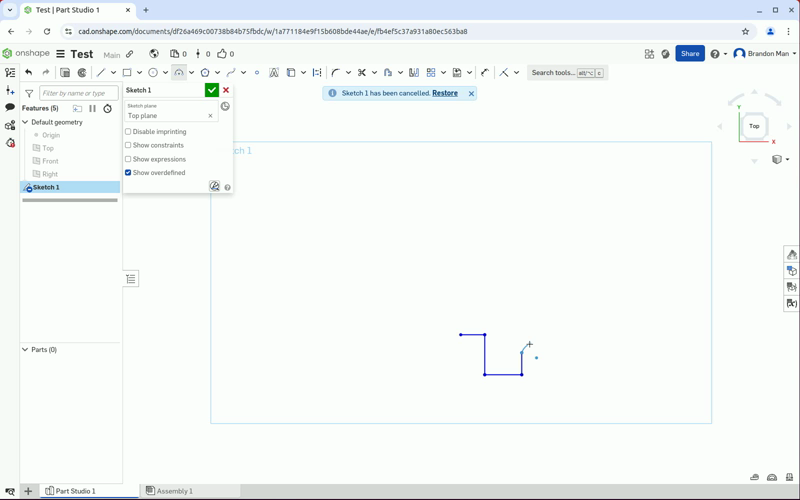
mouse_move(523, 346)
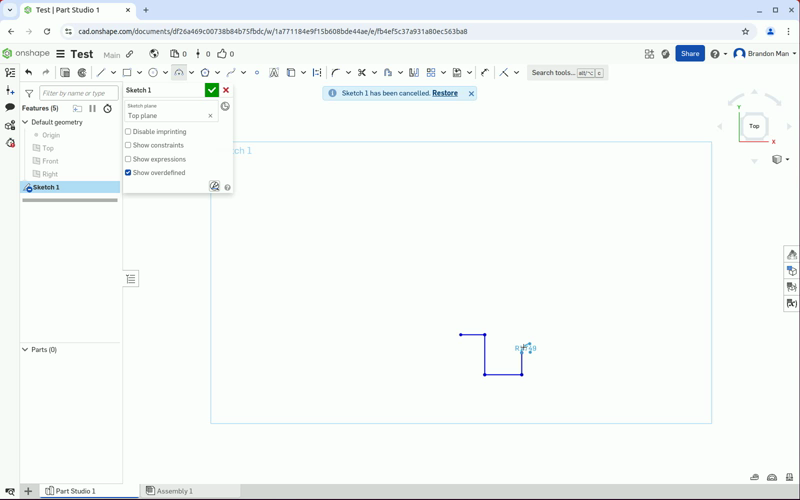
click(523, 346)
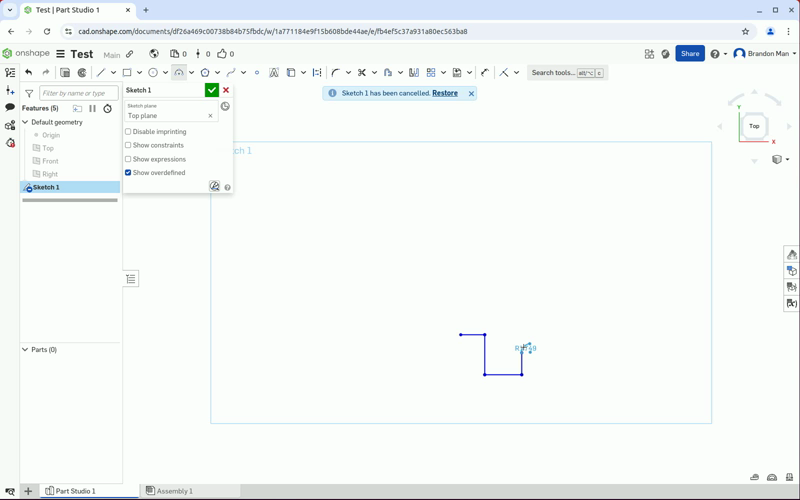
key_up(shift)
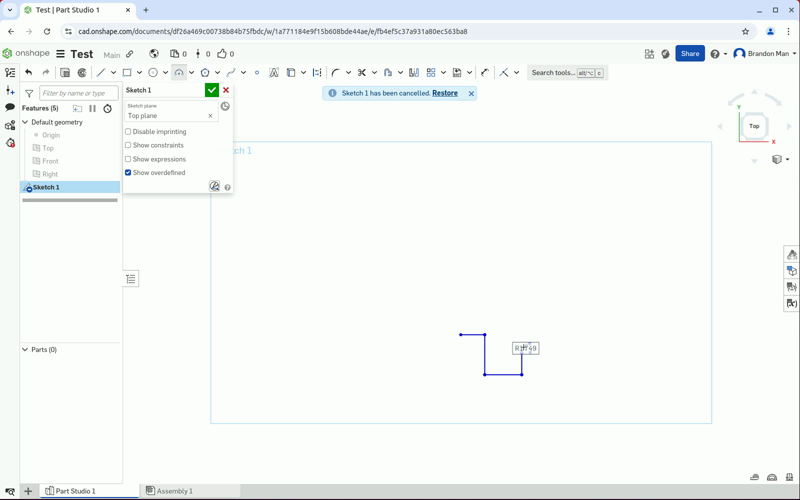
key(esc)
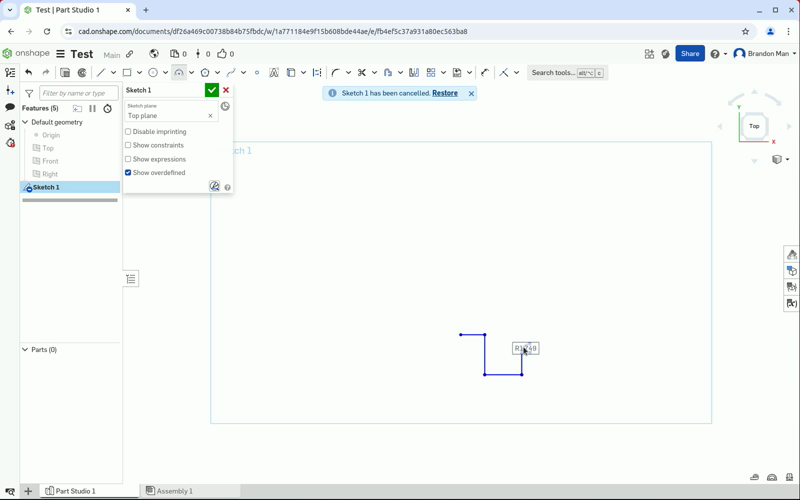
key(l)
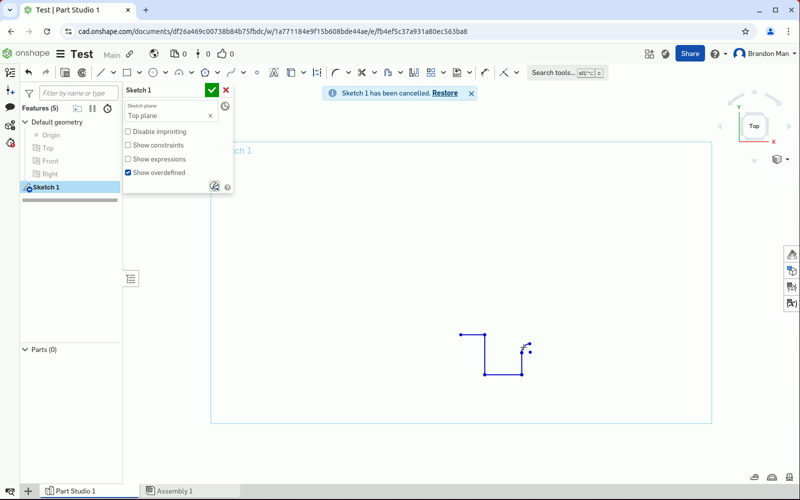
mouse_move(529, 343)
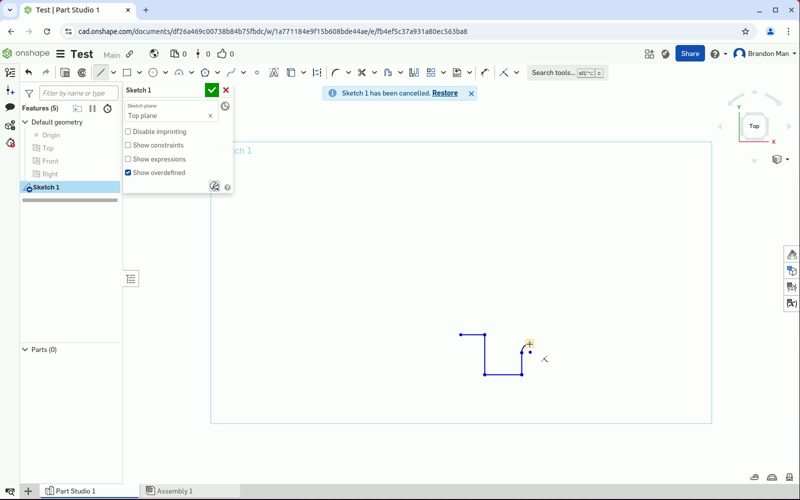
click(529, 343)
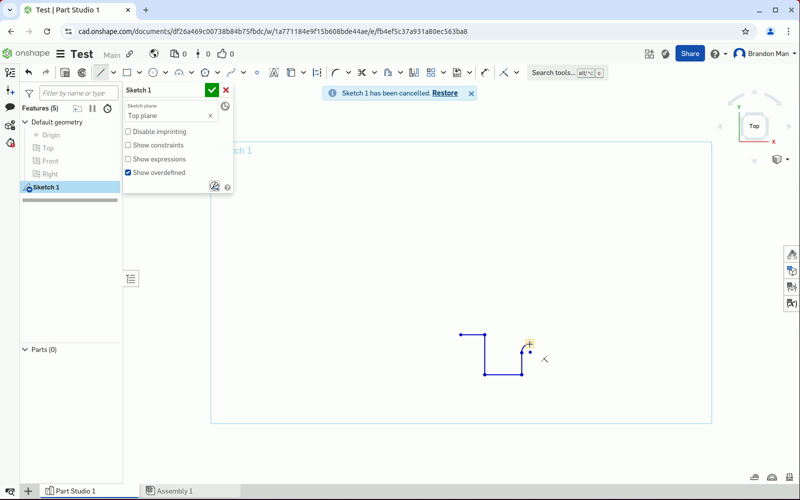
key_down(shift)
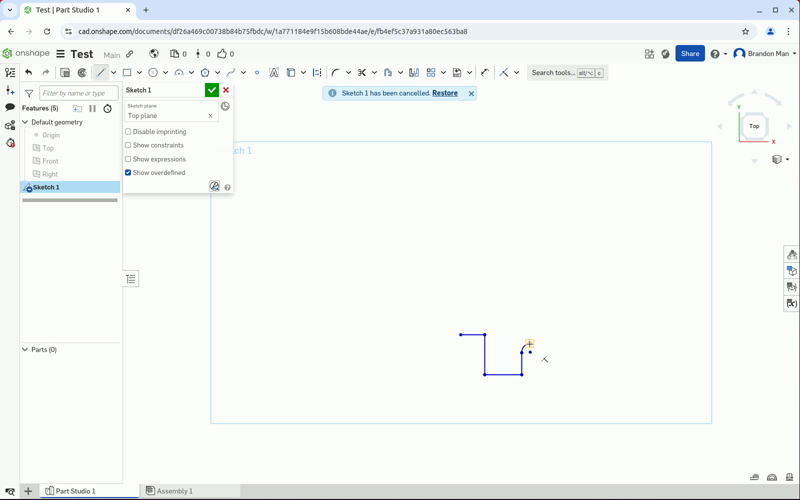
mouse_move(559, 343)
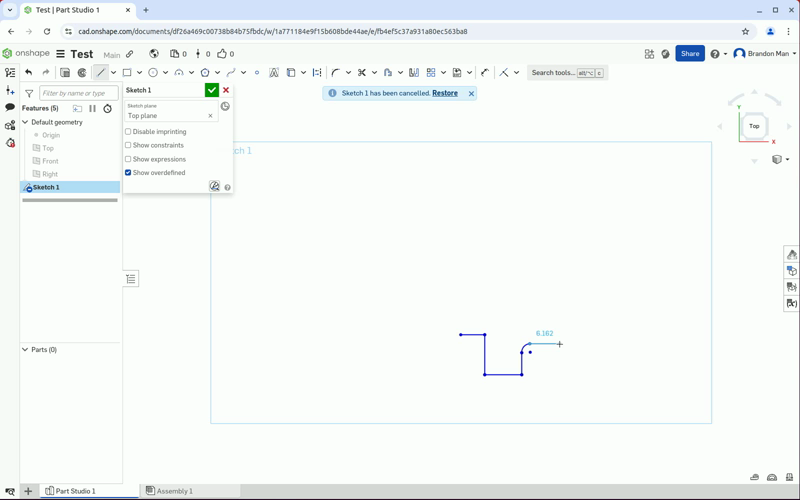
mouse_move(543, 343)
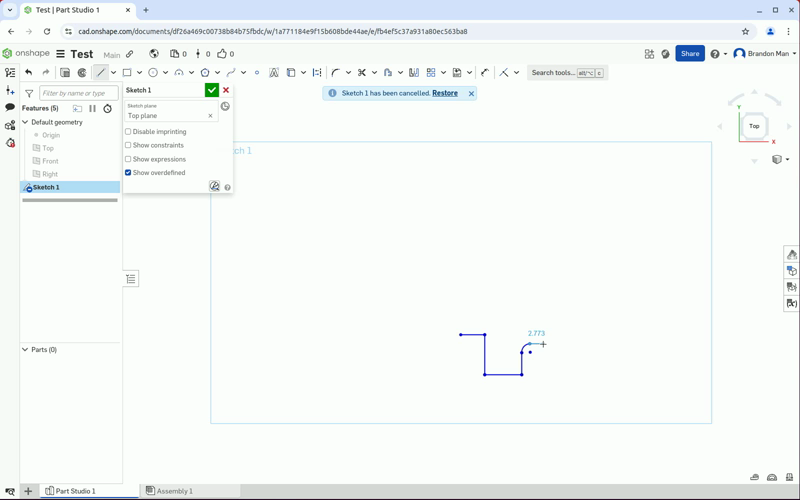
click(543, 343)
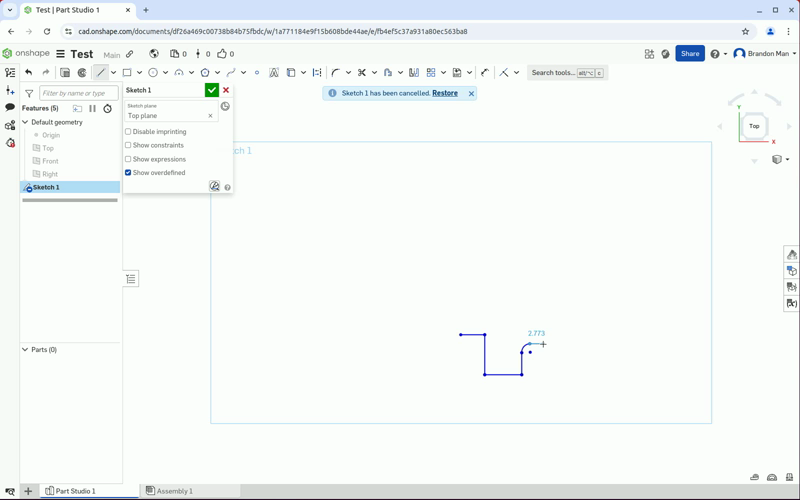
key_up(shift)
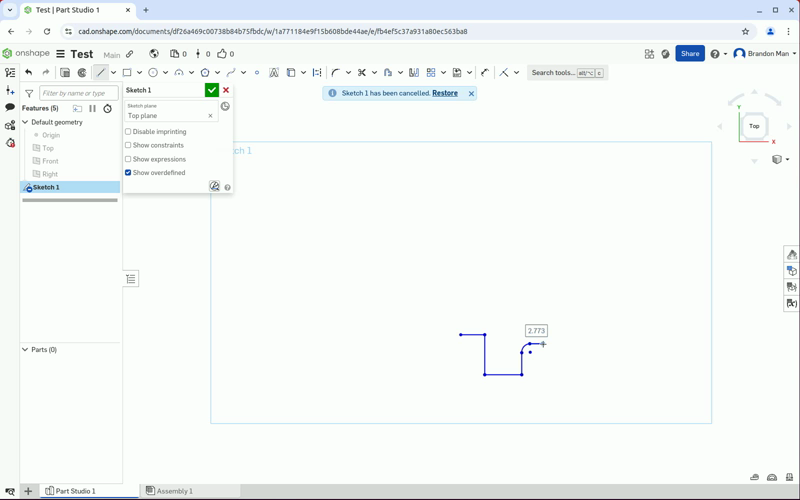
key(esc)
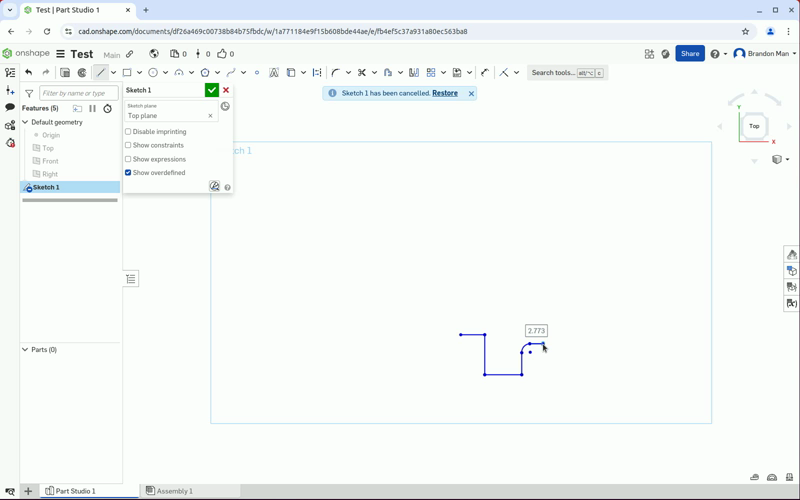
key(a)
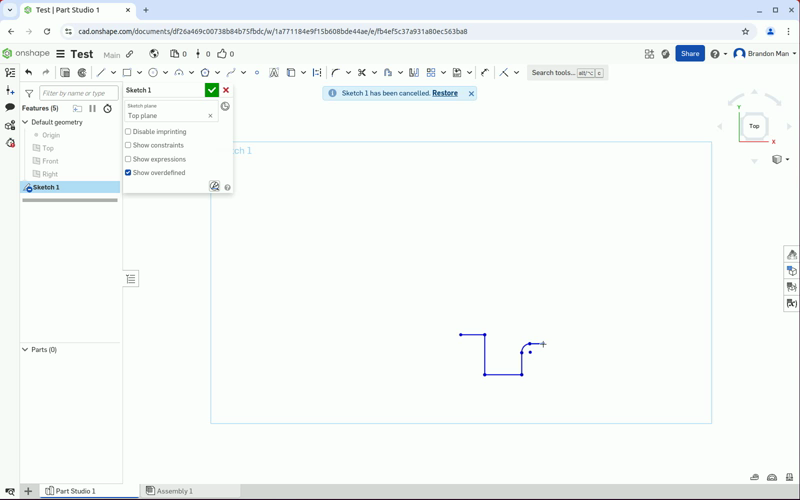
mouse_move(543, 343)
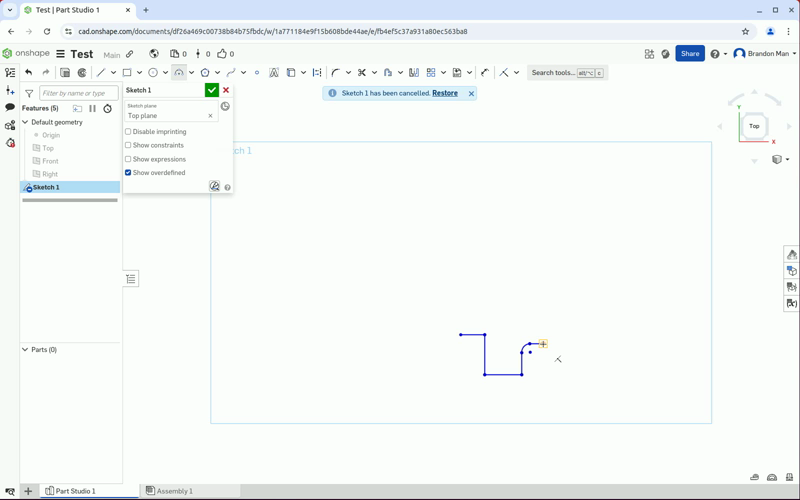
click(543, 343)
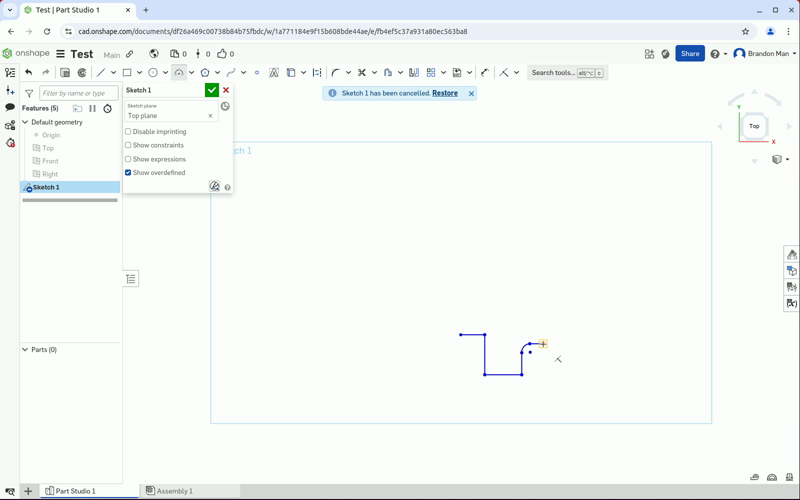
key_down(shift)
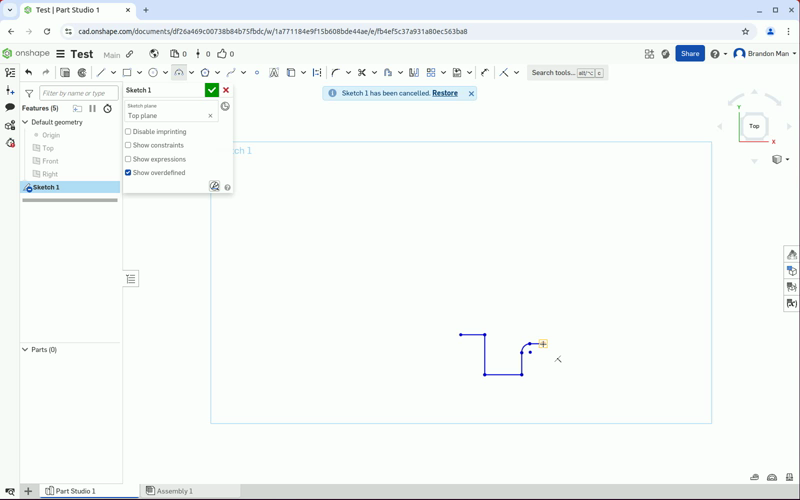
mouse_move(552, 352)
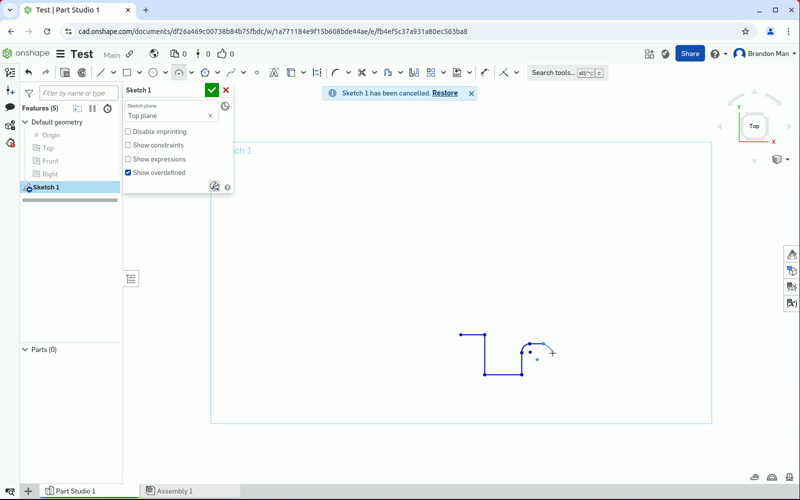
click(552, 352)
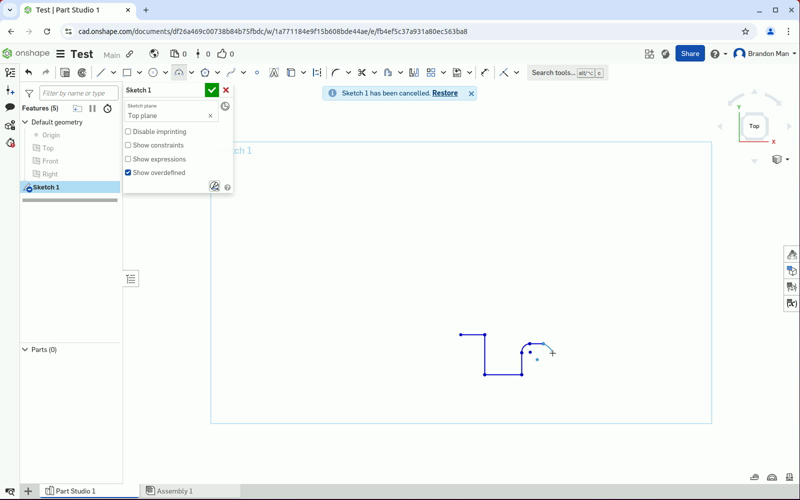
mouse_move(549, 346)
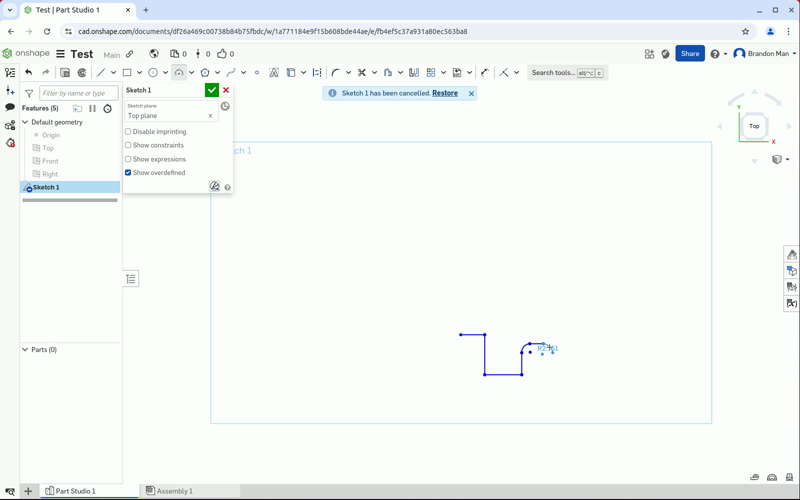
click(549, 346)
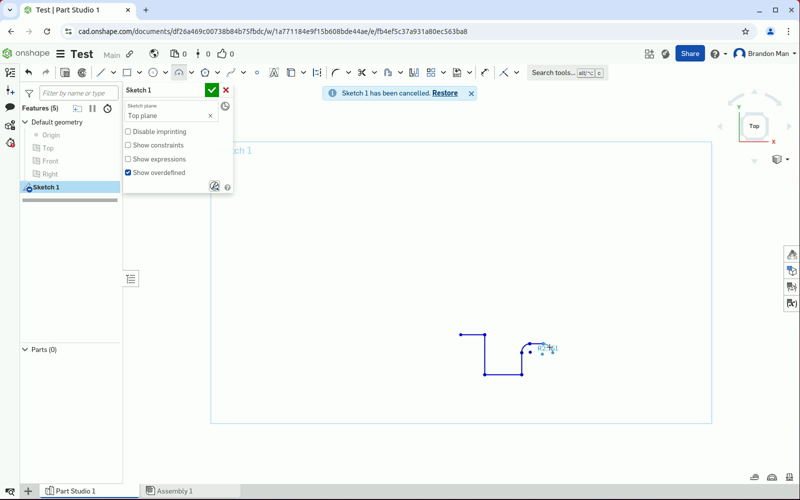
key_up(shift)
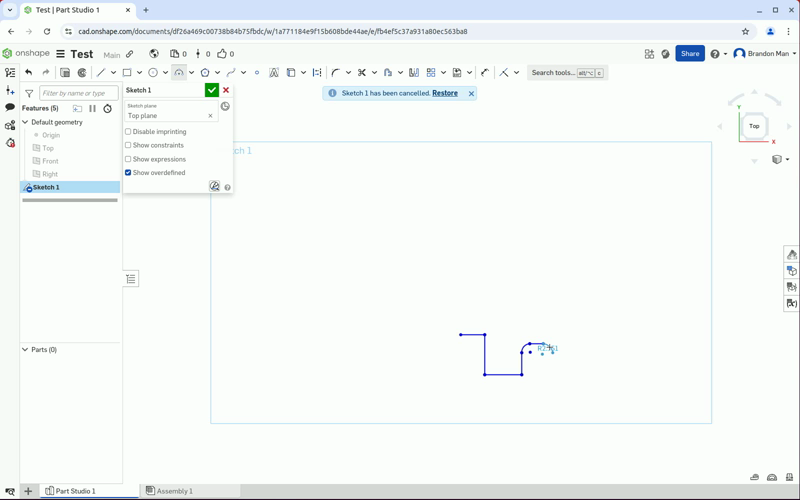
key(esc)
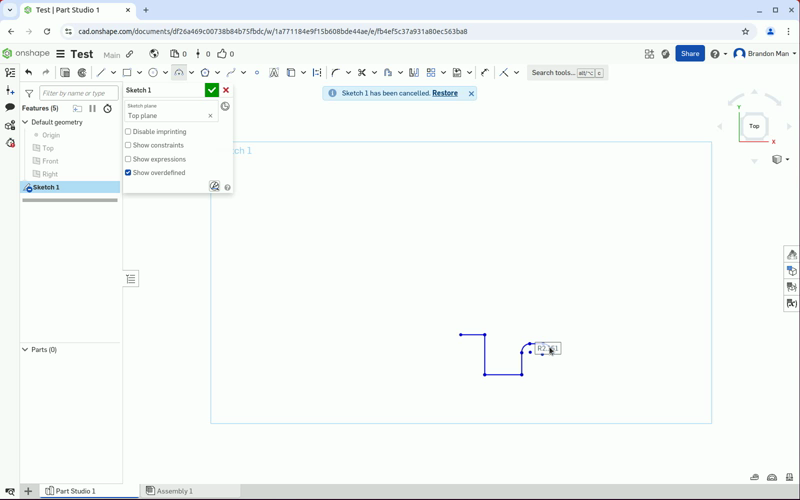
key(l)
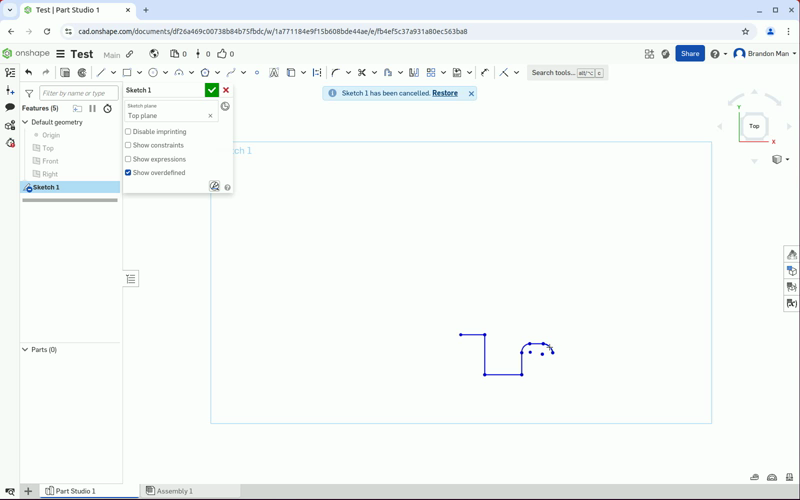
mouse_move(552, 352)
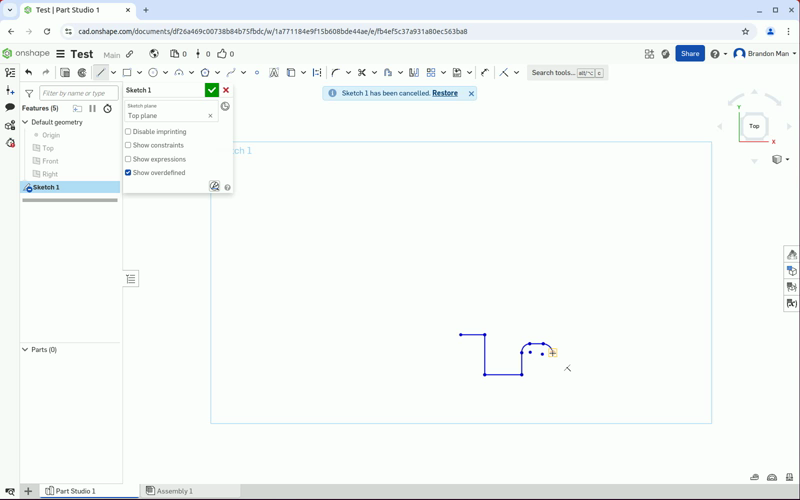
click(552, 352)
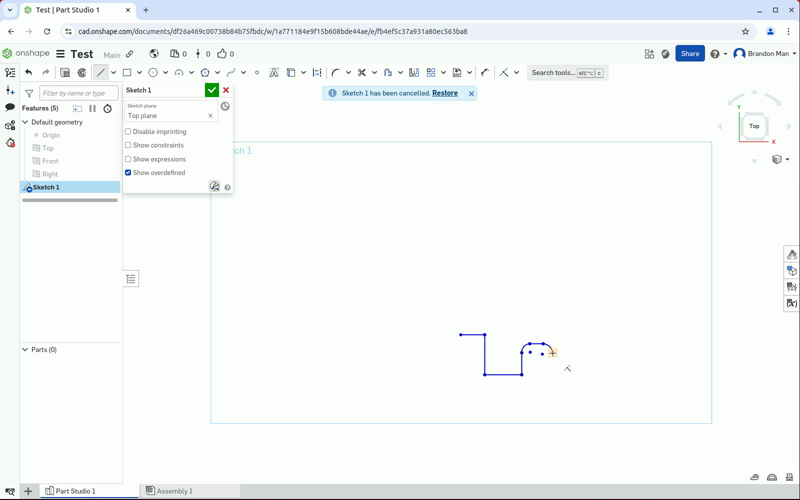
key_down(shift)
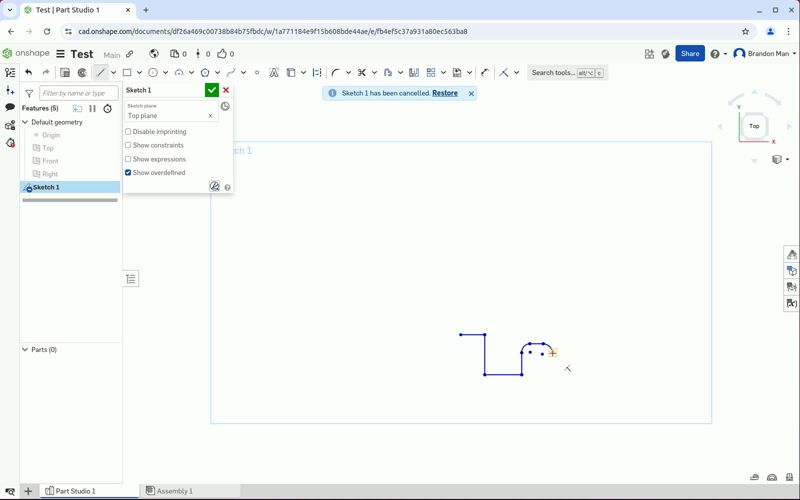
mouse_move(582, 352)
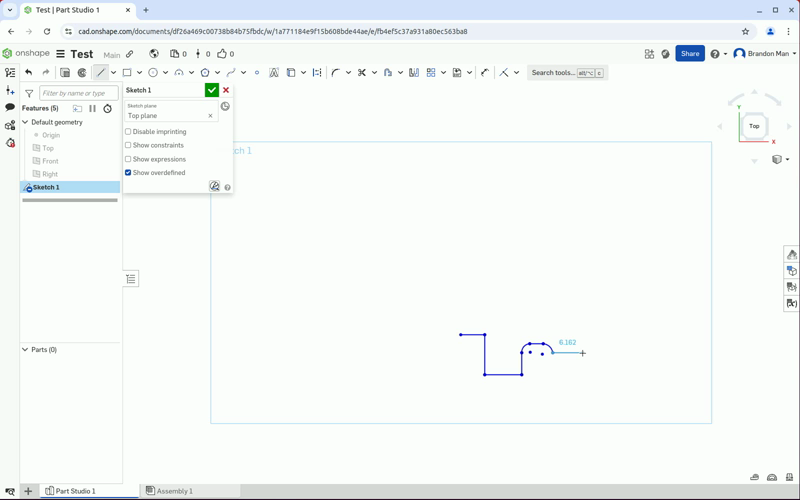
mouse_move(552, 366)
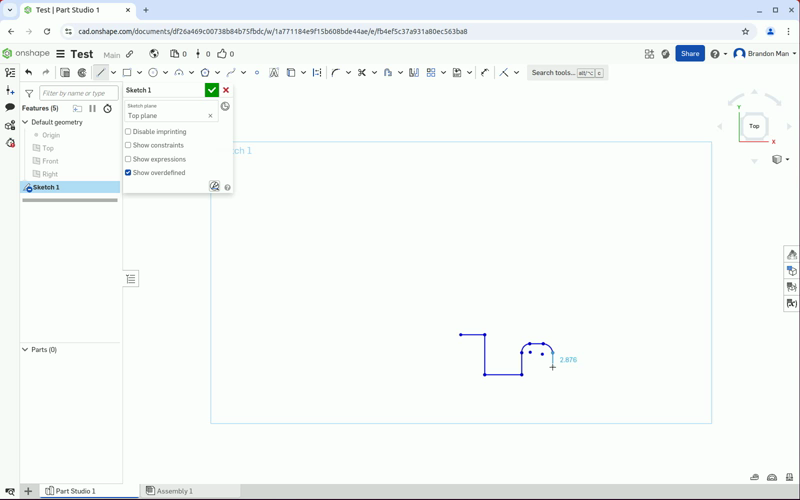
click(552, 366)
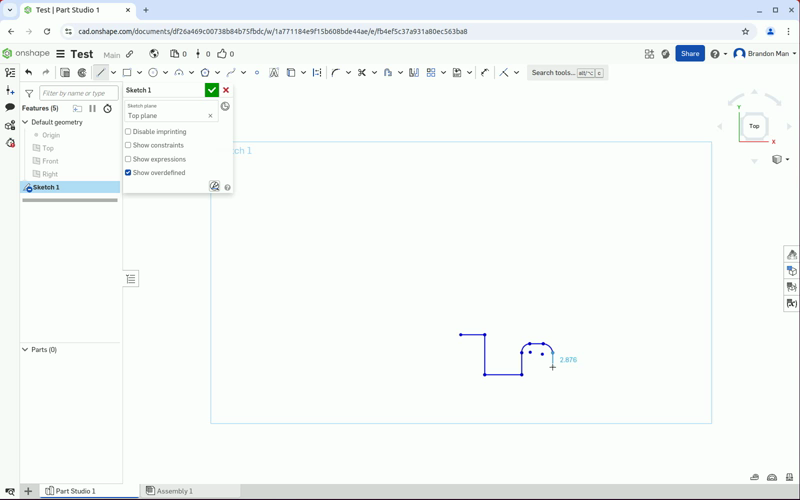
key_up(shift)
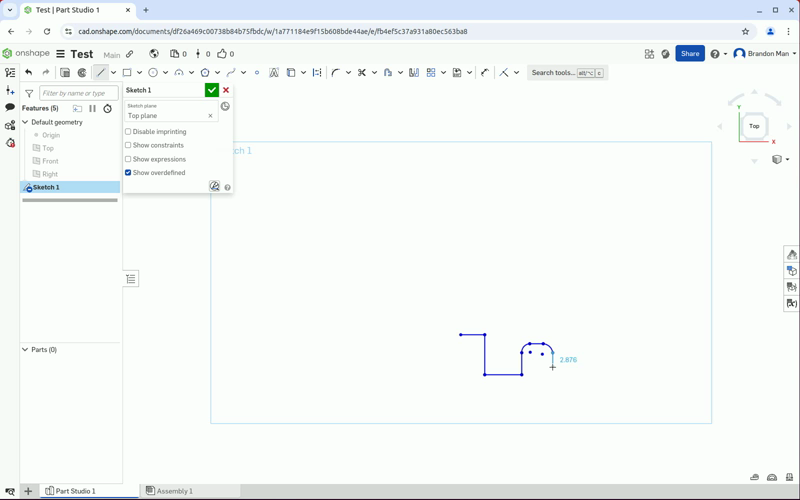
key(esc)
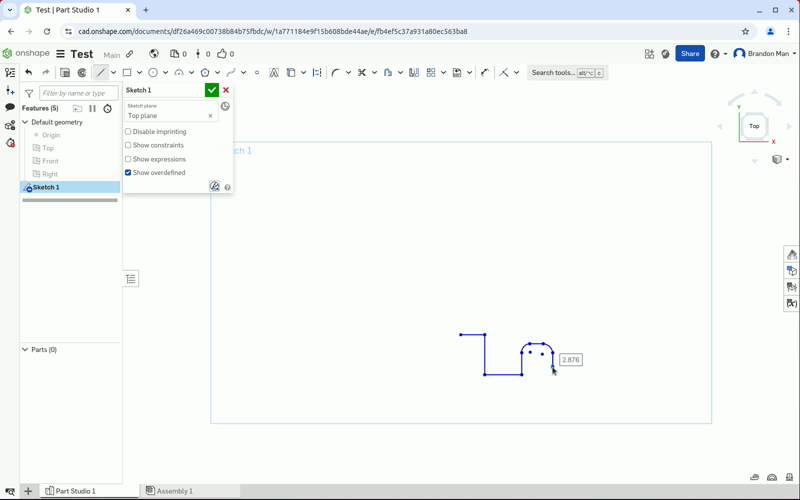
key(a)
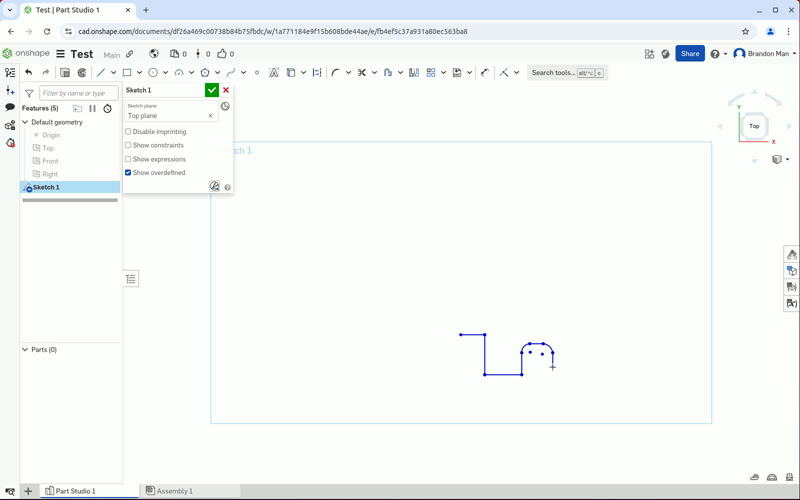
mouse_move(552, 366)
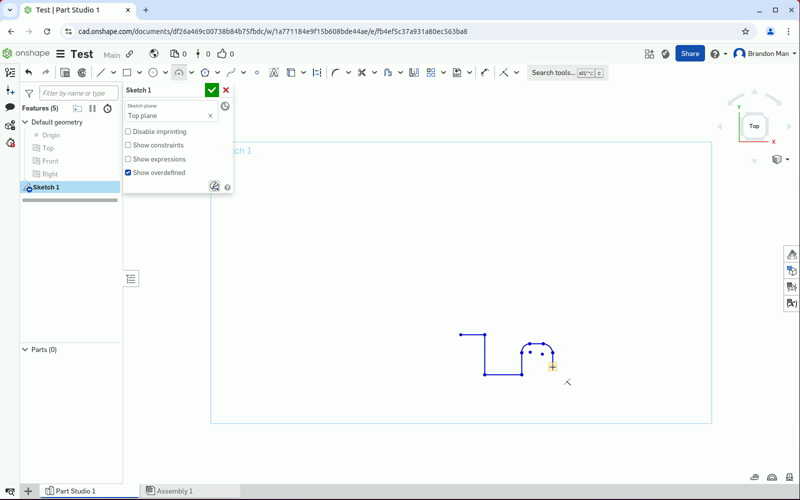
click(552, 366)
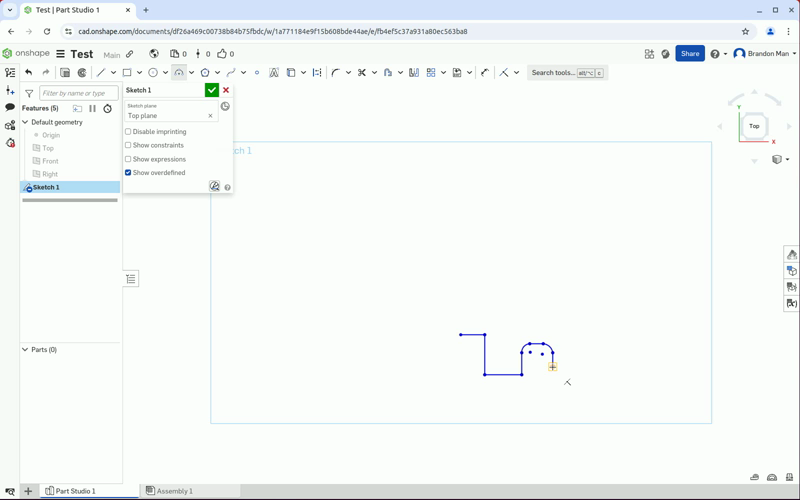
key_down(shift)
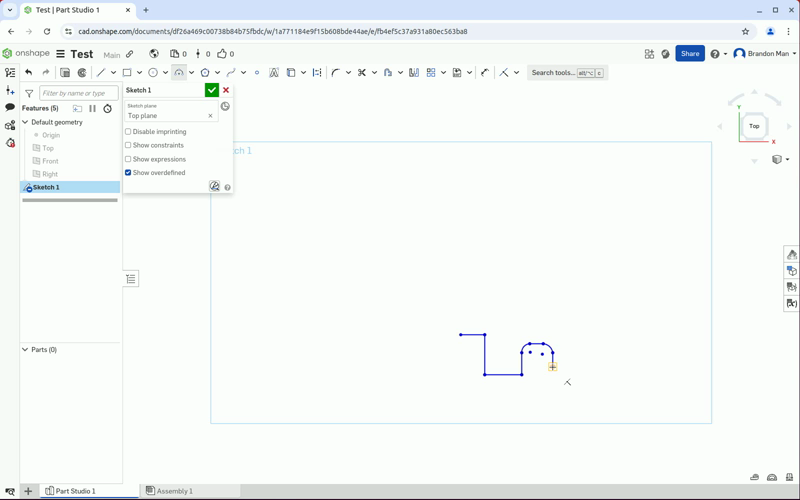
mouse_move(560, 374)
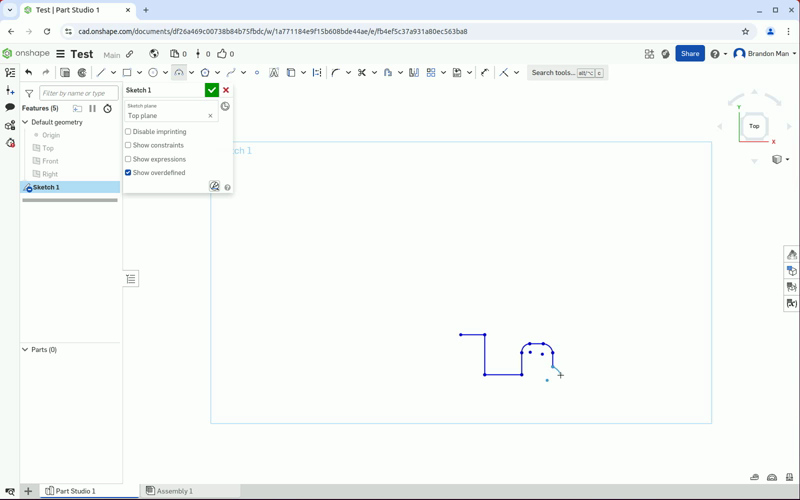
click(560, 374)
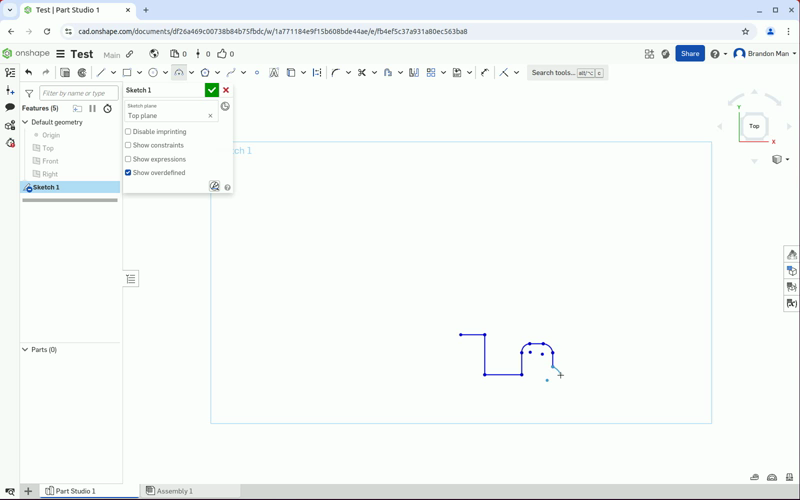
mouse_move(555, 372)
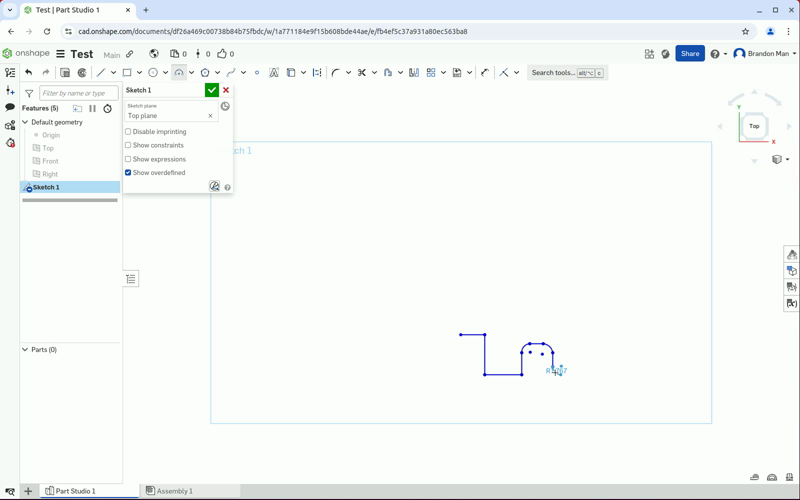
click(555, 372)
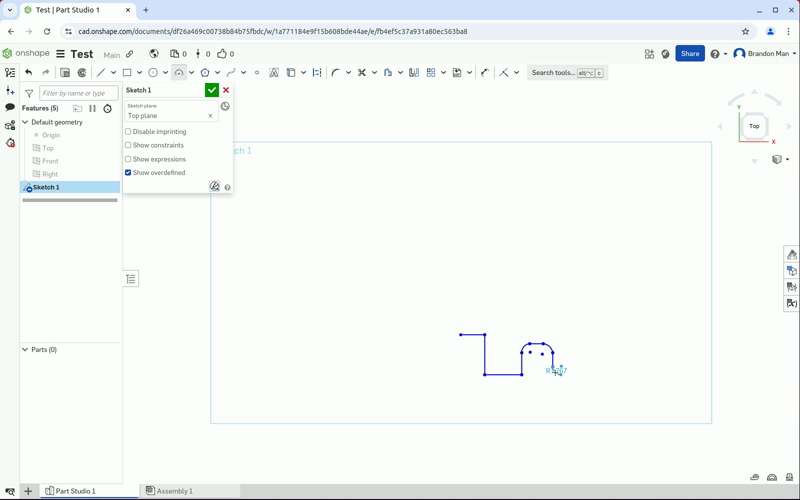
key_up(shift)
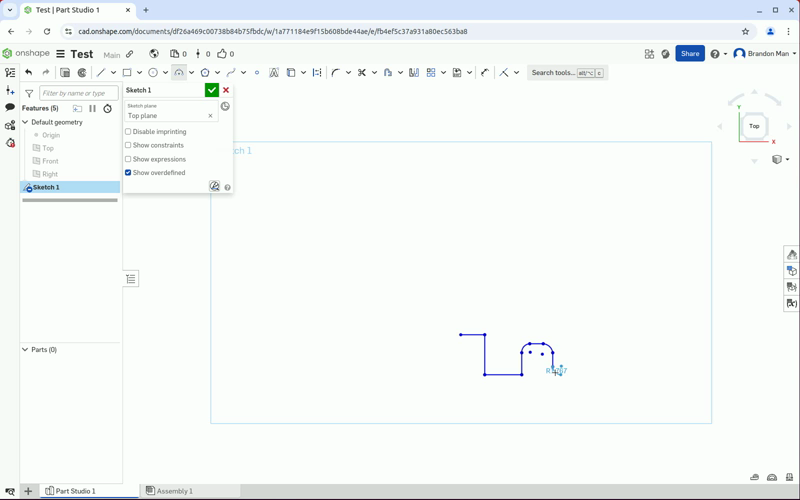
key(esc)
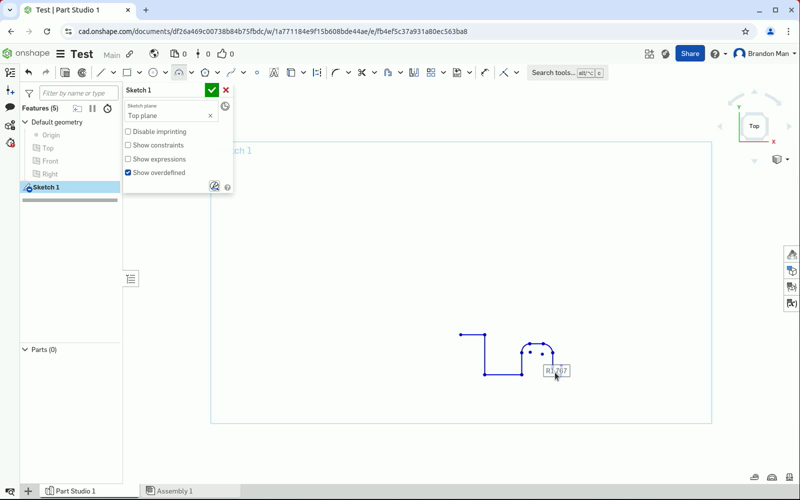
key(l)
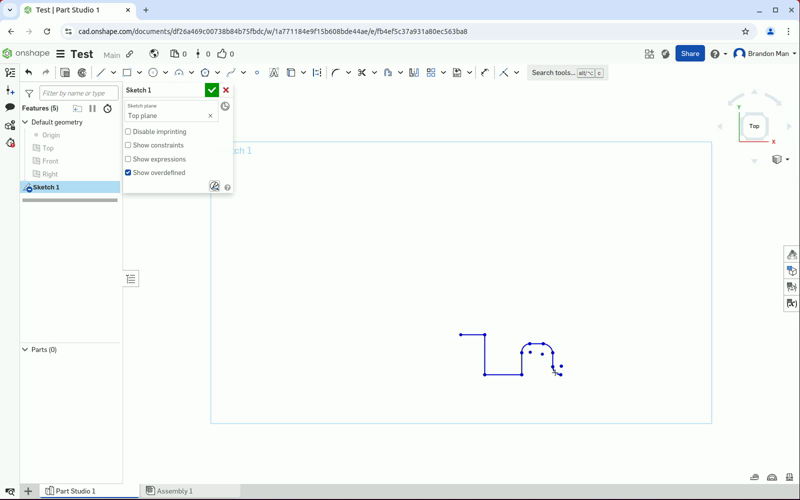
mouse_move(560, 374)
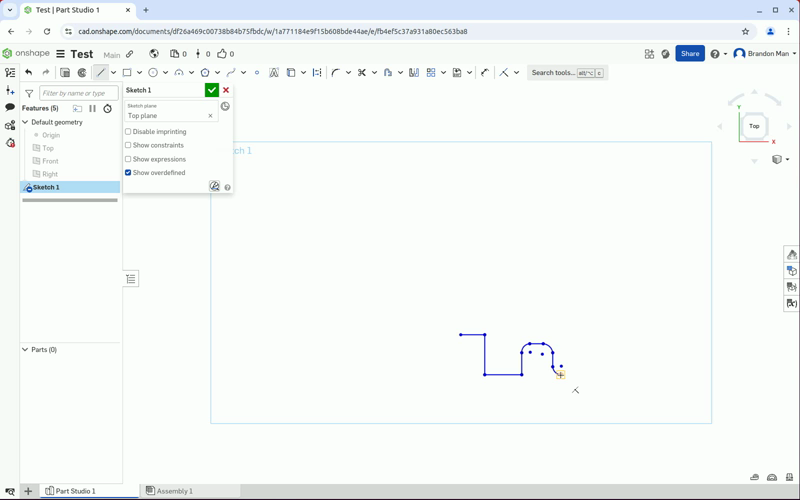
click(560, 374)
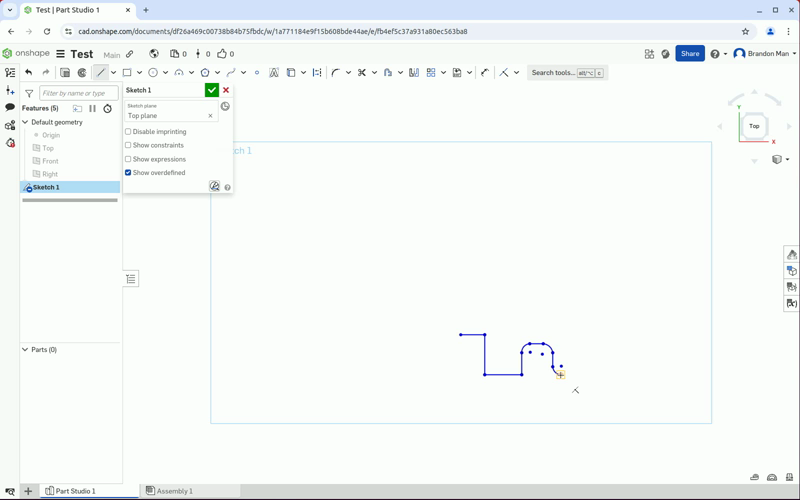
key_down(shift)
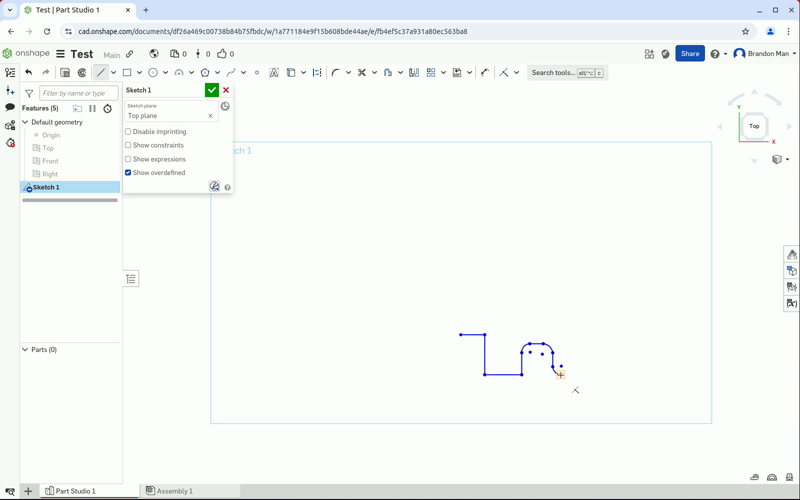
mouse_move(589, 374)
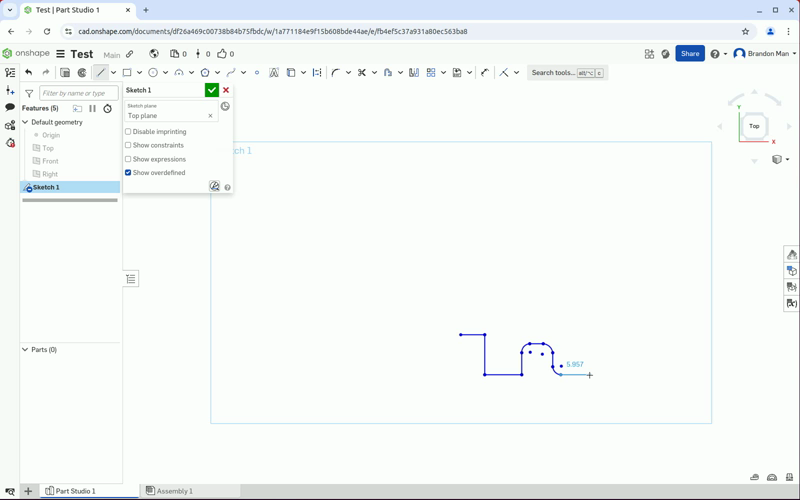
mouse_move(569, 374)
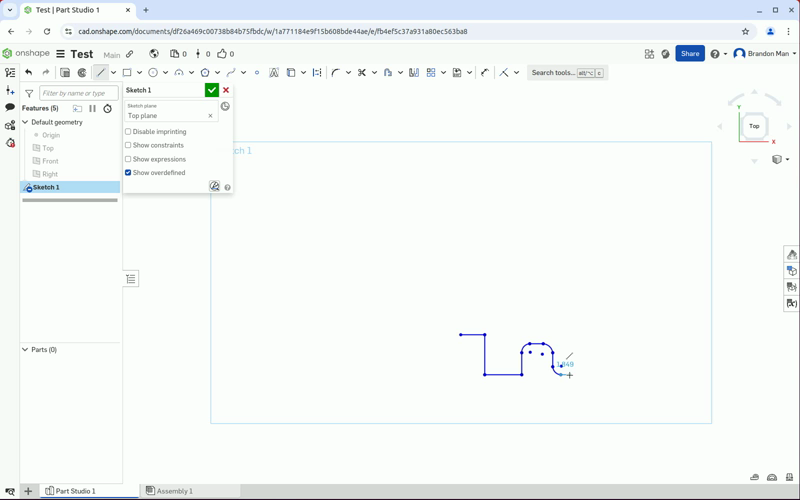
click(569, 374)
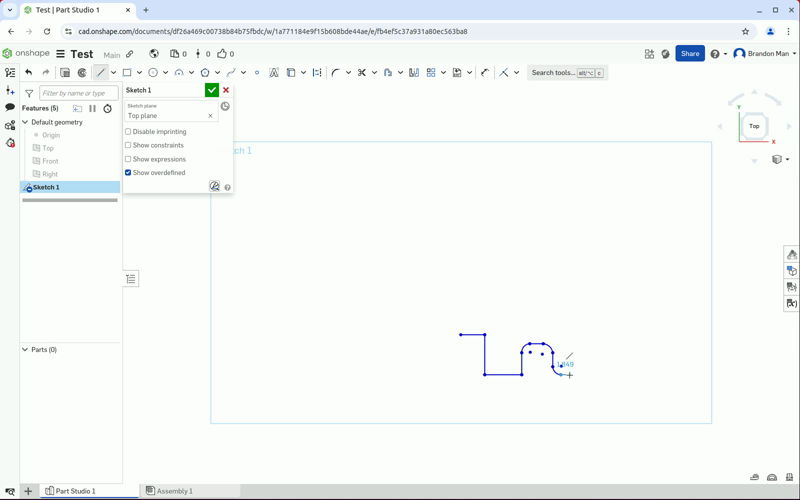
key_up(shift)
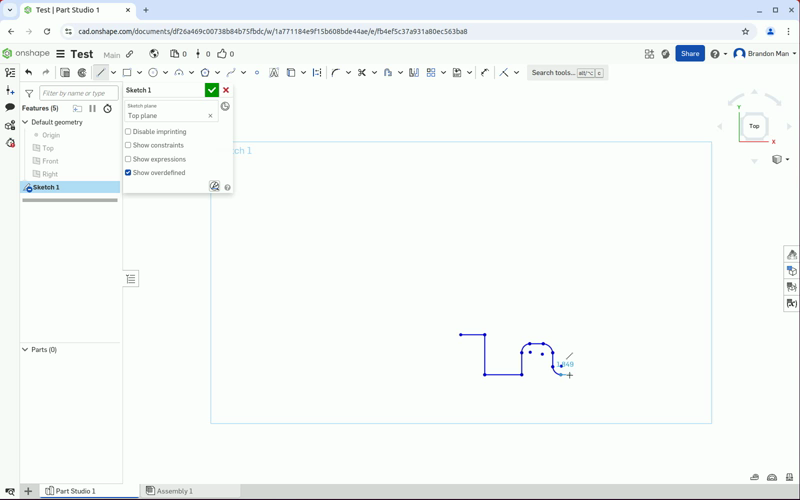
key_down(shift)
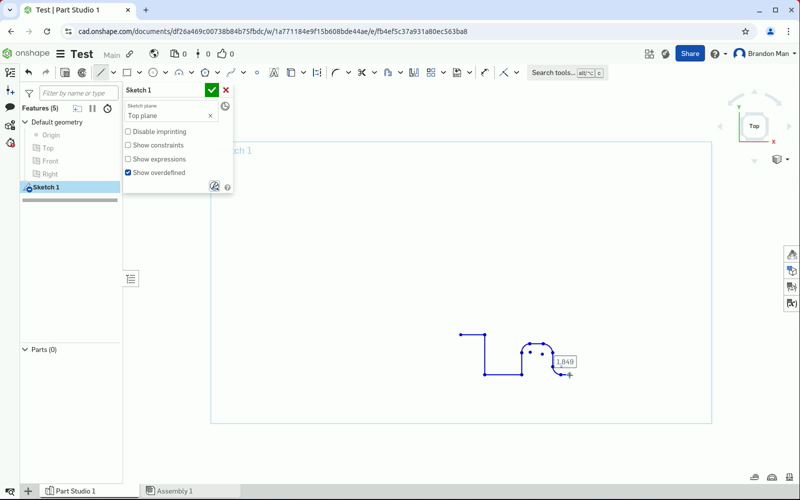
mouse_move(569, 282)
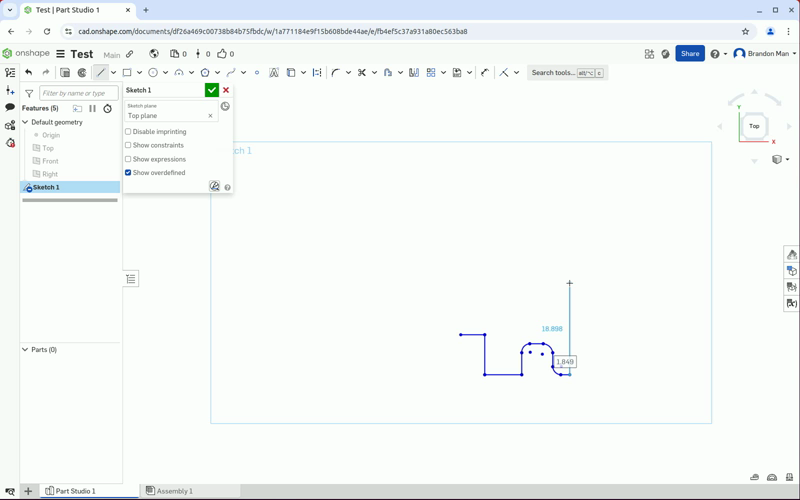
click(569, 282)
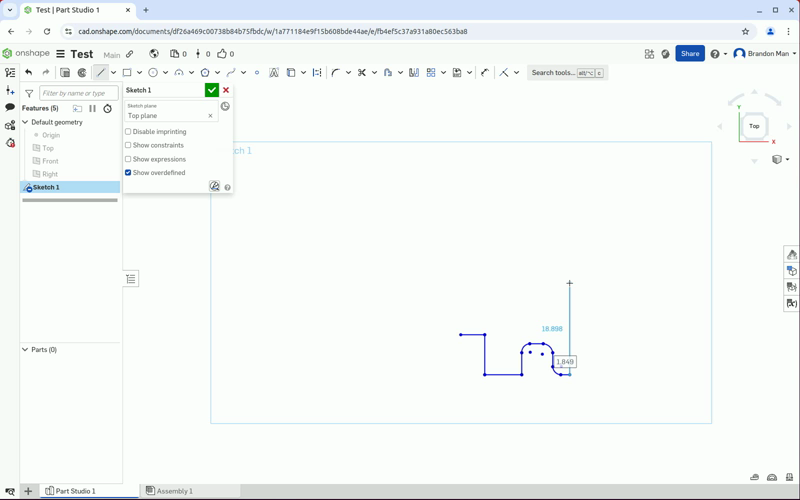
key_up(shift)
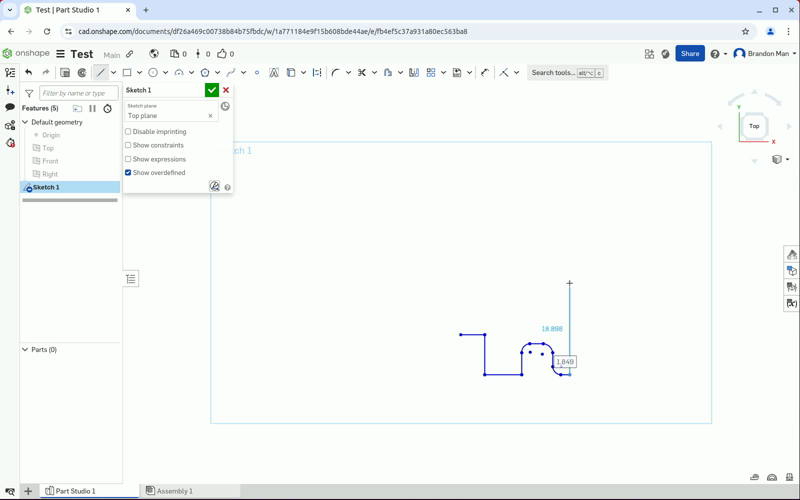
key_down(shift)
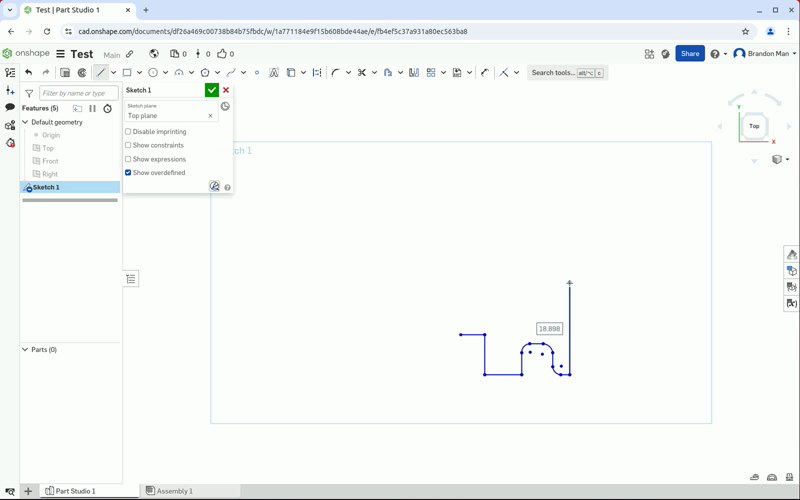
mouse_move(460, 282)
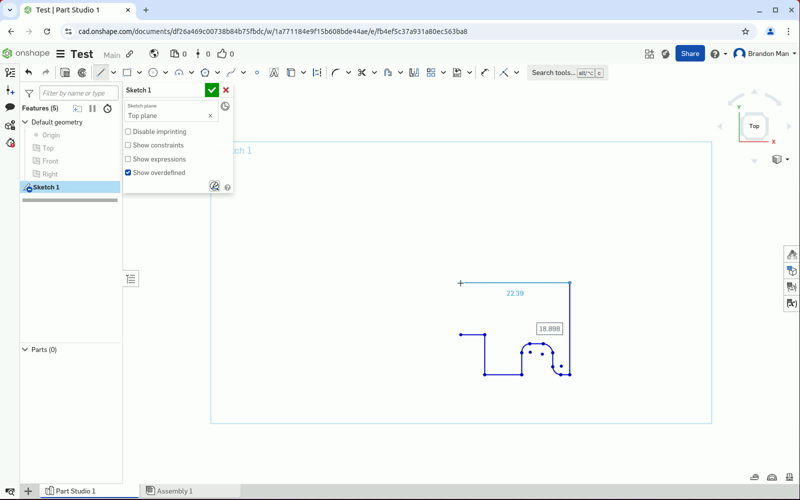
click(460, 282)
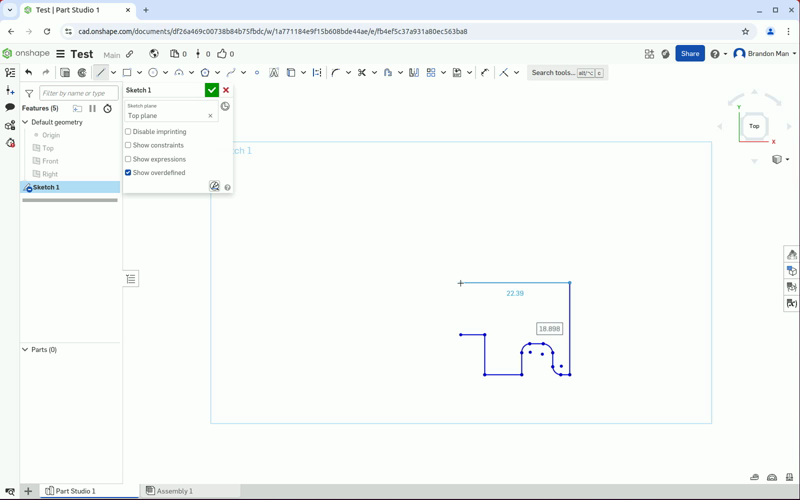
key_up(shift)
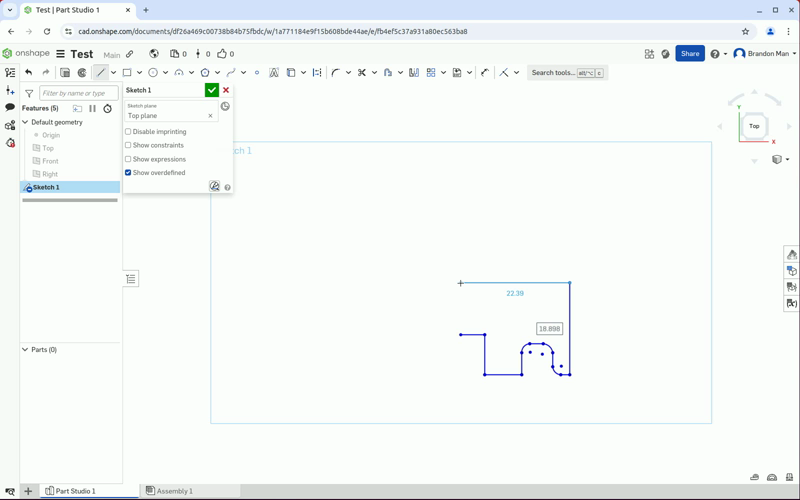
mouse_move(490, 282)
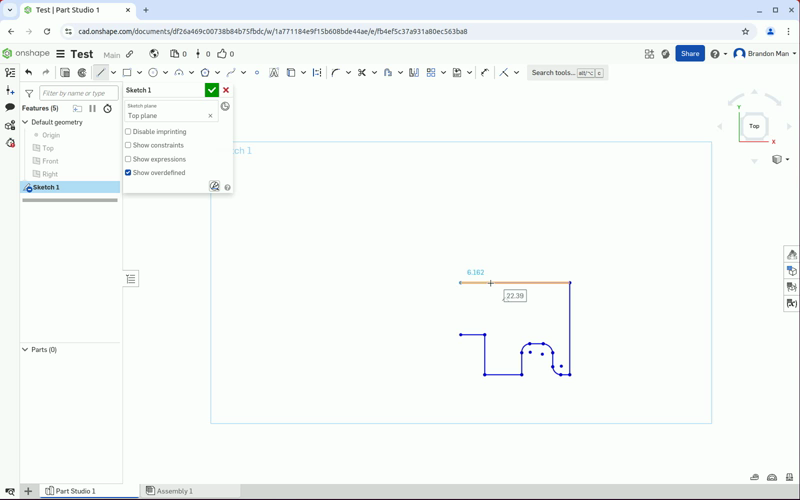
key_down(shift)
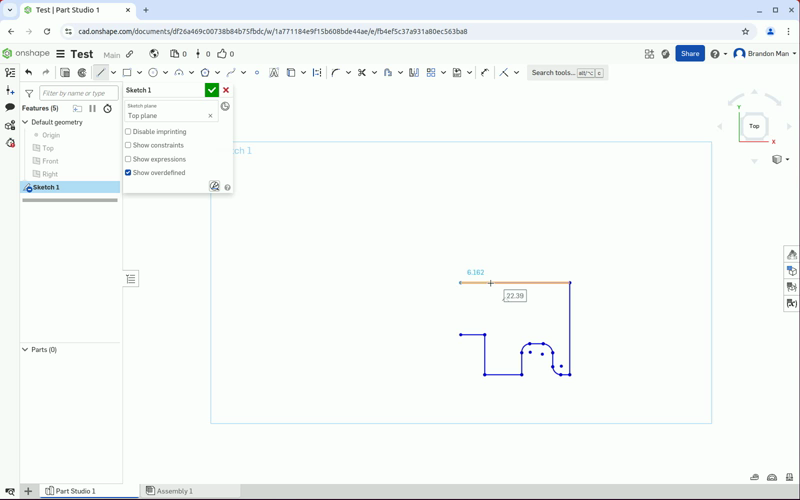
mouse_move(460, 334)
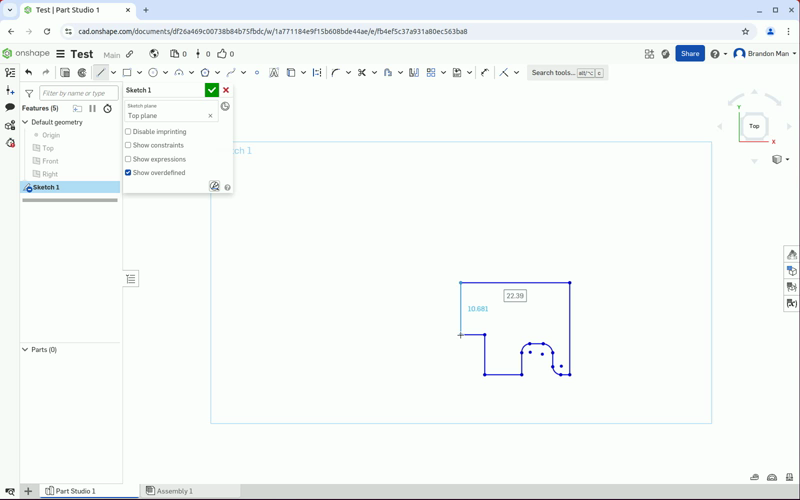
key_up(shift)
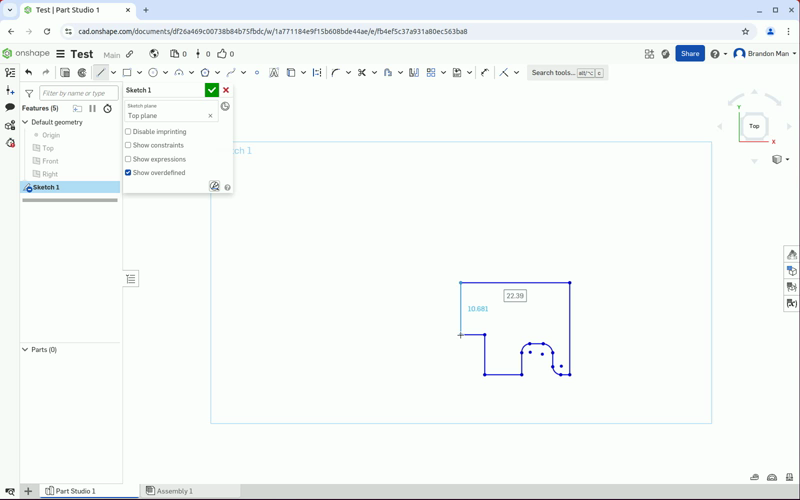
click(460, 334)
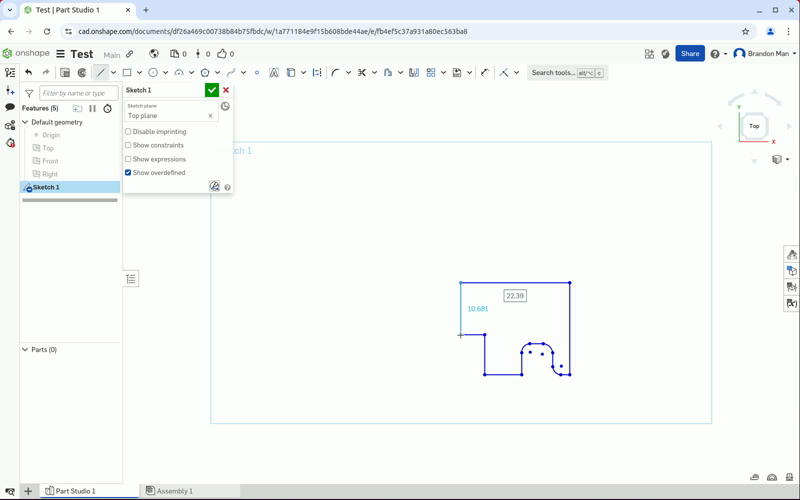
key(esc)
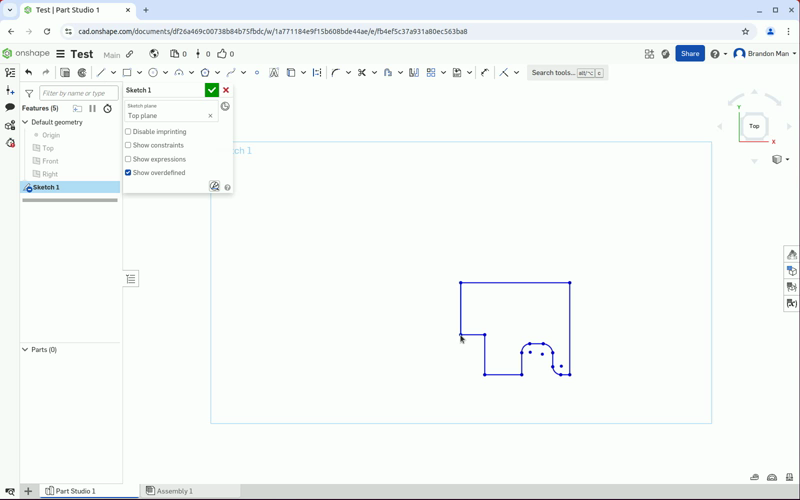
mouse_move(562, 317)
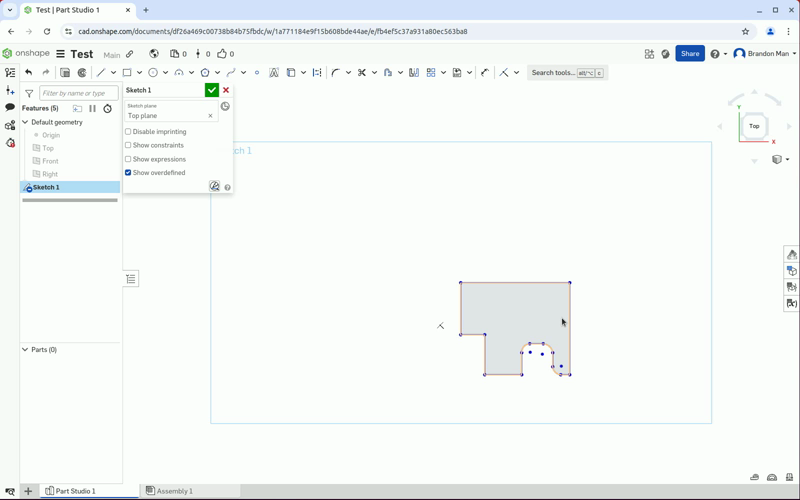
click(562, 317)
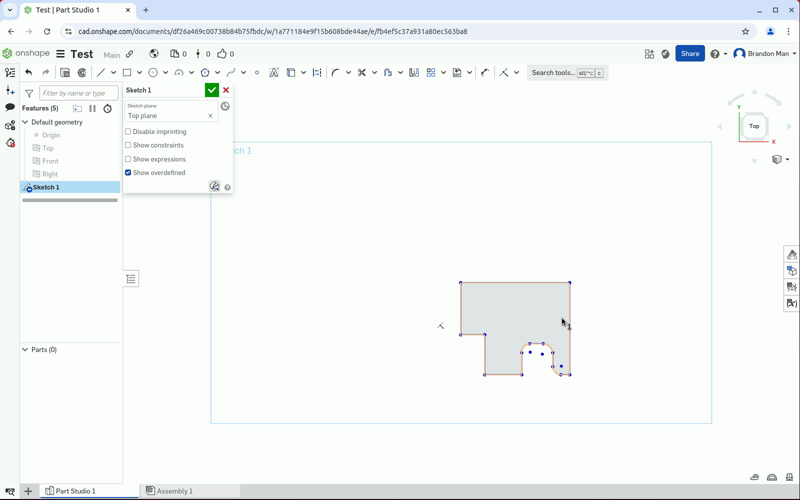
mouse_move(73, 352)
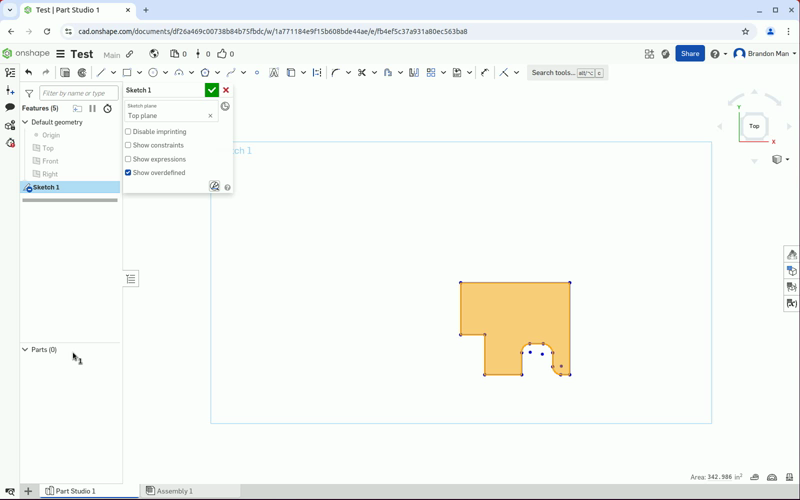
key(shift+y)
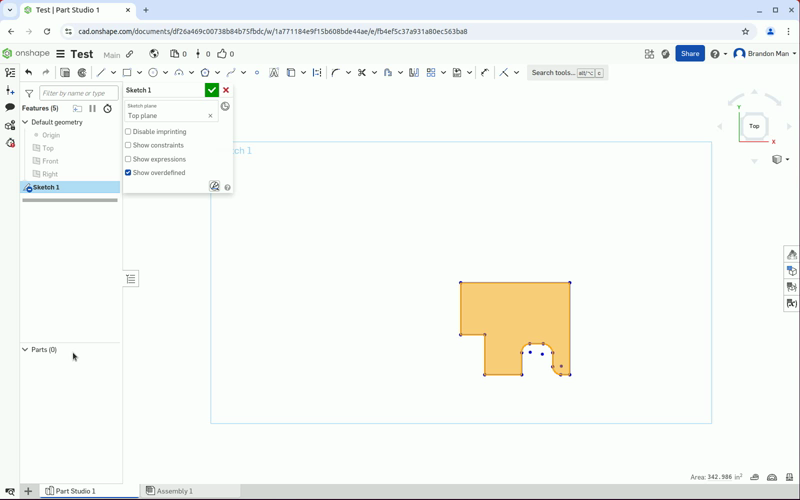
key(shift+e)
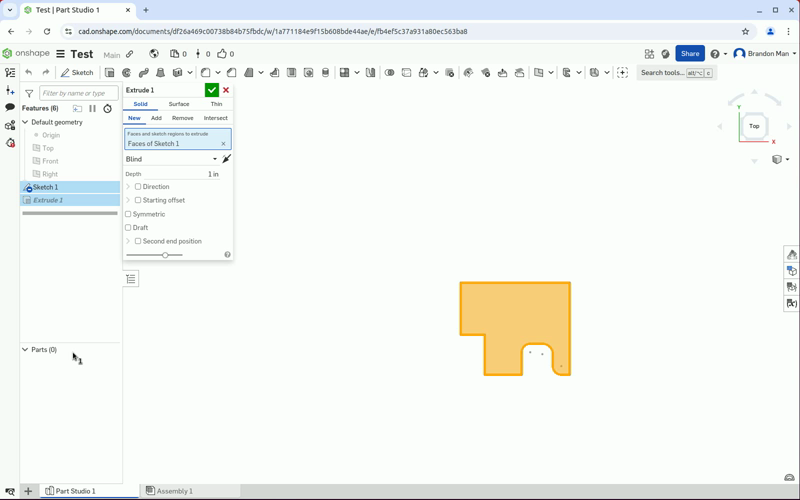
mouse_move(143, 106)
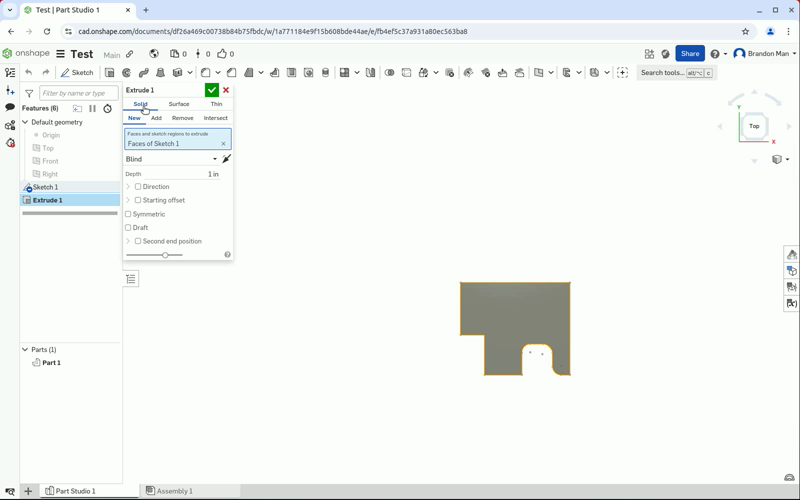
click(143, 106)
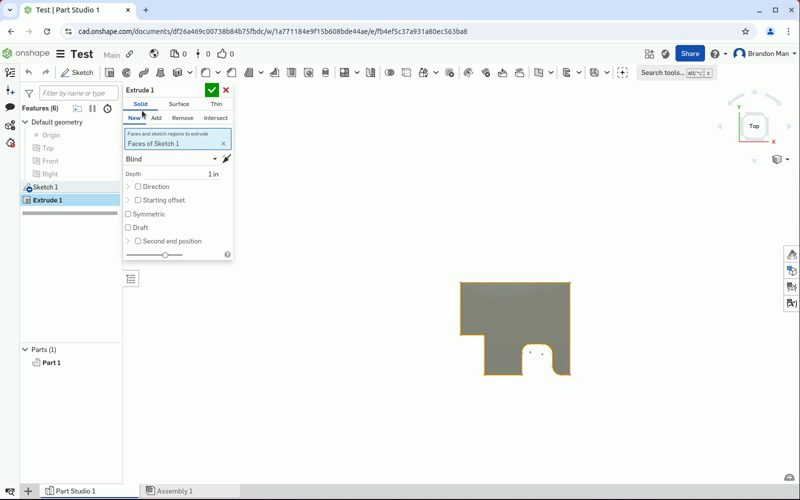
mouse_move(137, 120)
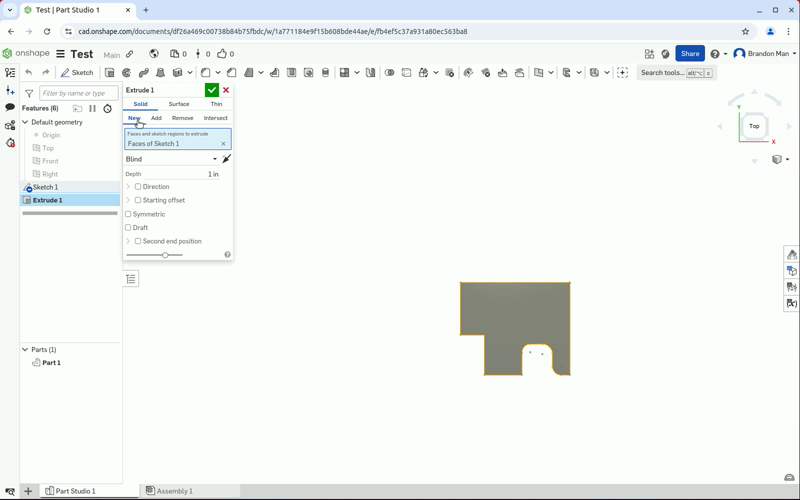
click(137, 120)
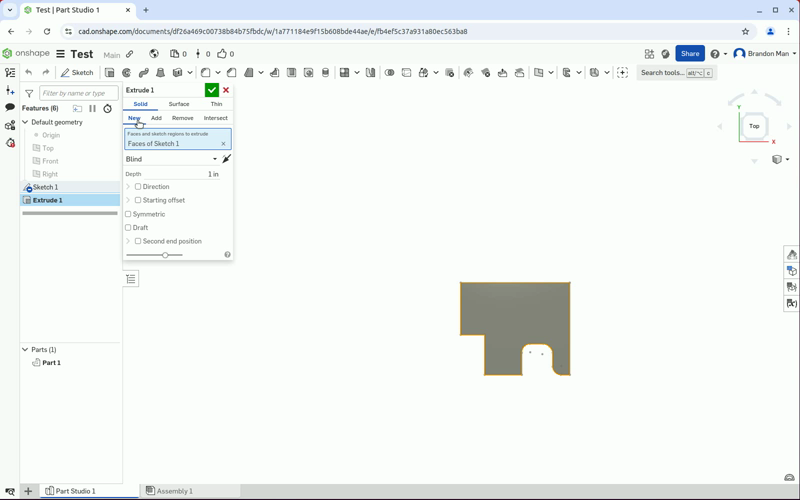
key(tab, 4)
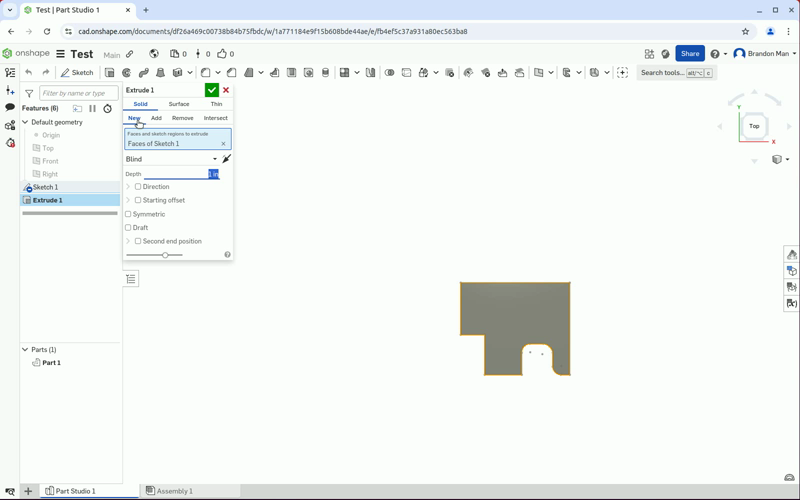
text(2.889)
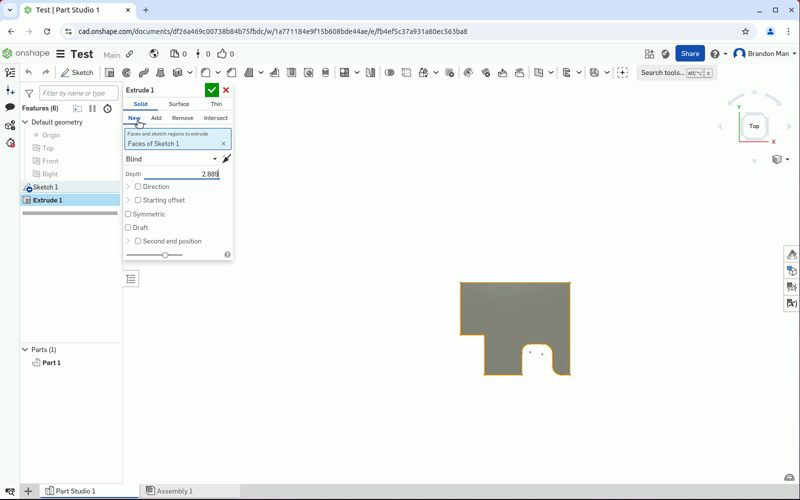
key(enter)
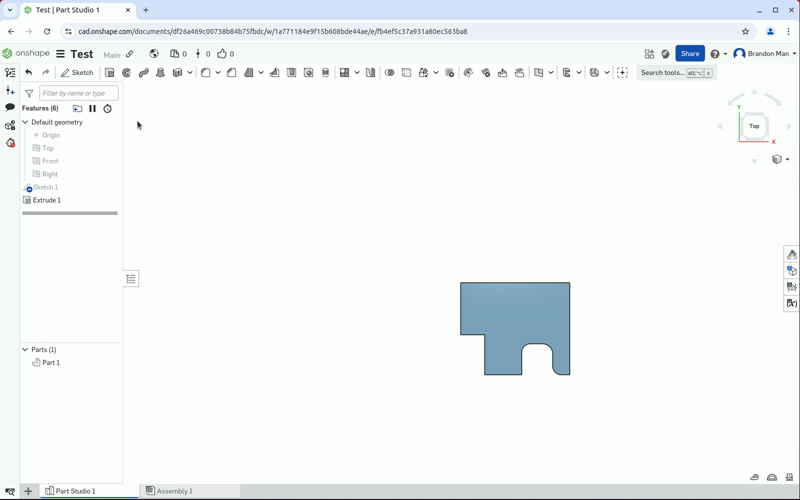
key(shift+h)
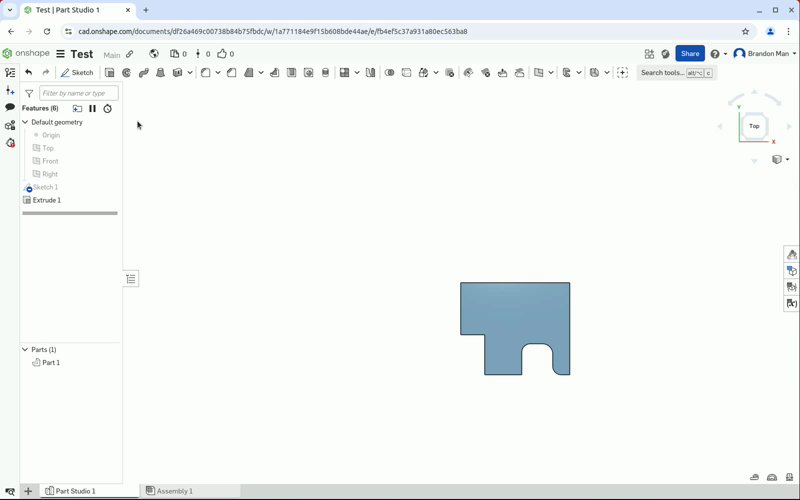
key(shift+h)
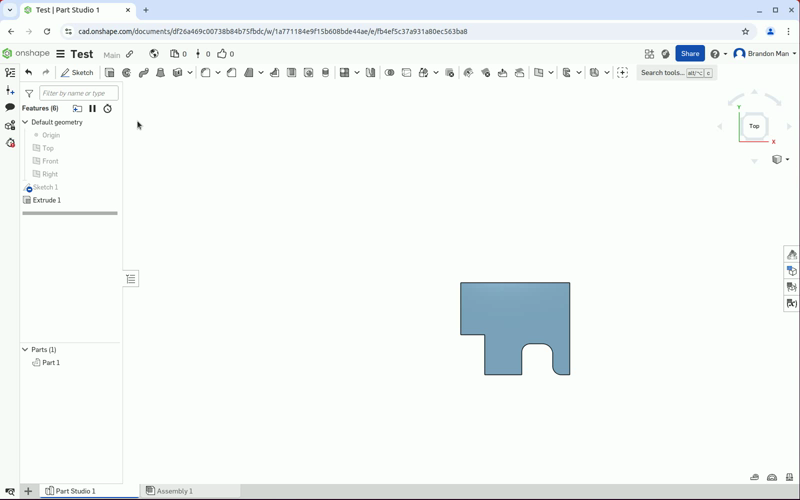
mouse_move(73, 189)
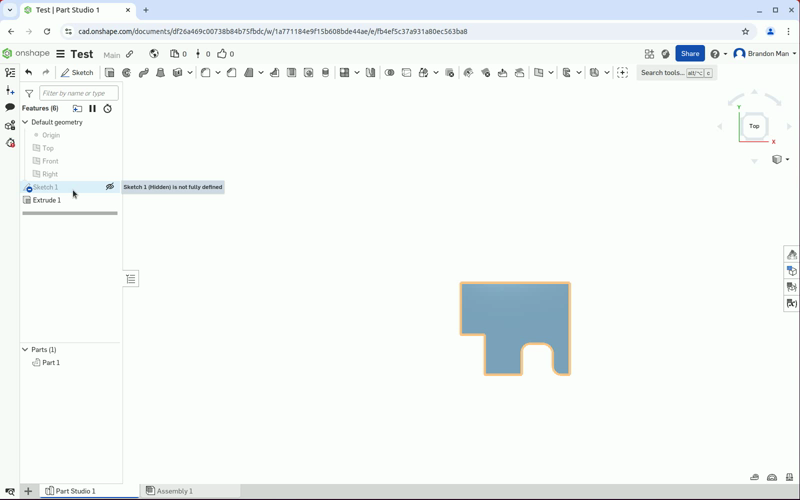
click(73, 189)
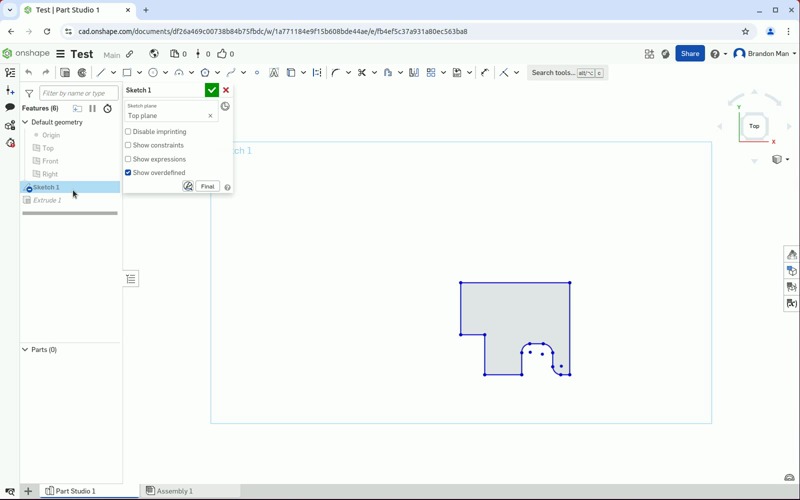
mouse_move(229, 92)
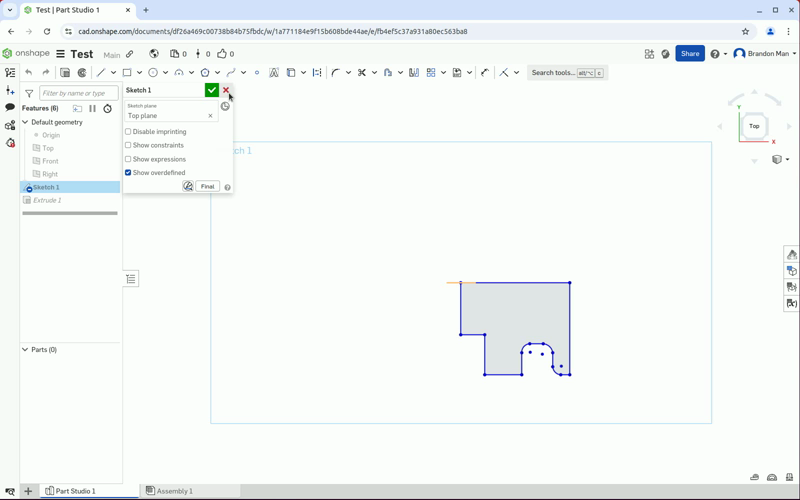
click(229, 92)
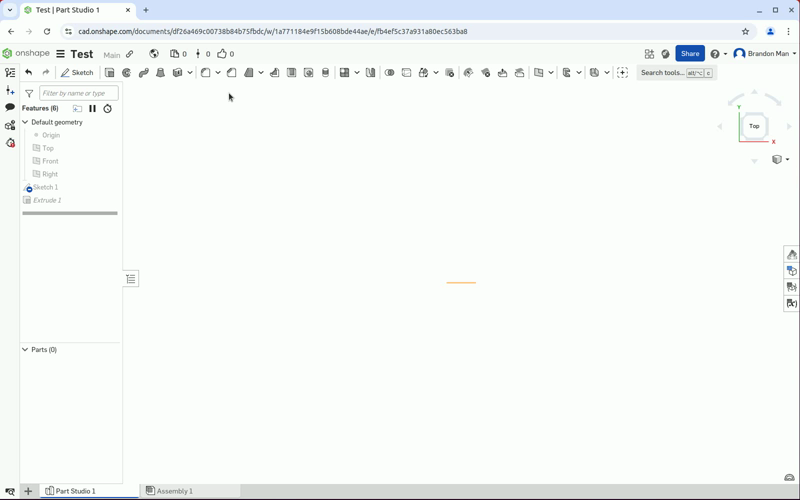
mouse_move(73, 352)
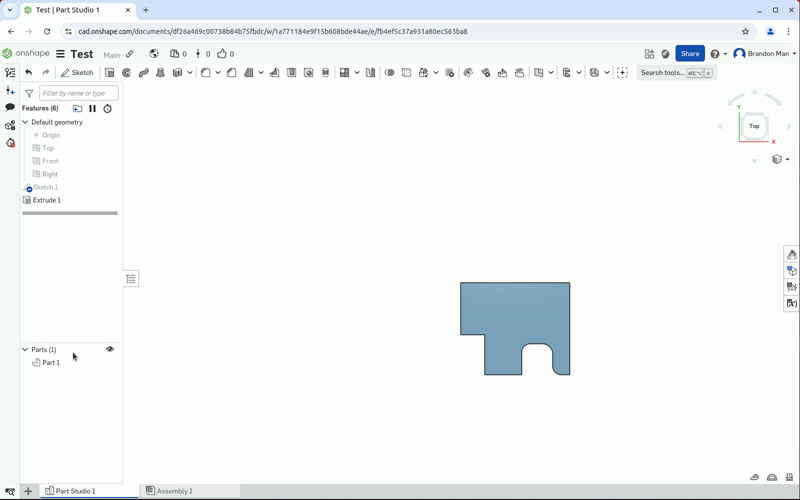
key(y)
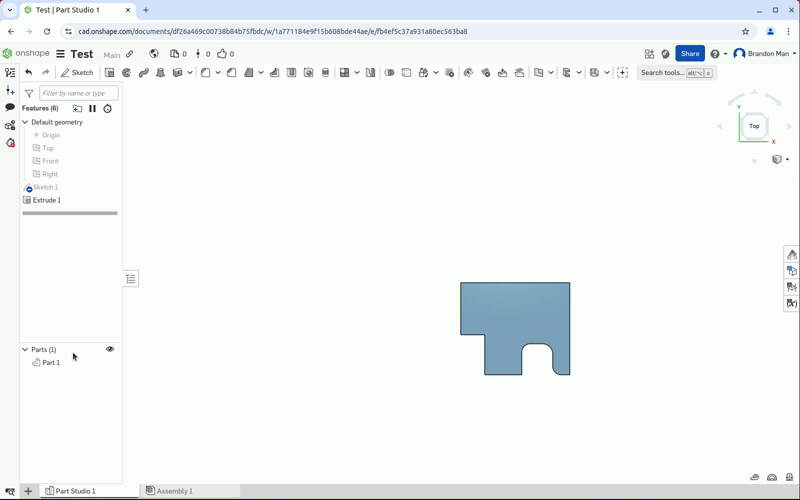
key(shift+p)
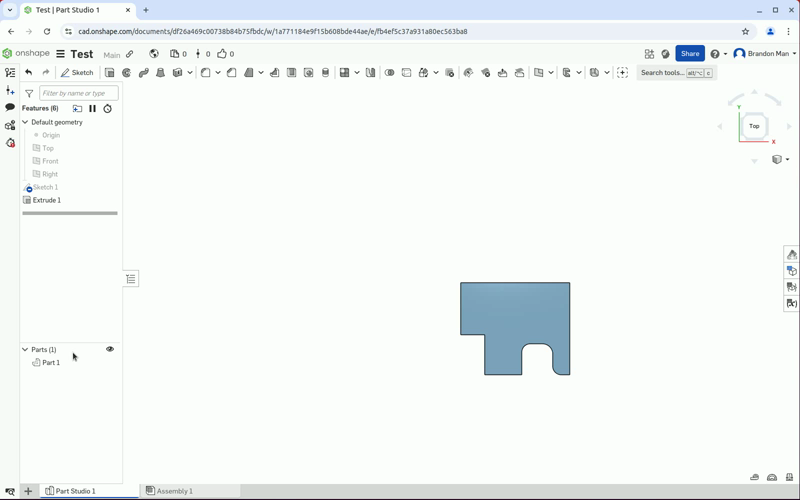
key(space)
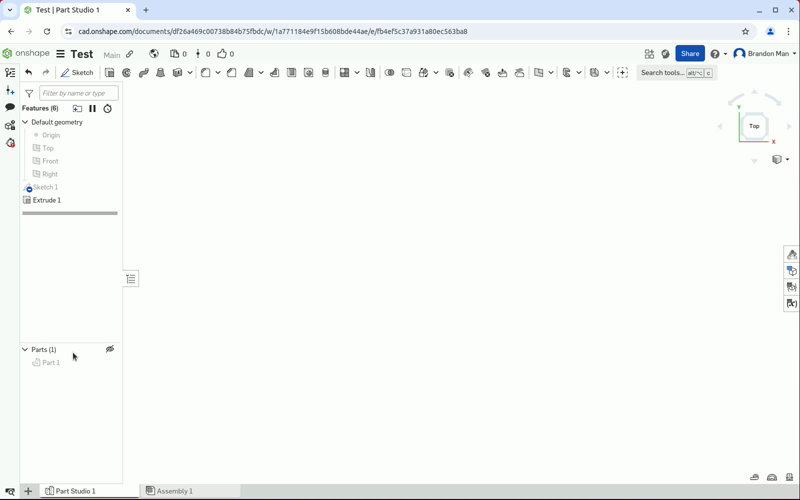
key_down(shift)
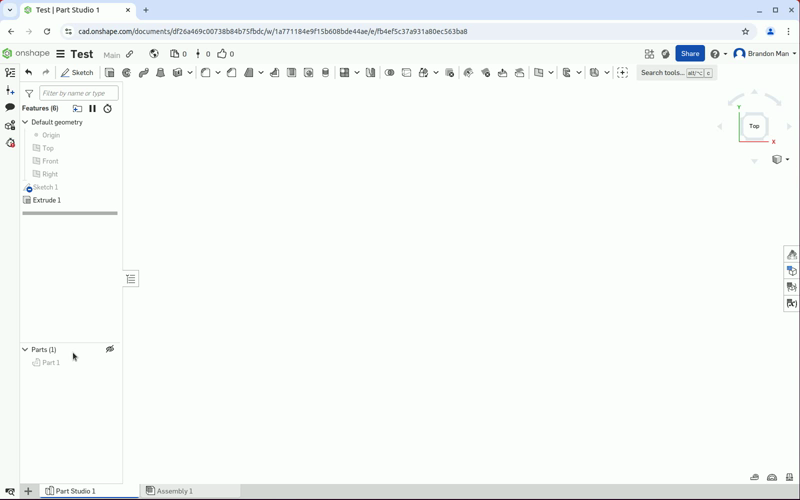
key(up)
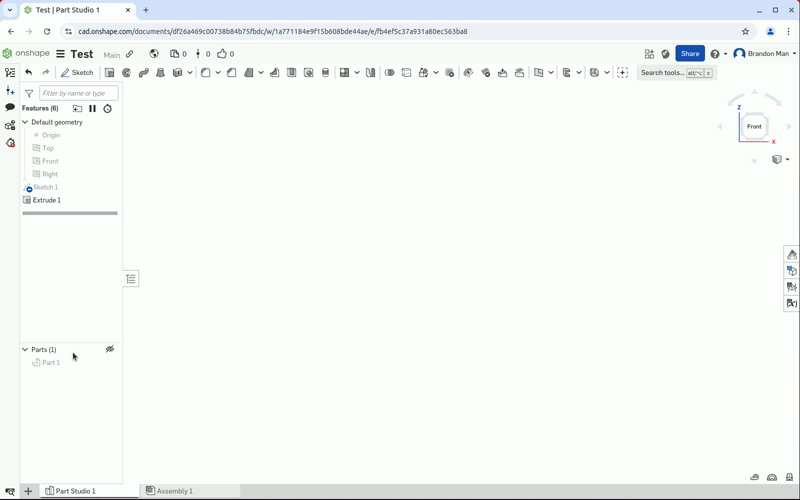
key_up(shift)
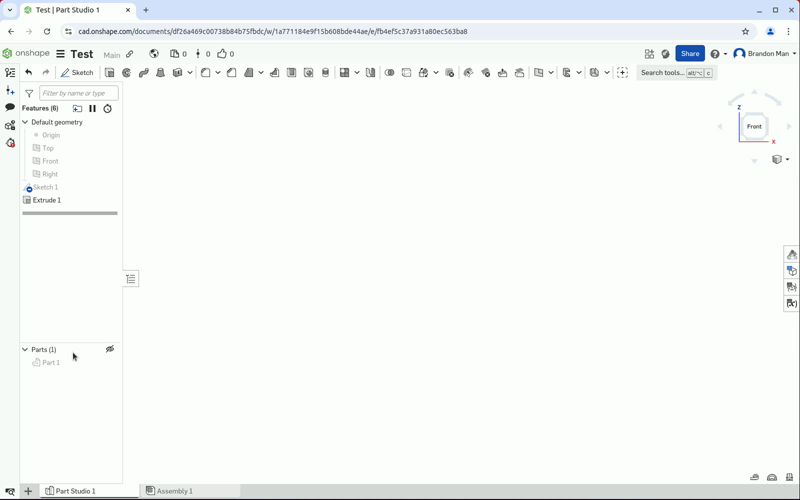
mouse_move(73, 352)
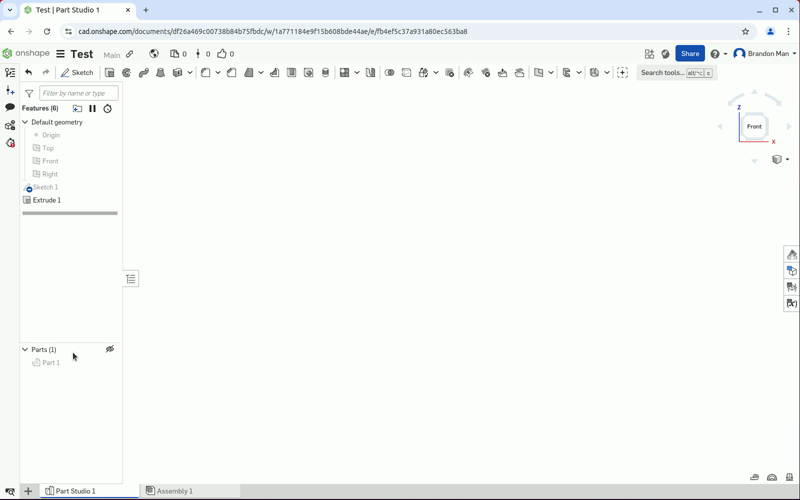
key(shift+y)
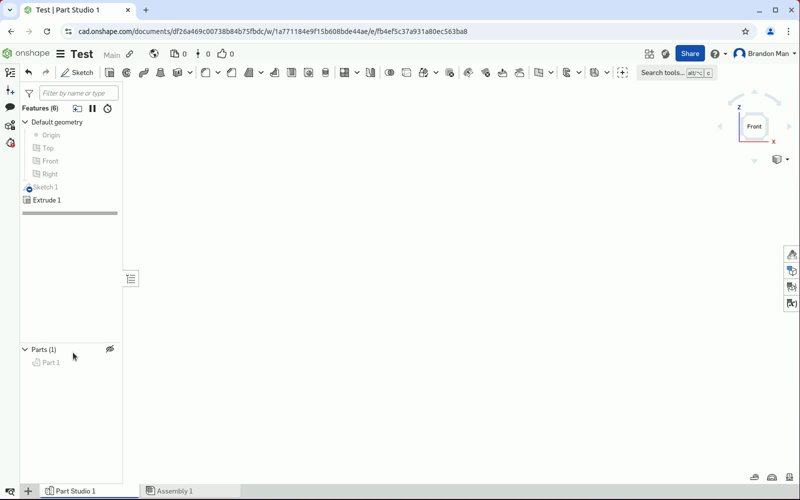
key(shift+s)
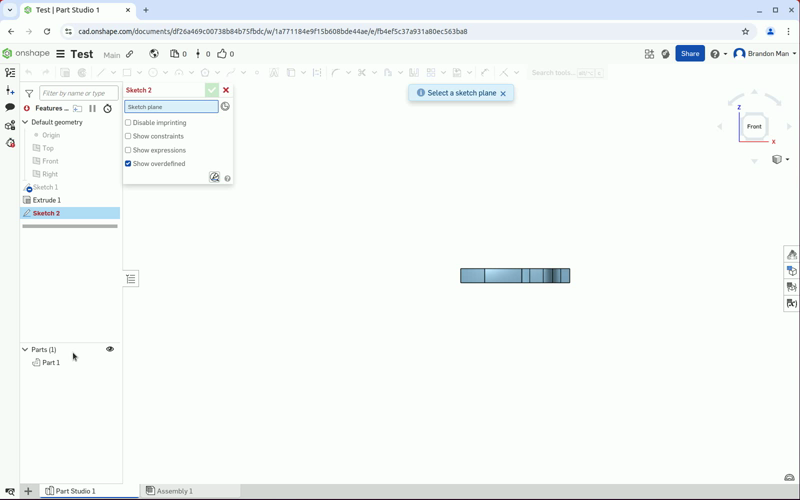
mouse_move(73, 163)
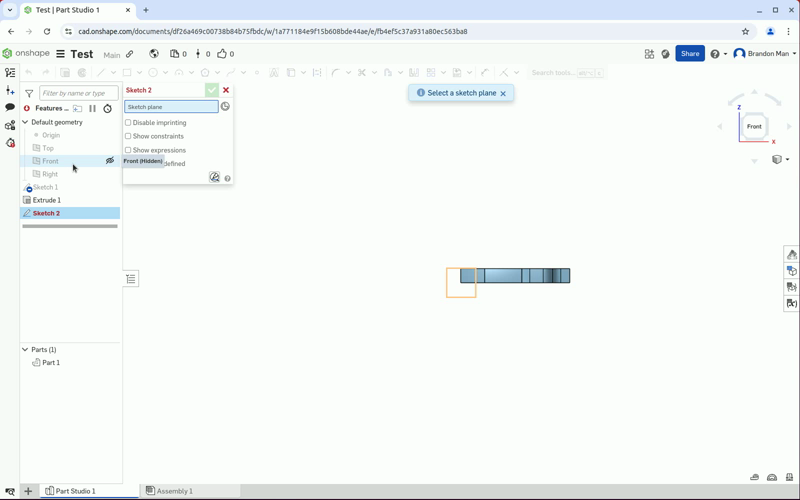
click(73, 163)
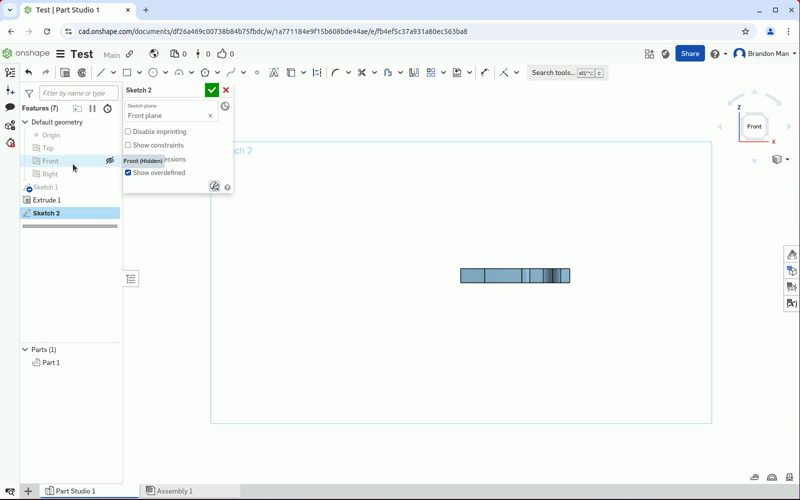
mouse_move(73, 352)
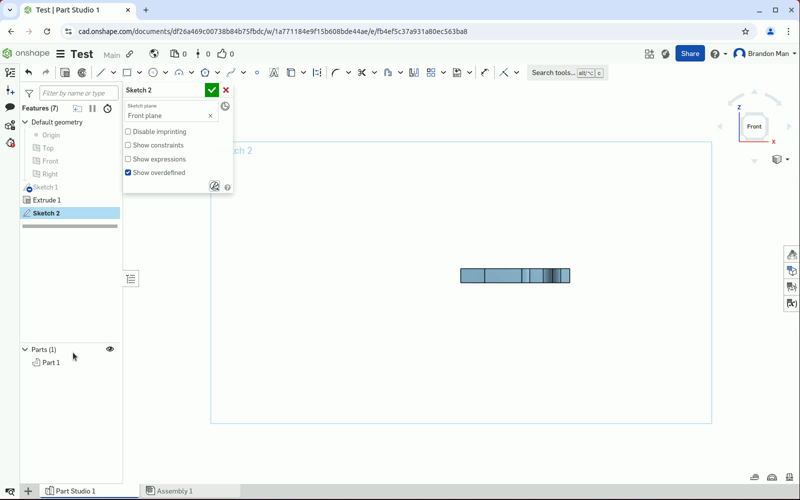
key(y)
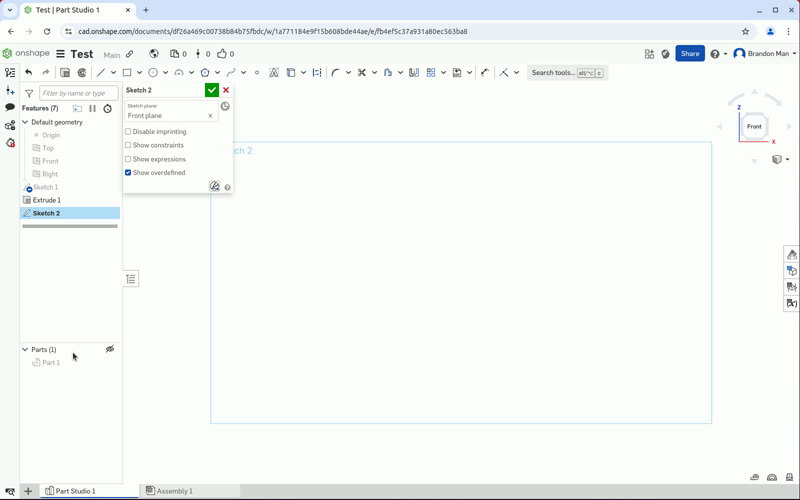
key(l)
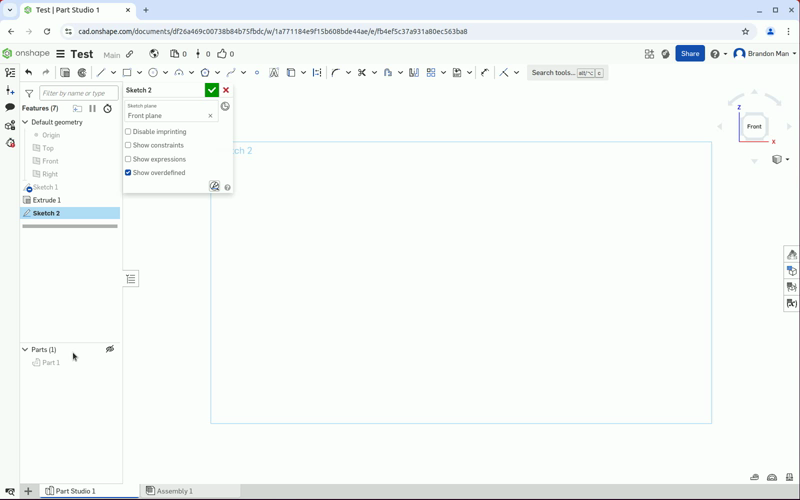
key_down(shift)
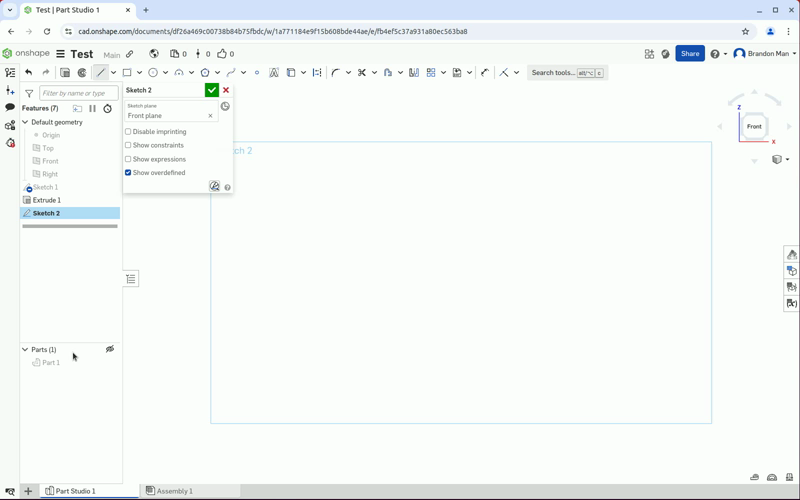
mouse_move(460, 282)
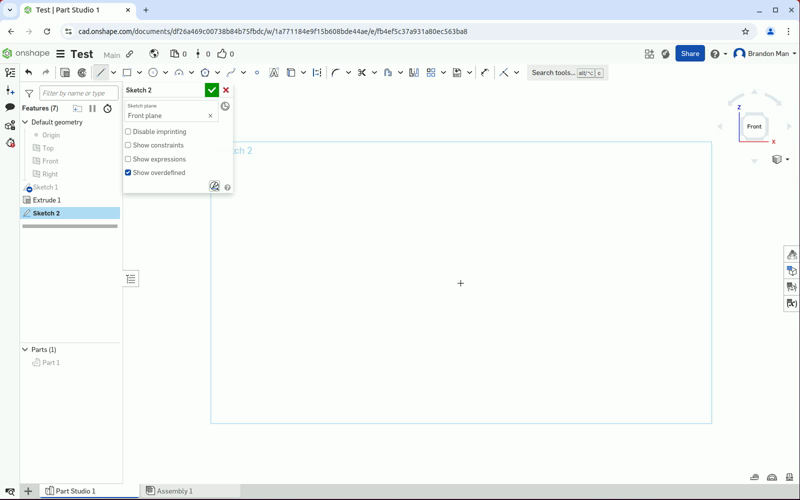
click(460, 282)
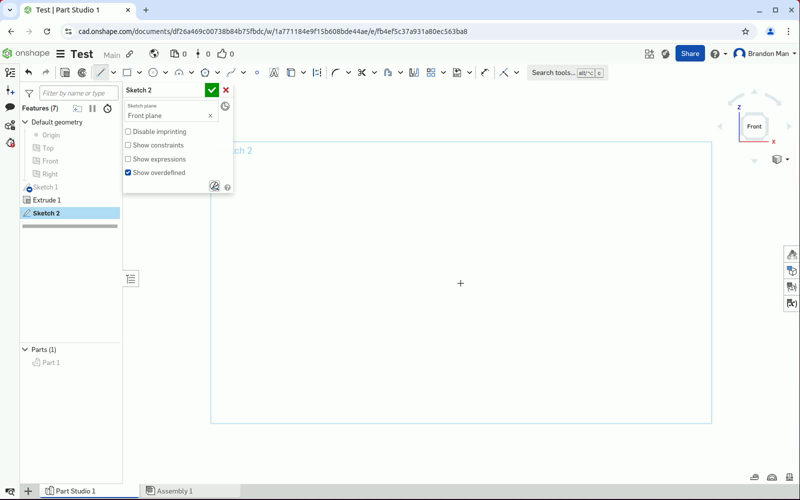
key_up(shift)
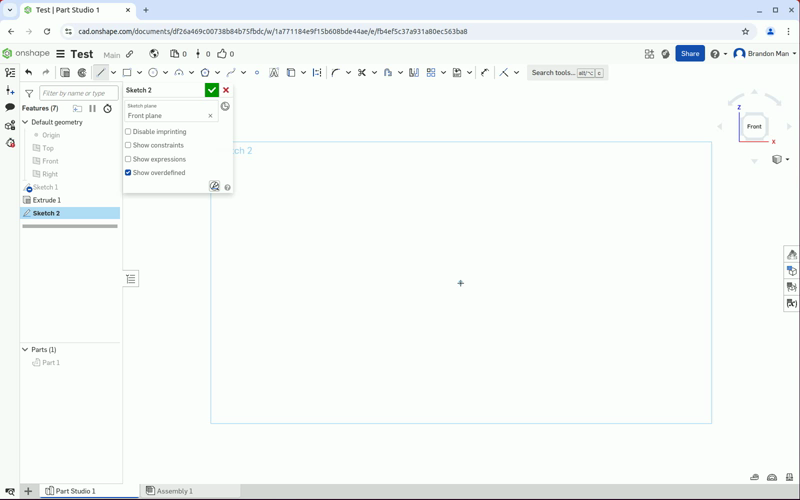
key_down(shift)
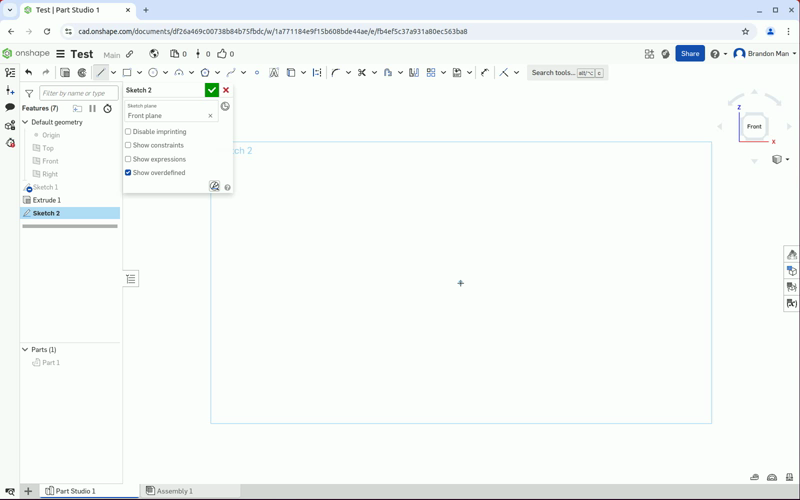
mouse_move(569, 282)
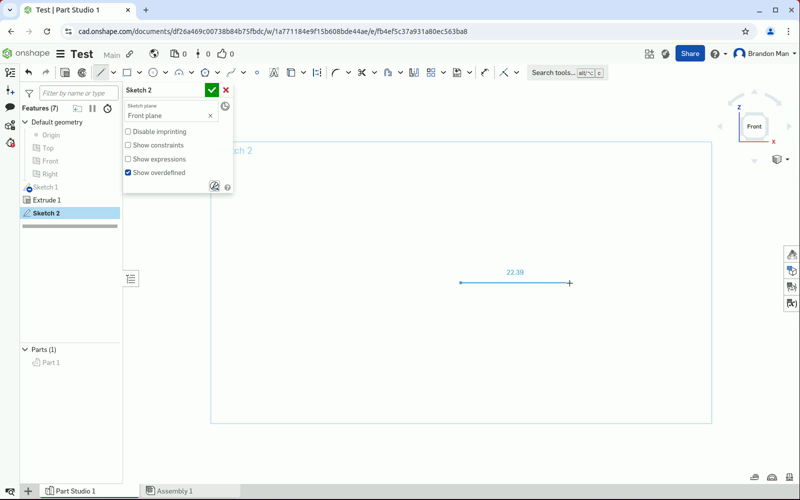
click(569, 282)
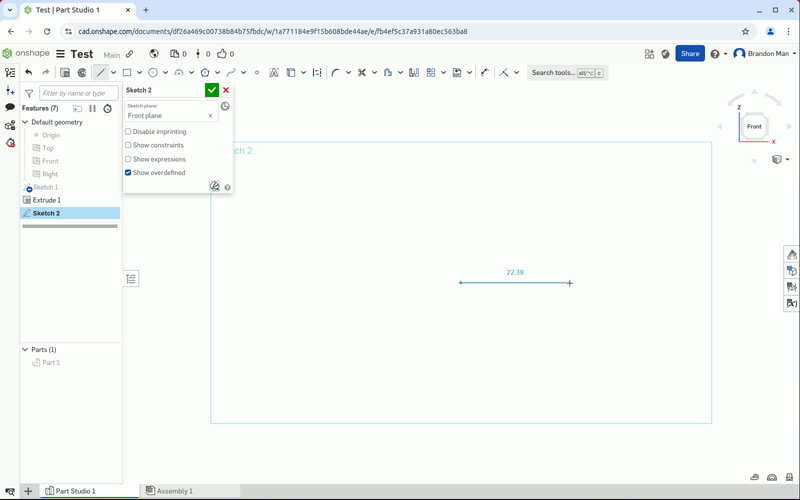
key_up(shift)
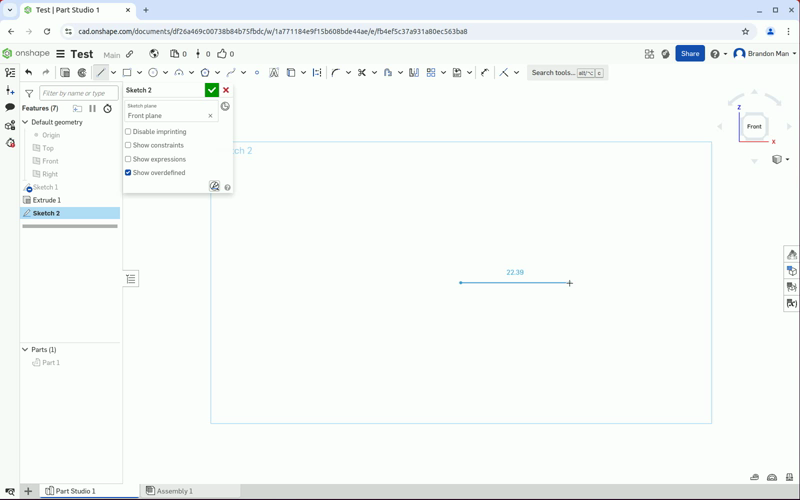
key_down(shift)
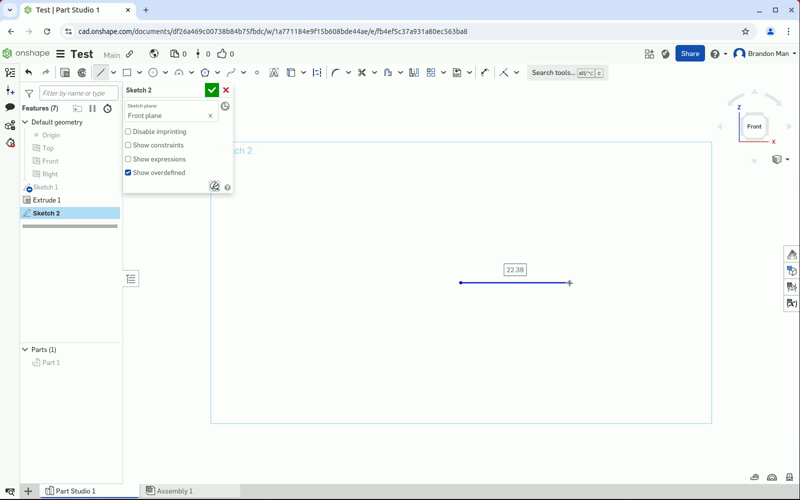
mouse_move(569, 198)
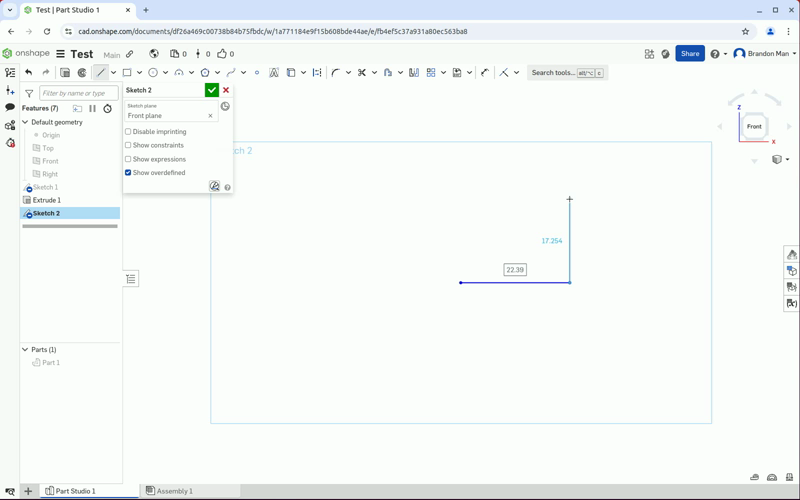
click(569, 198)
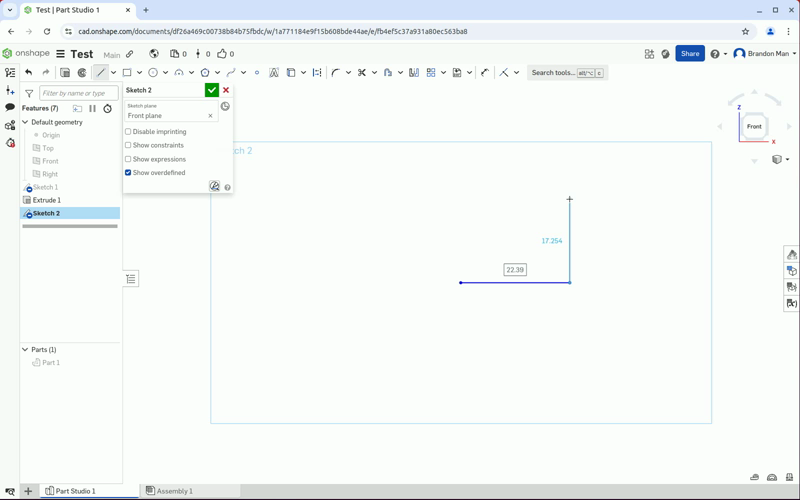
key_up(shift)
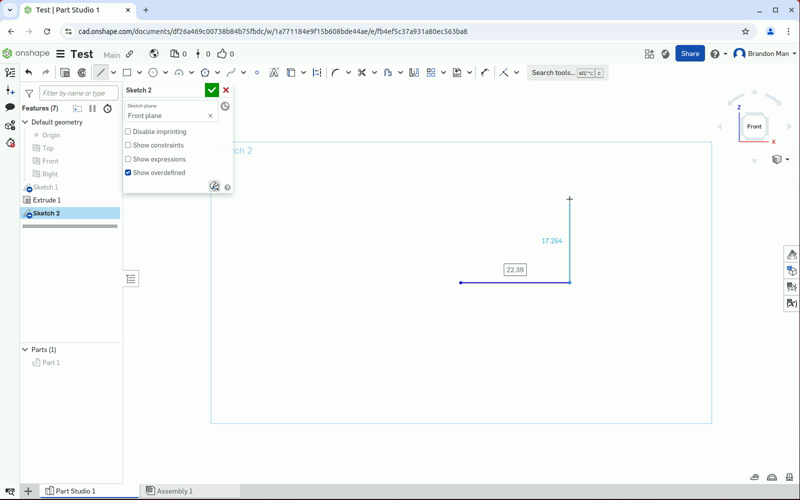
key_down(shift)
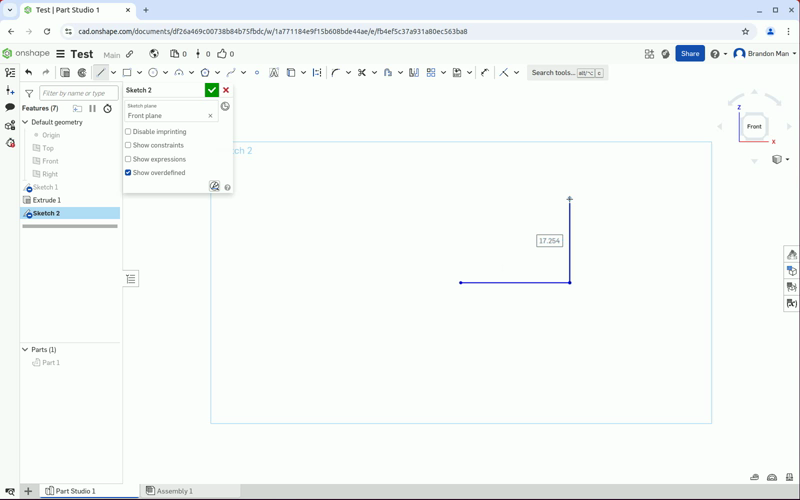
mouse_move(589, 198)
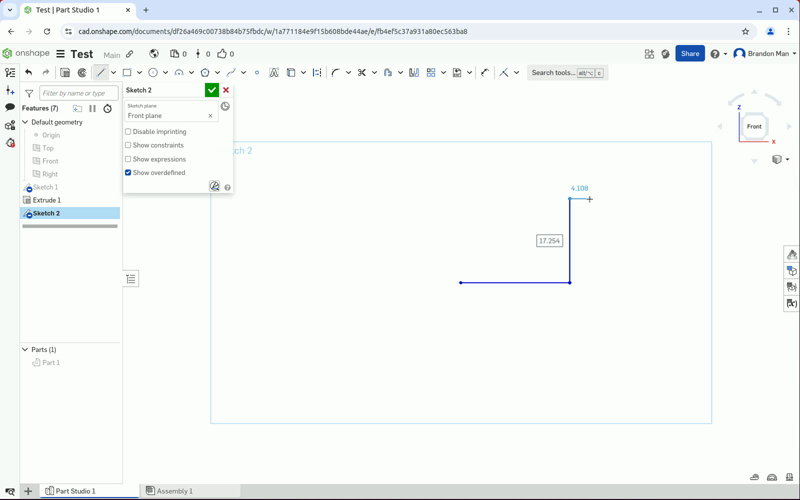
mouse_move(531, 198)
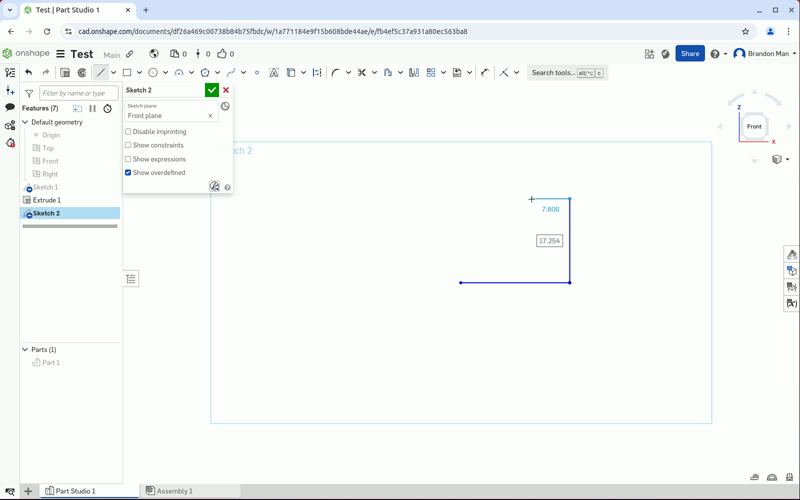
click(531, 198)
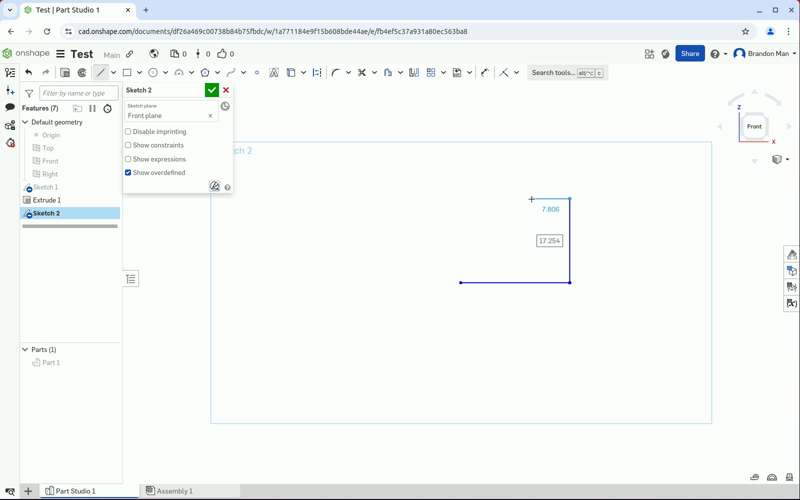
key_up(shift)
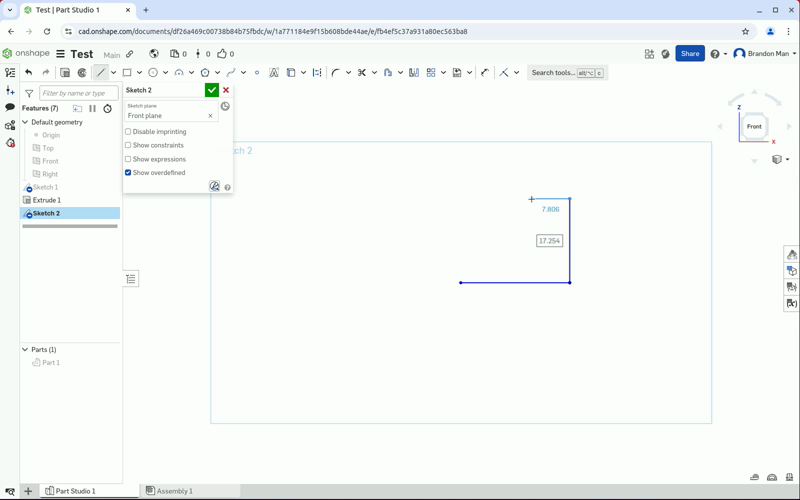
key_down(shift)
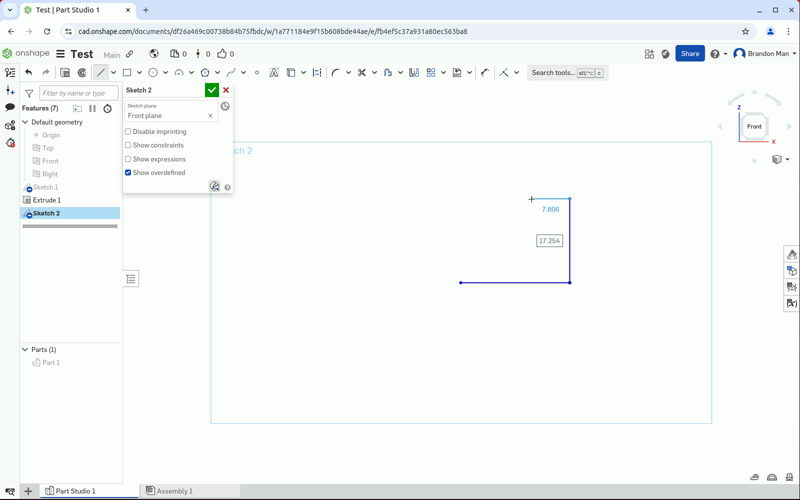
mouse_move(561, 198)
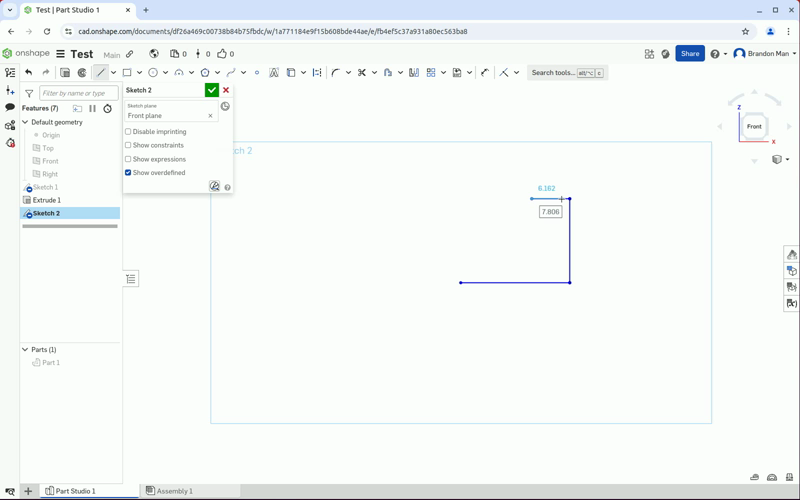
mouse_move(531, 170)
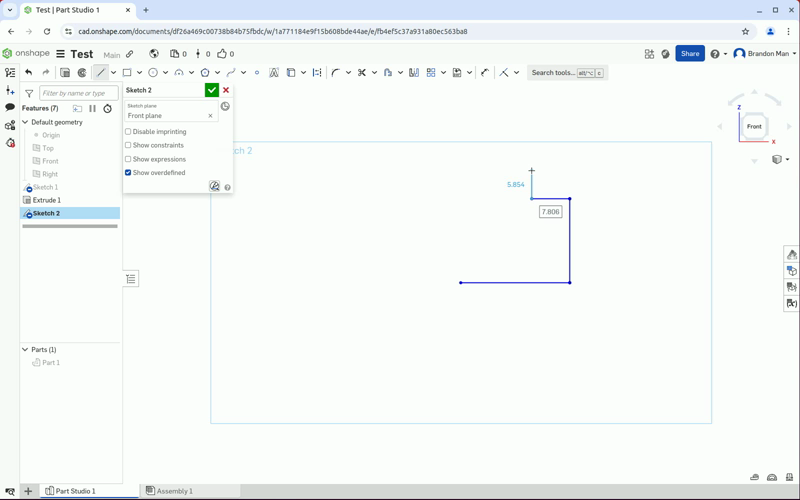
click(531, 170)
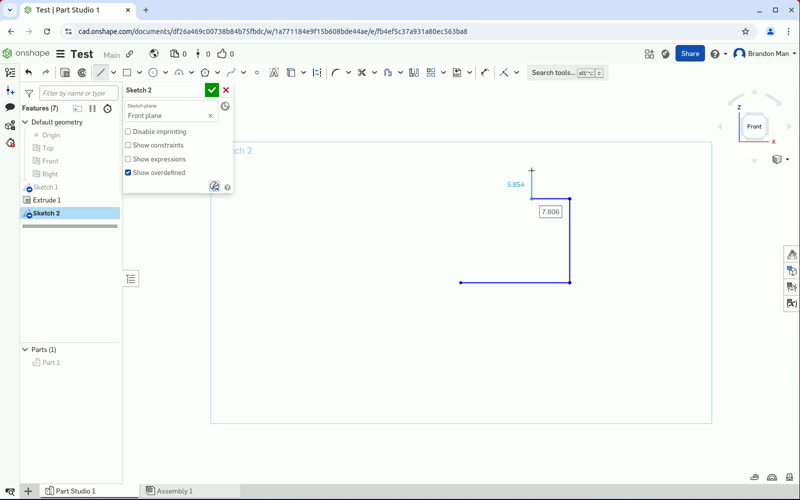
key_up(shift)
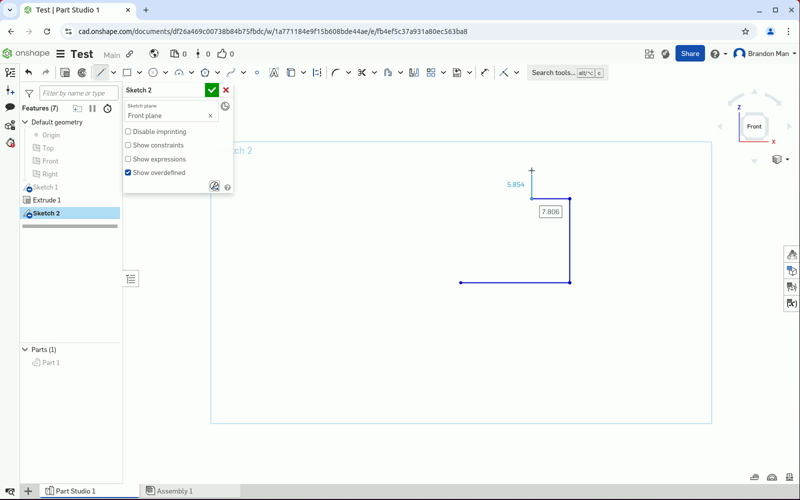
key_down(shift)
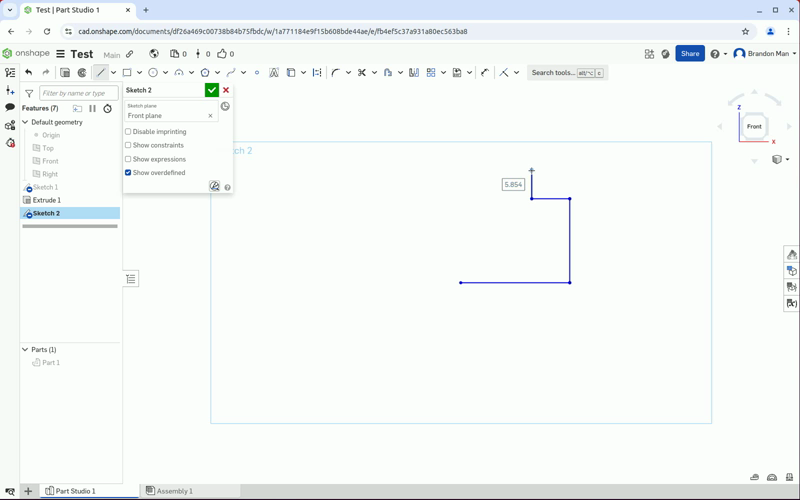
mouse_move(561, 170)
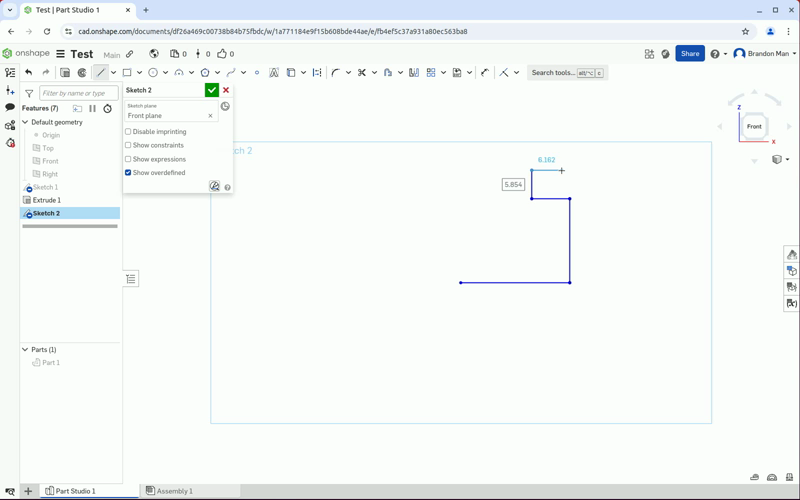
mouse_move(492, 170)
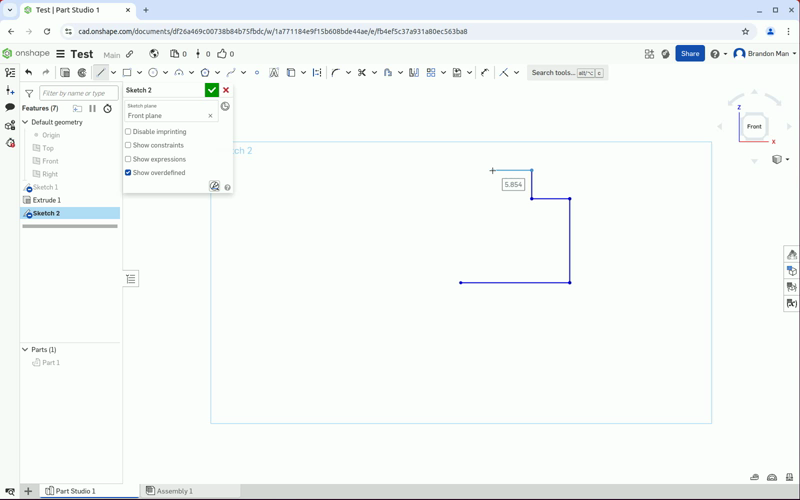
click(492, 170)
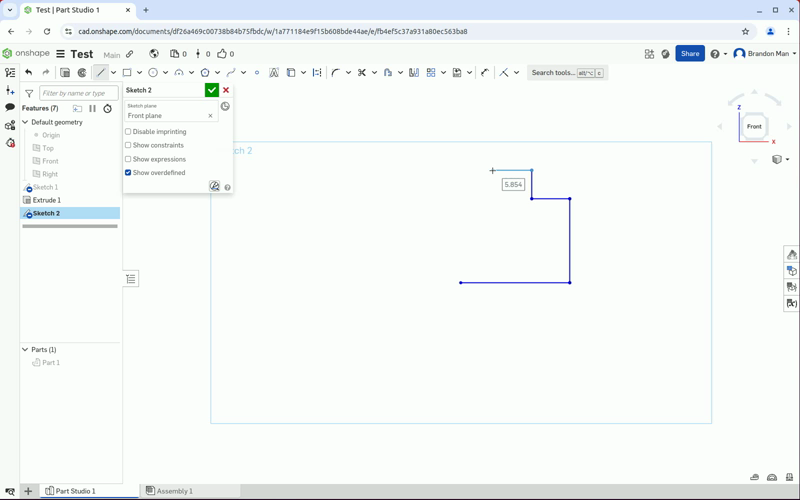
key_up(shift)
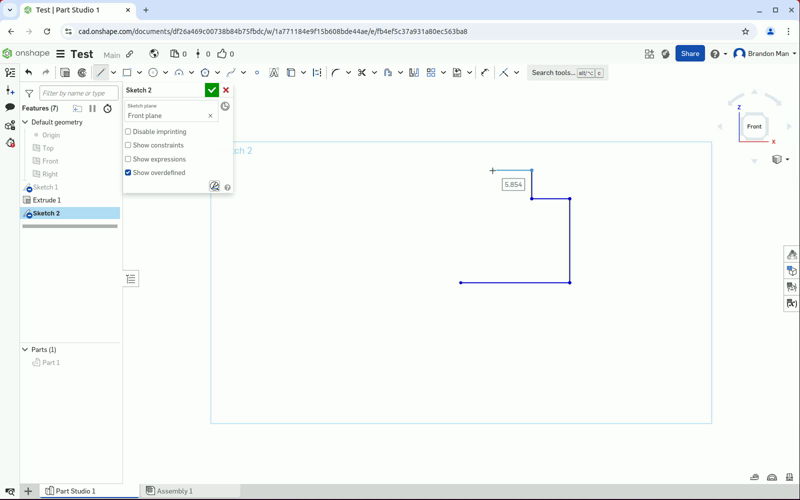
key_down(shift)
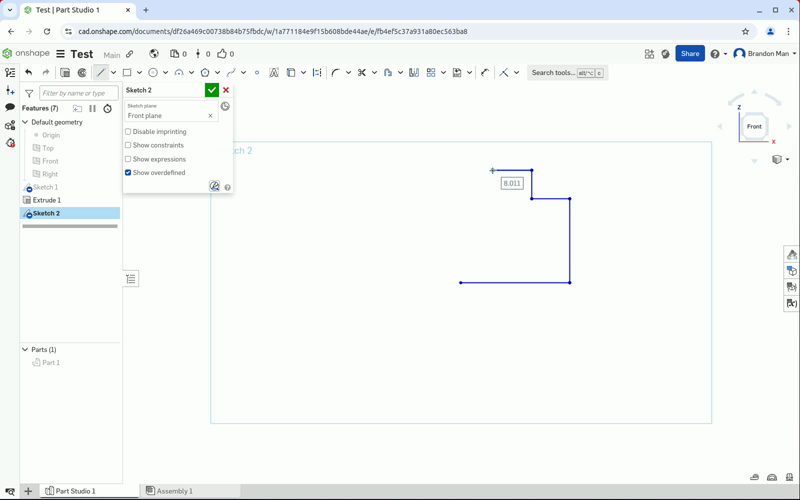
mouse_move(522, 170)
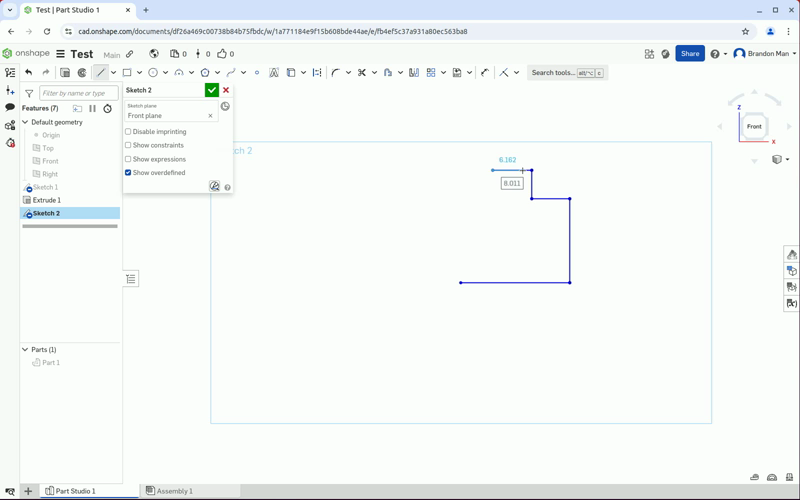
mouse_move(492, 208)
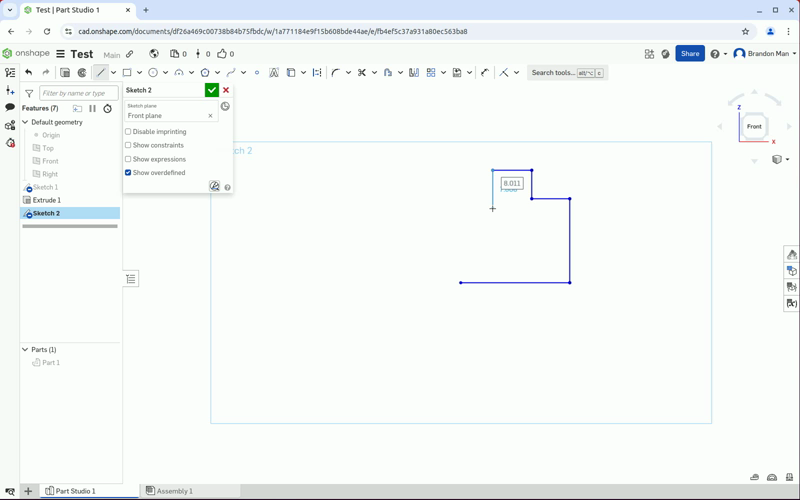
click(492, 208)
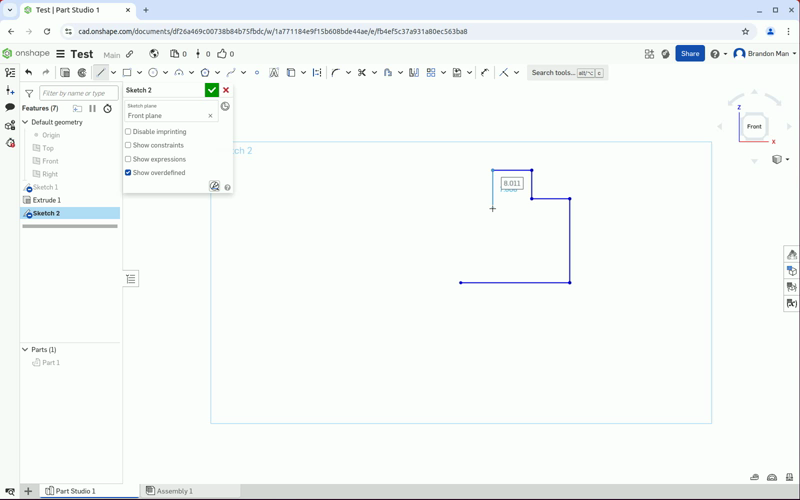
key_up(shift)
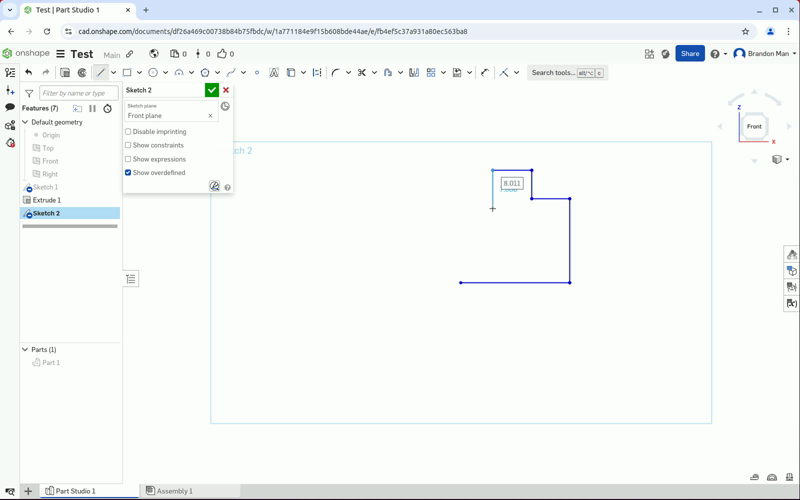
key_down(shift)
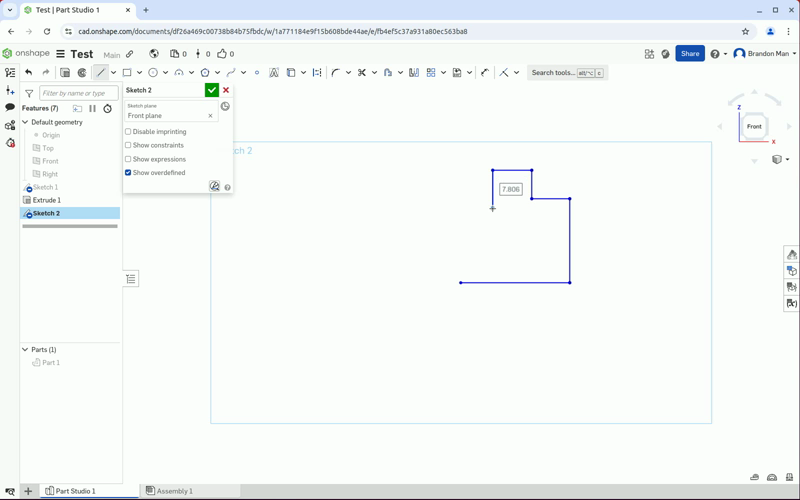
mouse_move(522, 208)
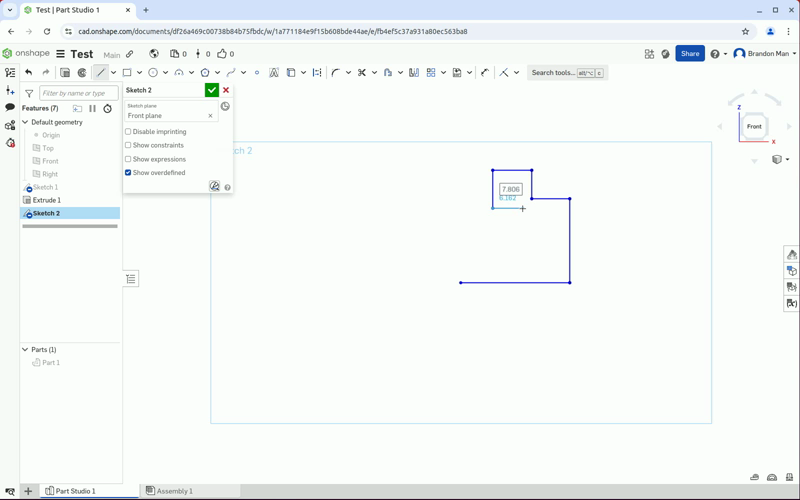
mouse_move(460, 208)
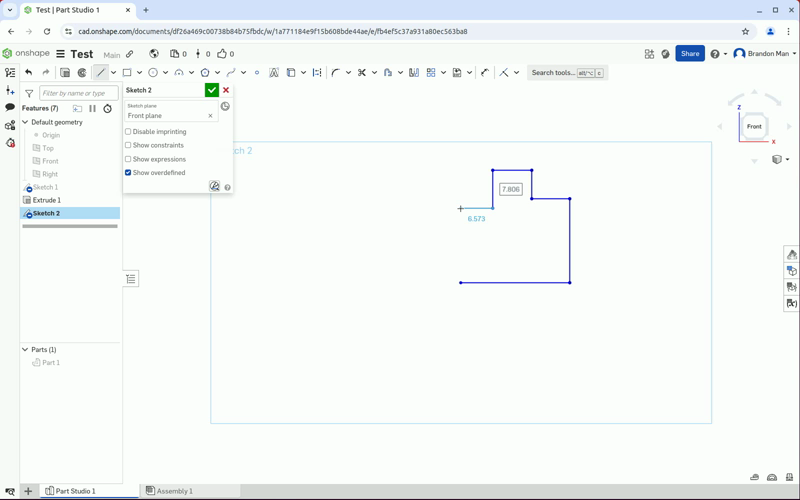
click(460, 208)
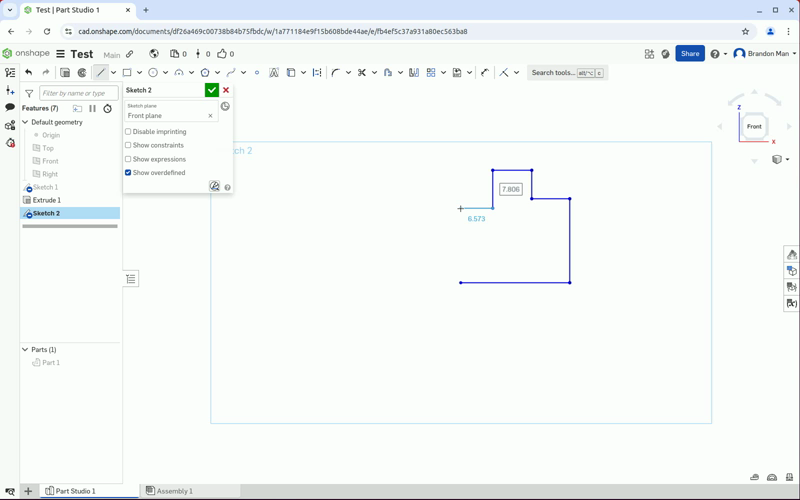
key_up(shift)
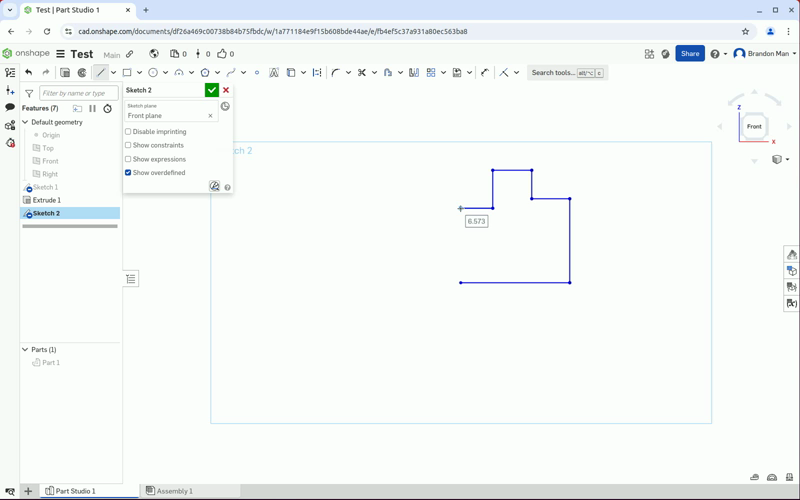
key_down(shift)
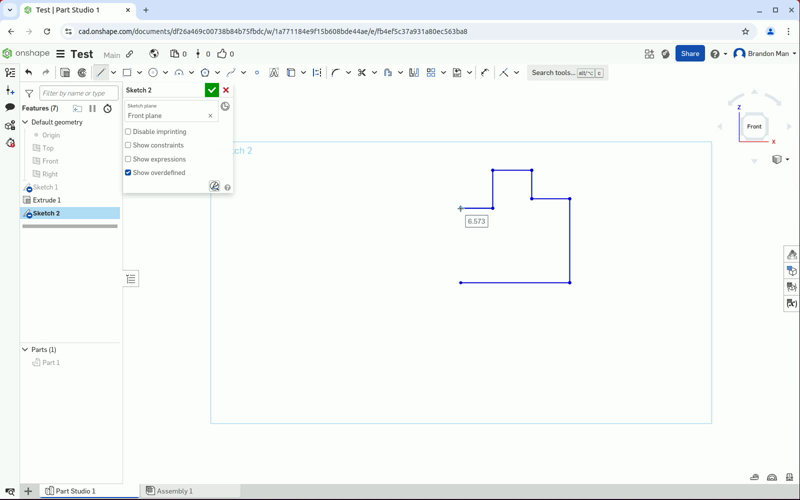
mouse_move(460, 282)
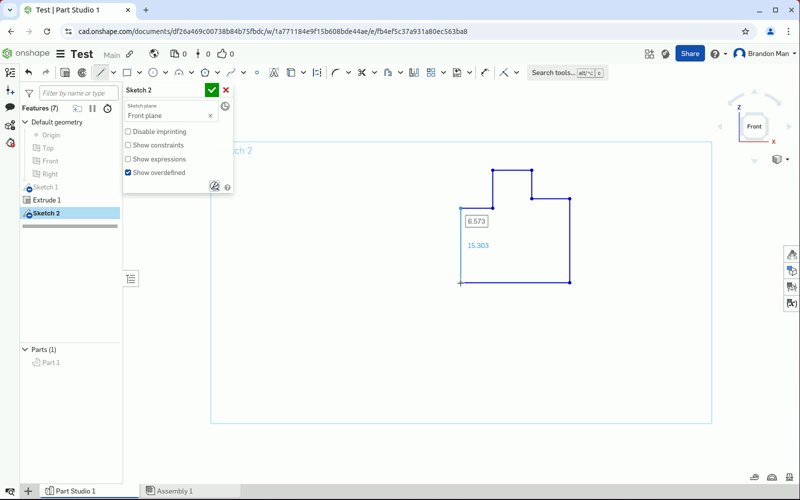
key_up(shift)
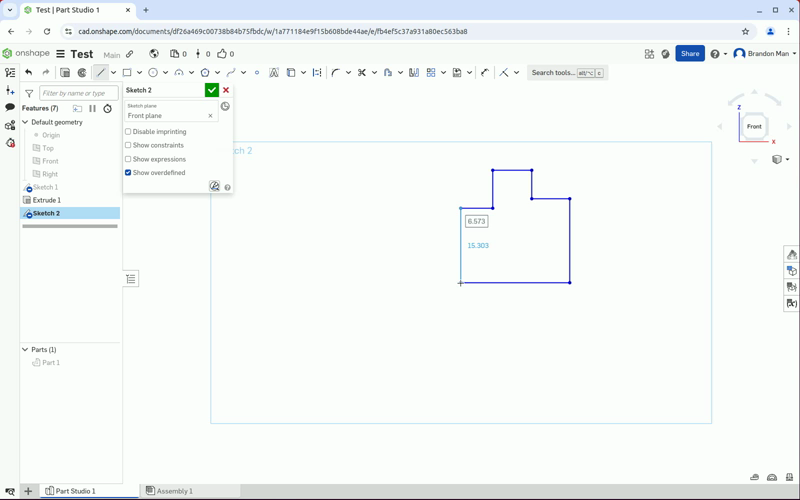
click(460, 282)
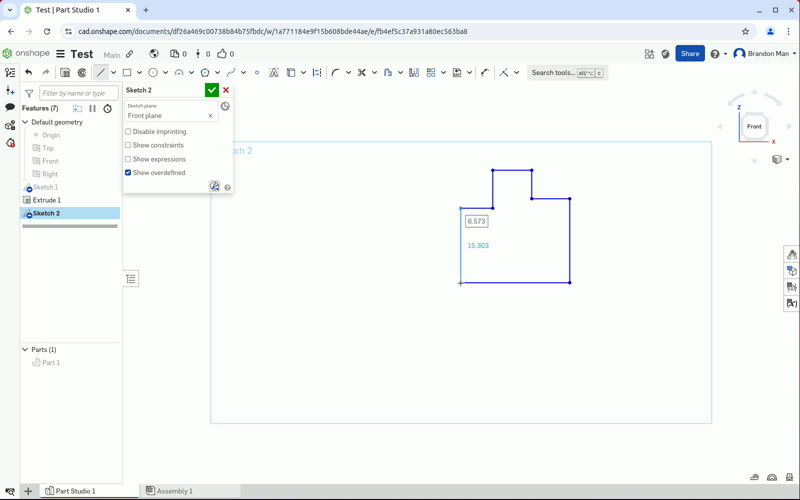
key(esc)
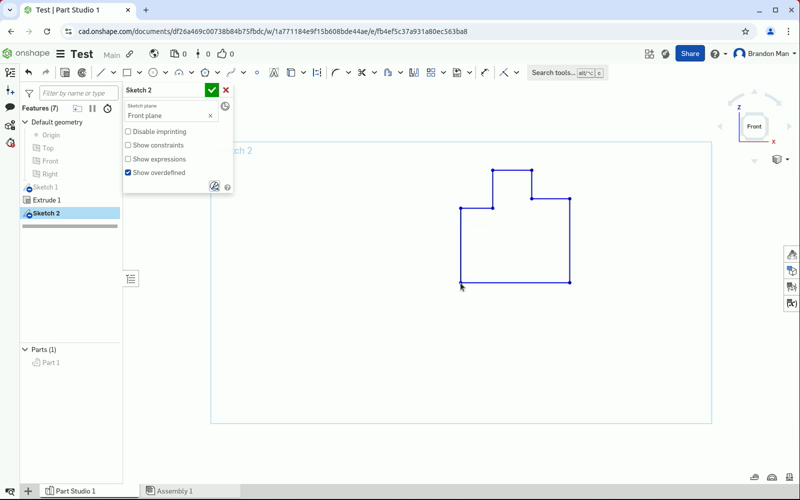
mouse_move(536, 249)
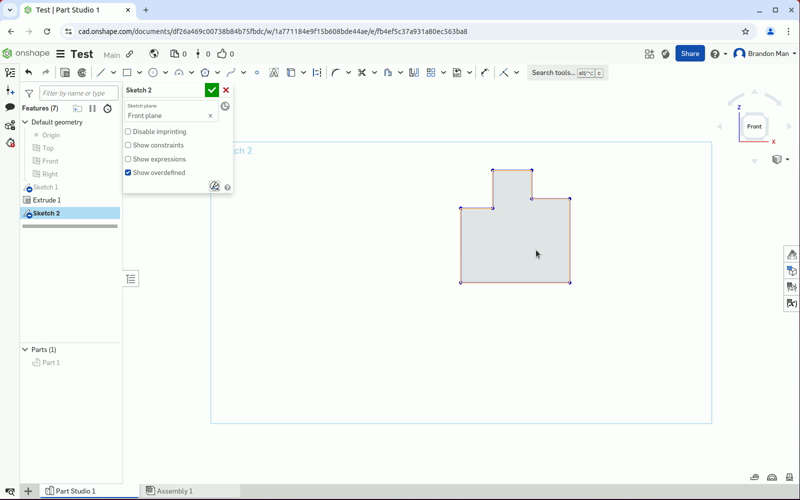
click(536, 249)
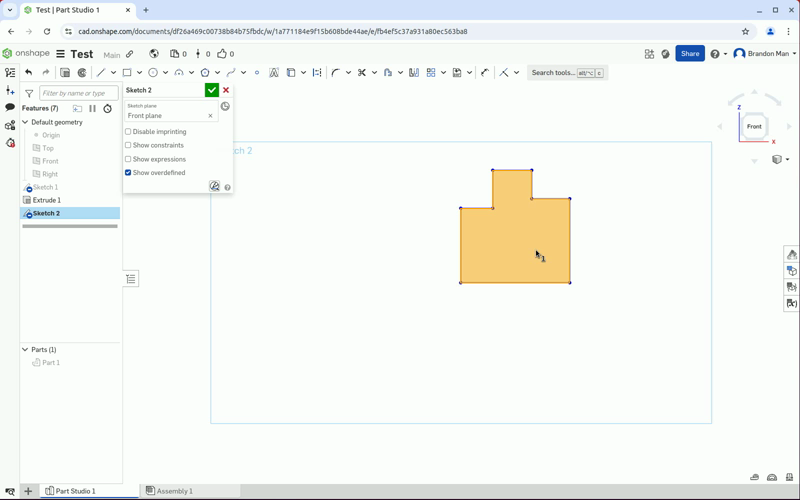
mouse_move(73, 352)
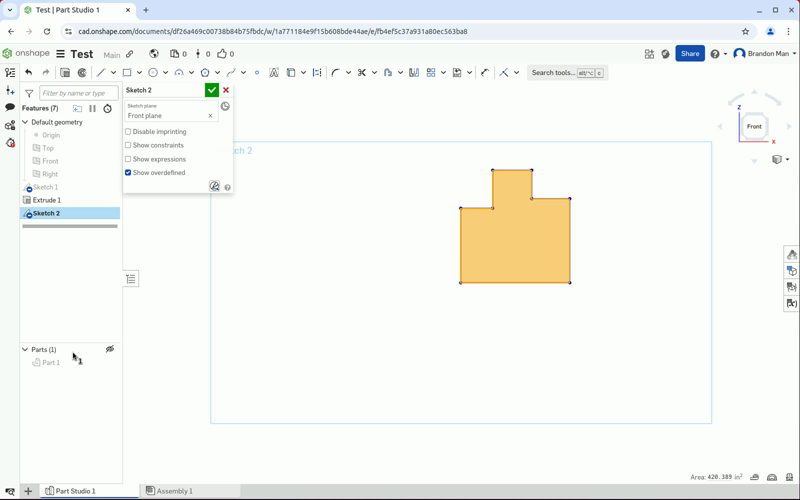
key(shift+y)
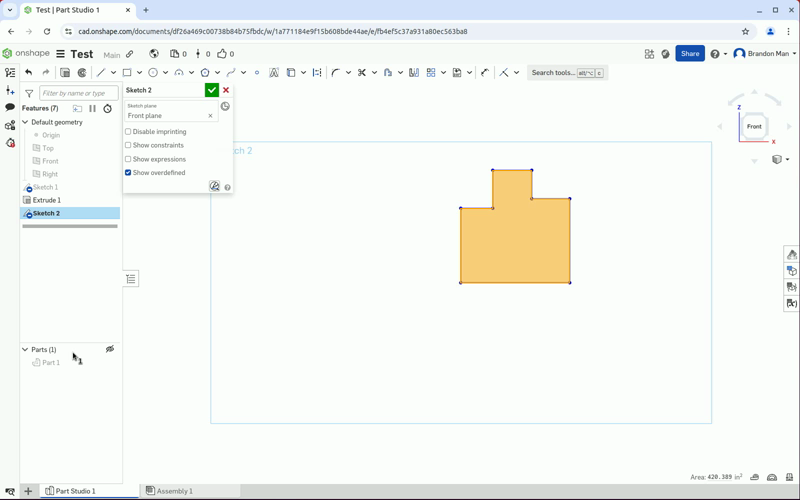
key(shift+e)
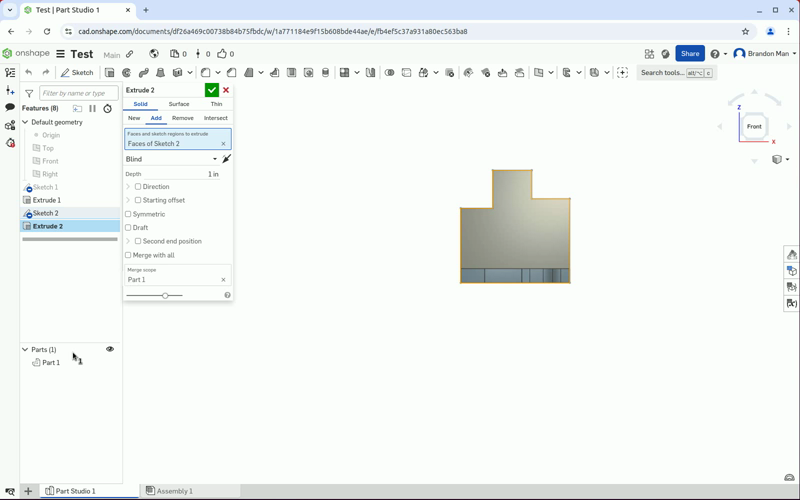
mouse_move(143, 106)
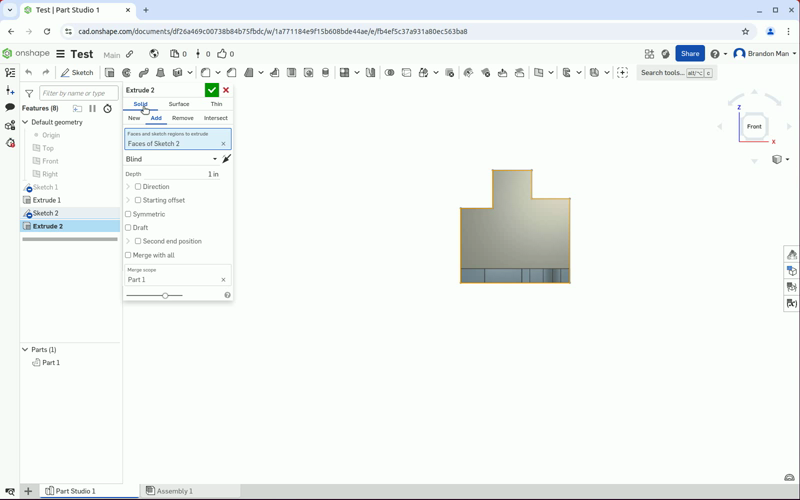
click(143, 106)
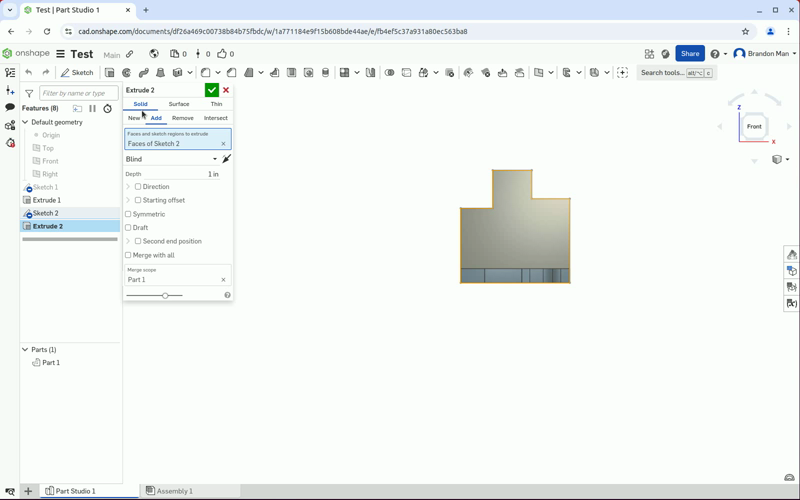
mouse_move(137, 120)
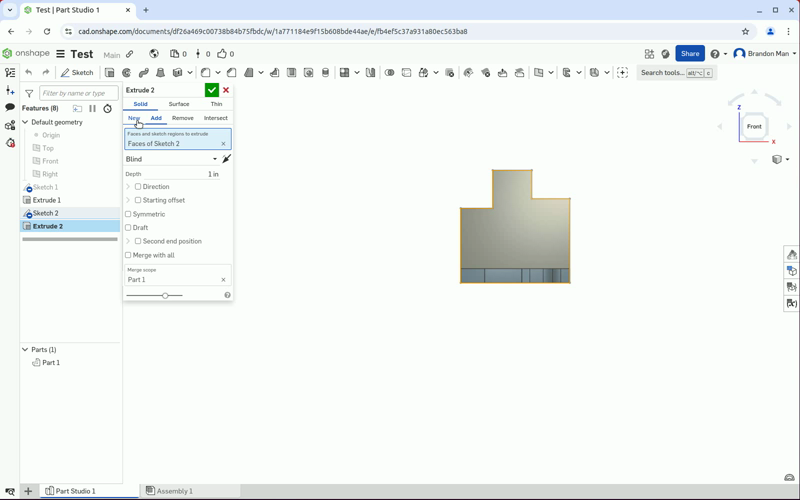
click(137, 120)
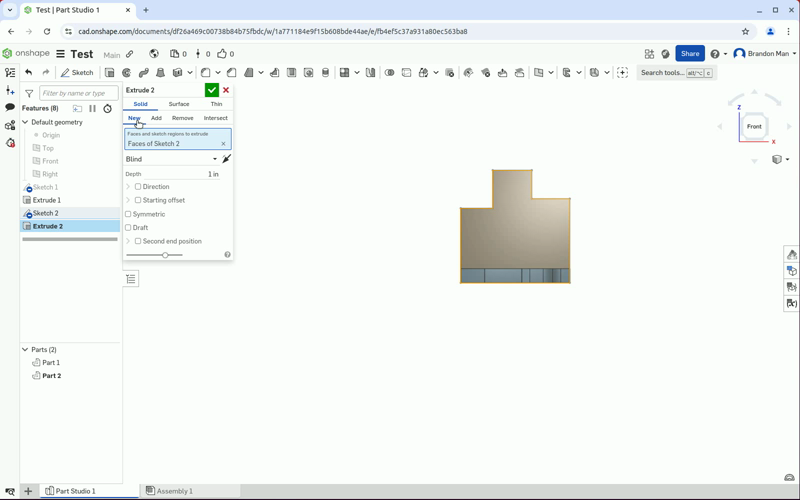
key(tab, 4)
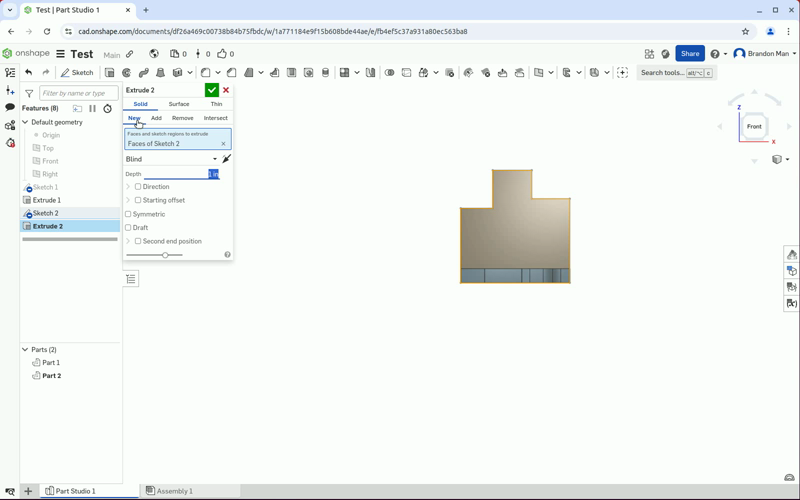
text(-2.889)
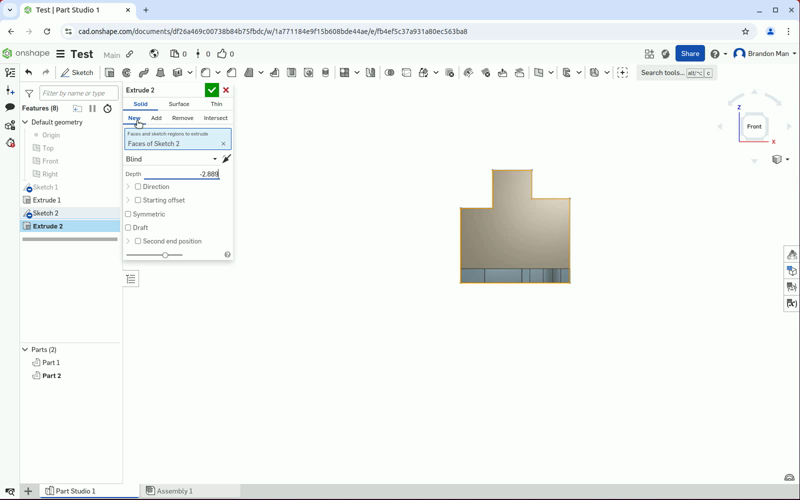
key(enter)
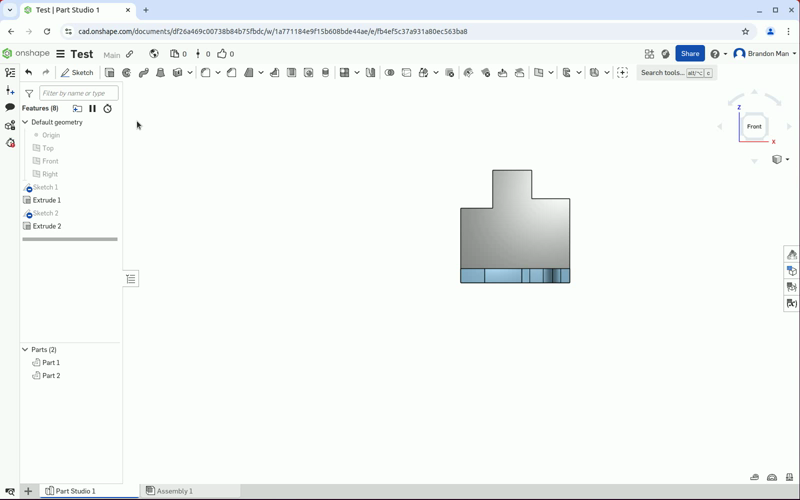
key(shift+h)
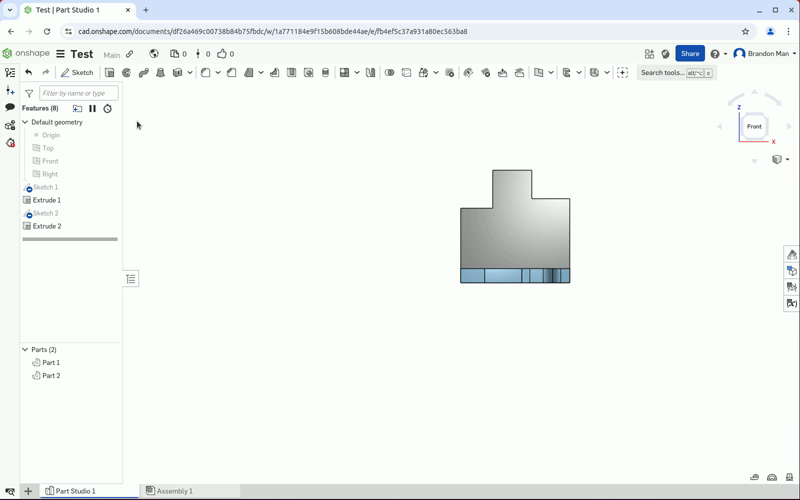
key(shift+h)
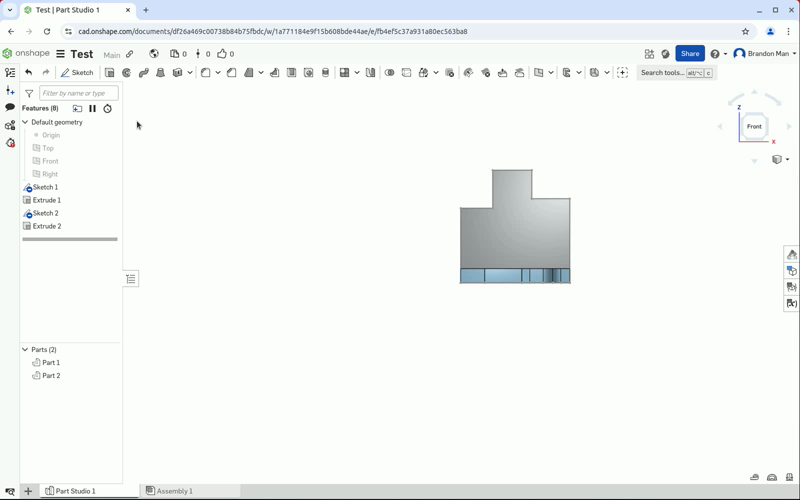
key(shift+7)
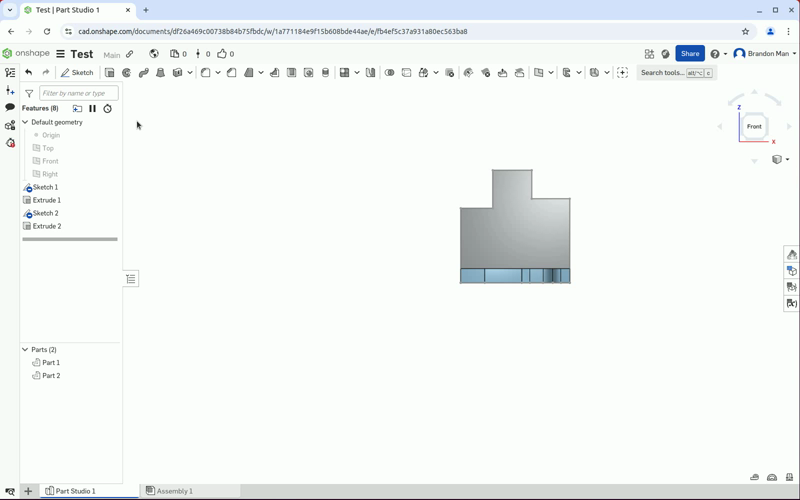
key(left, 2)
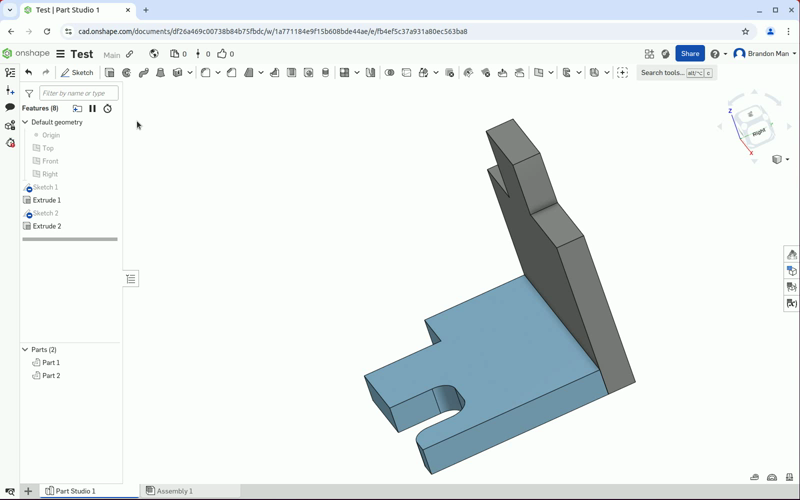
key(down, 2)
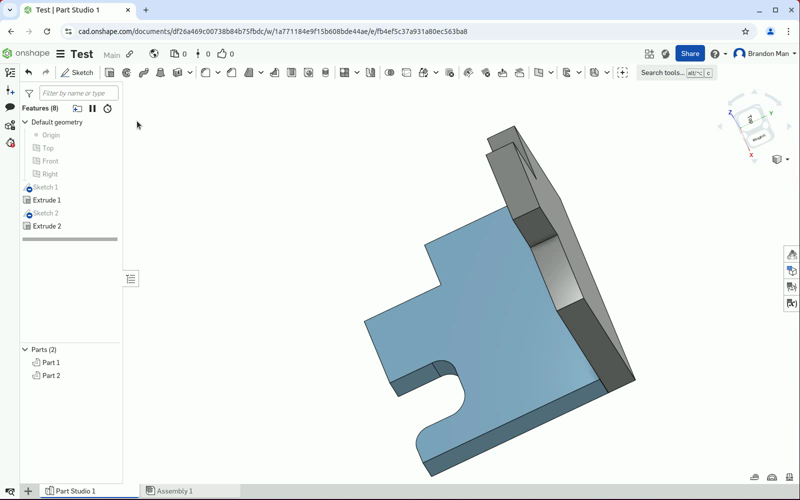
key(up, 2)
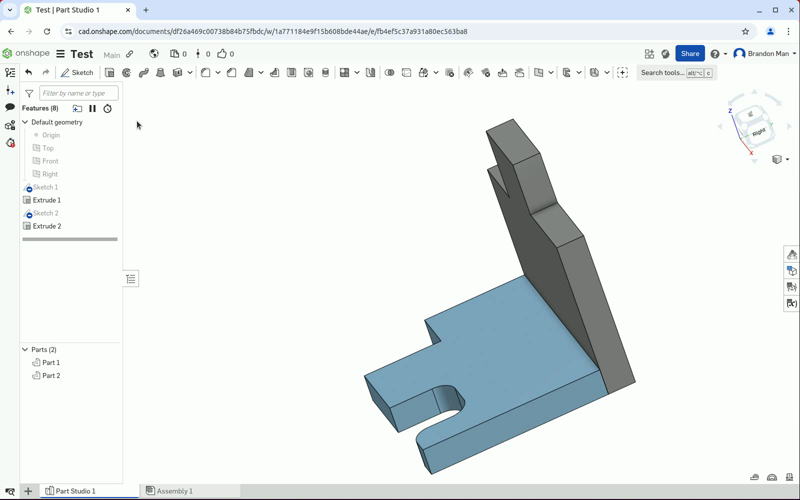
key(right, 2)
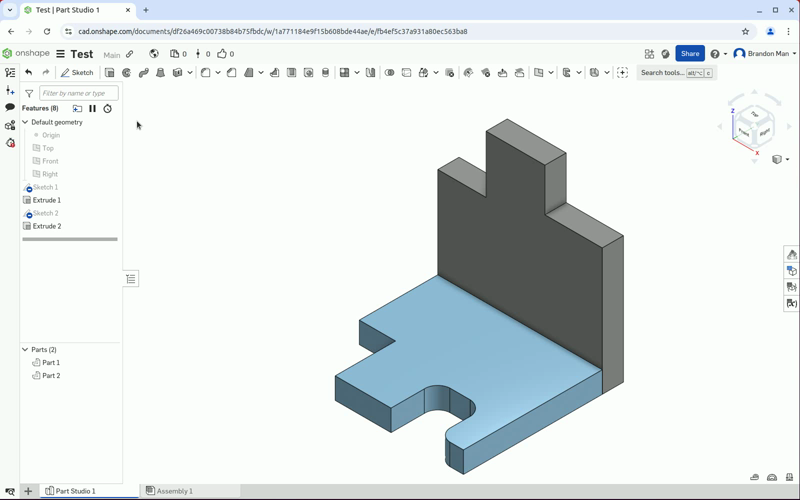
mouse_move(73, 189)
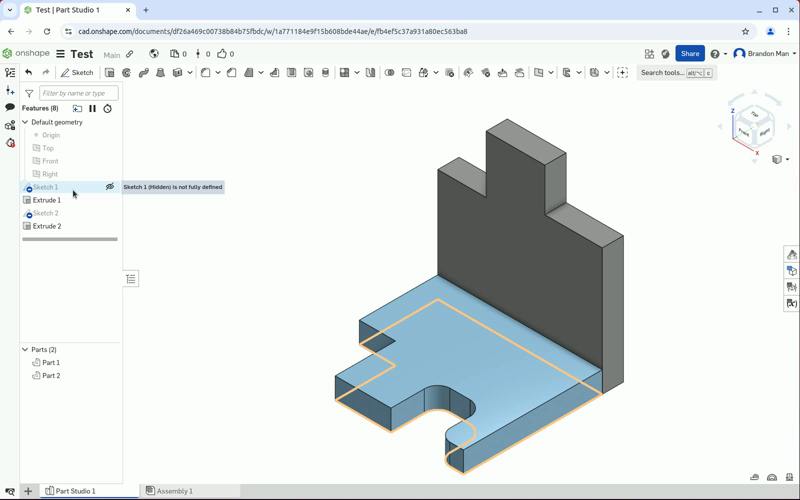
click(73, 189)